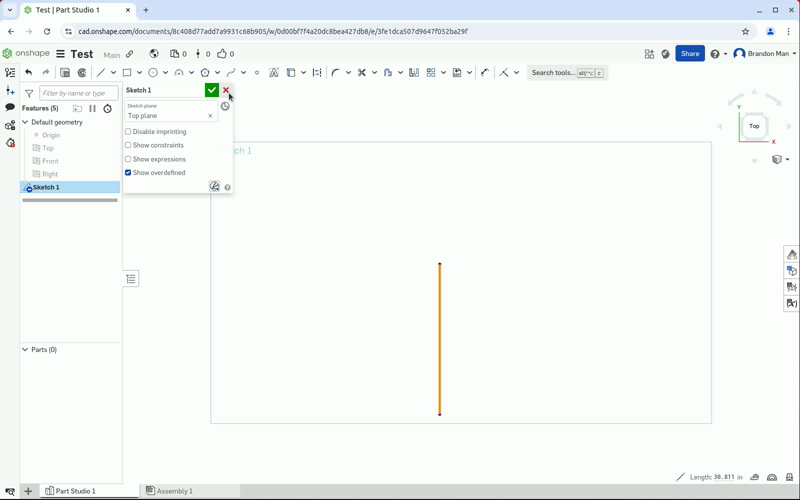
key(shift+h)
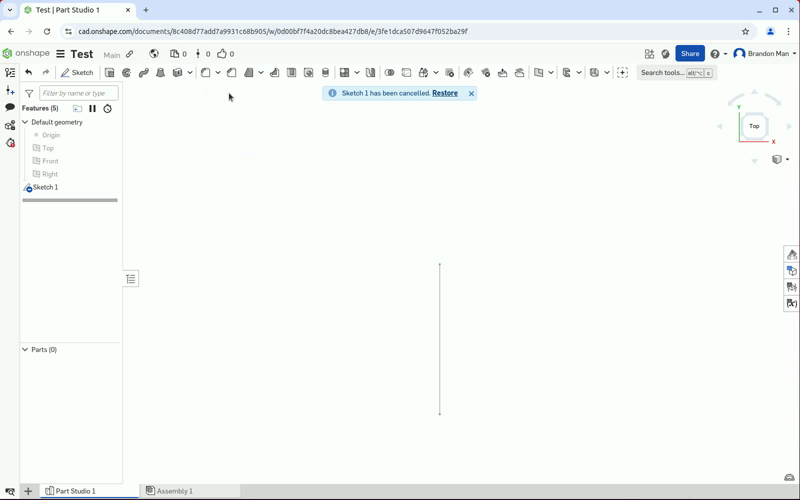
key(shift+s)
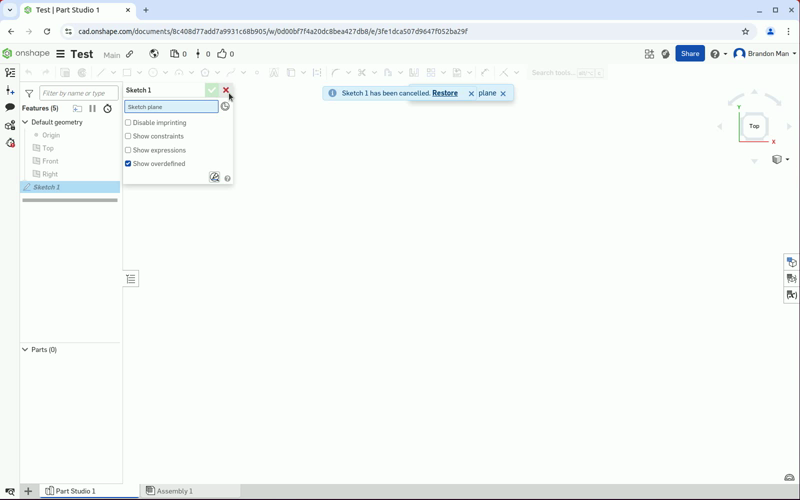
mouse_move(73, 150)
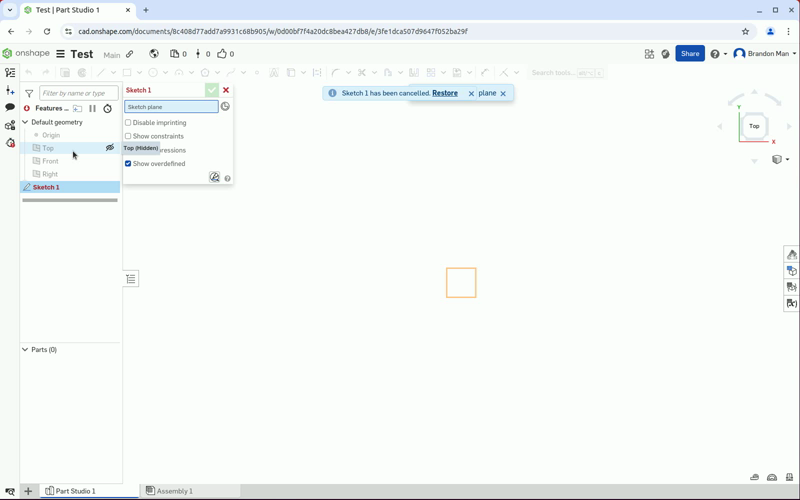
click(73, 150)
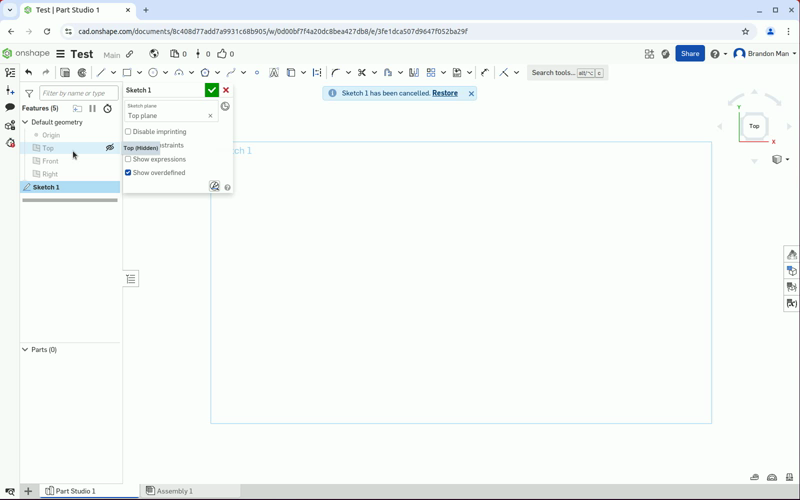
mouse_move(73, 352)
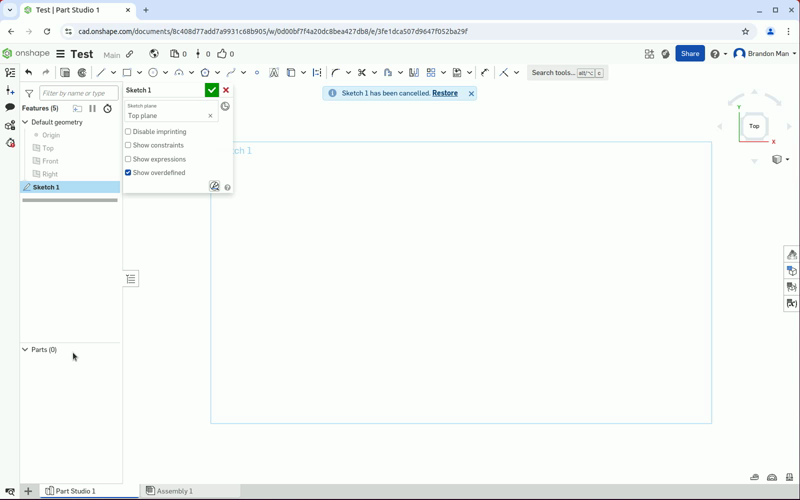
key(y)
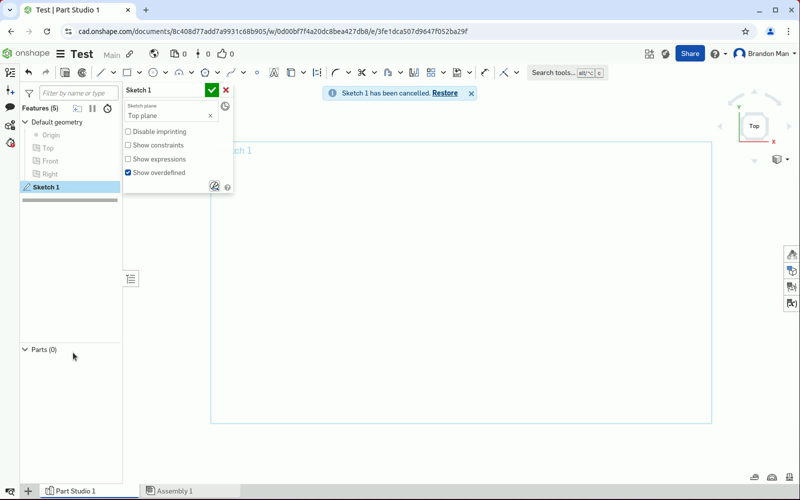
key(l)
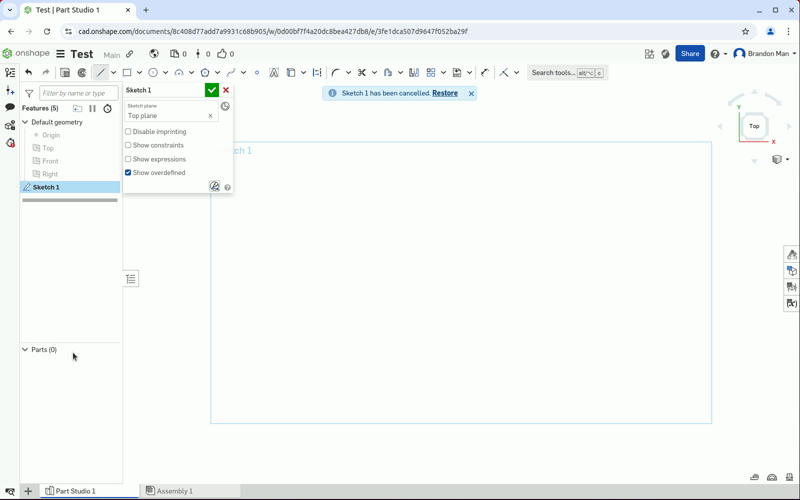
key_down(shift)
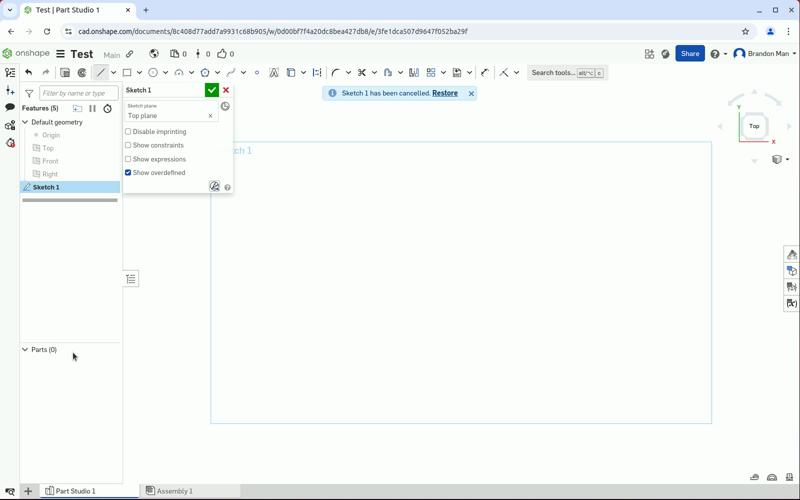
mouse_move(460, 395)
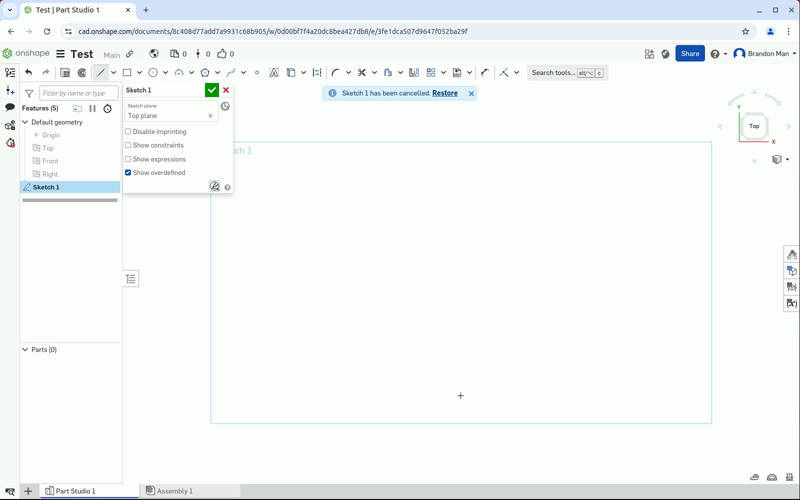
click(460, 395)
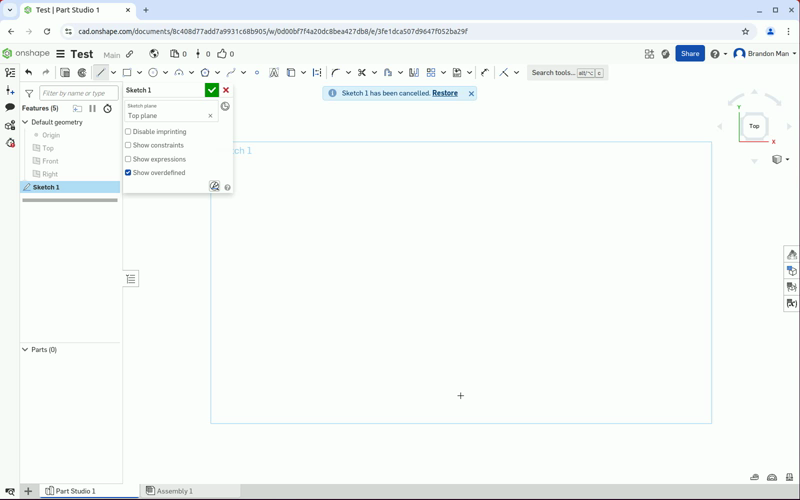
key_up(shift)
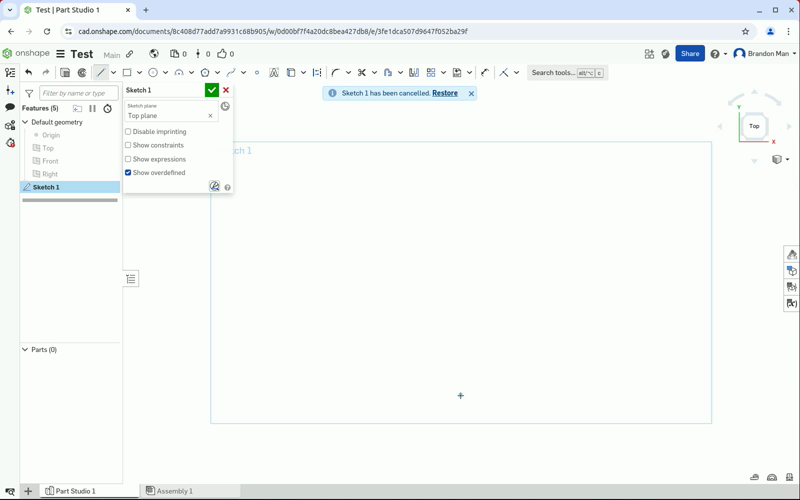
key_down(shift)
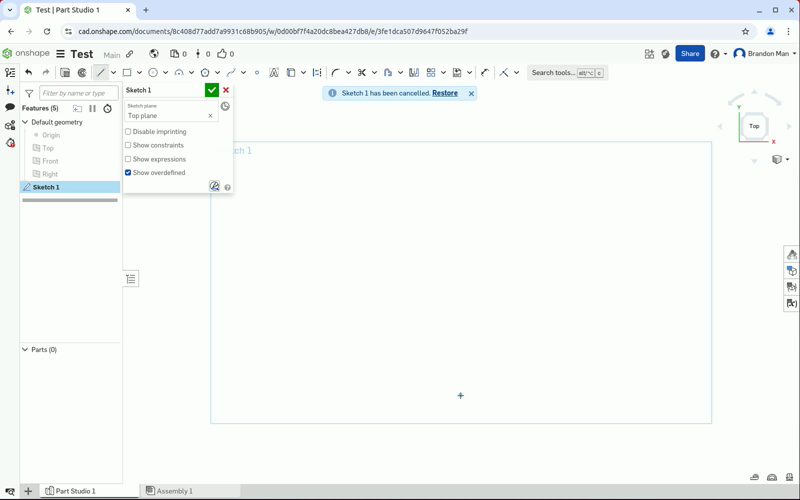
mouse_move(490, 395)
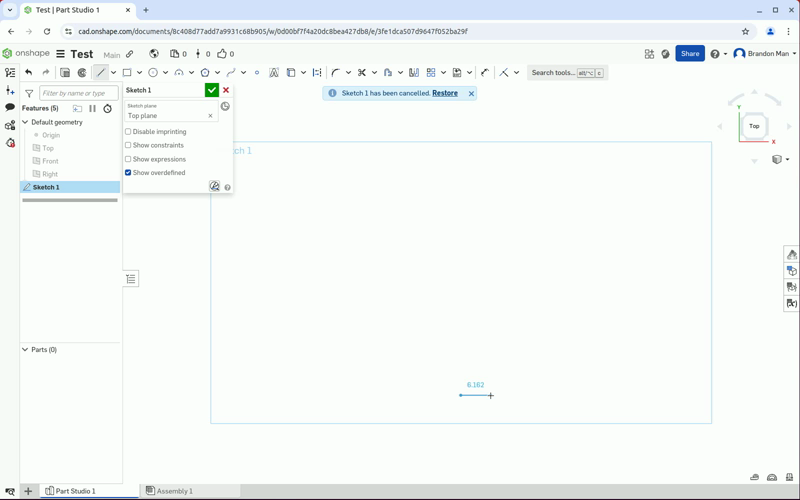
mouse_move(464, 395)
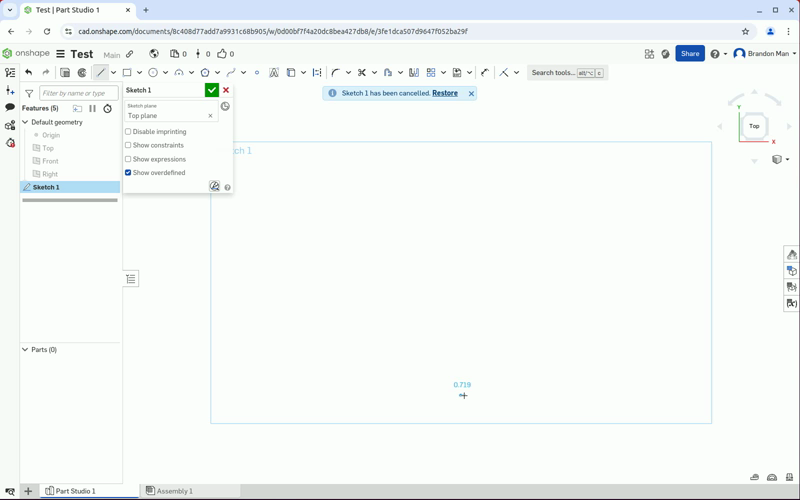
scroll(6)
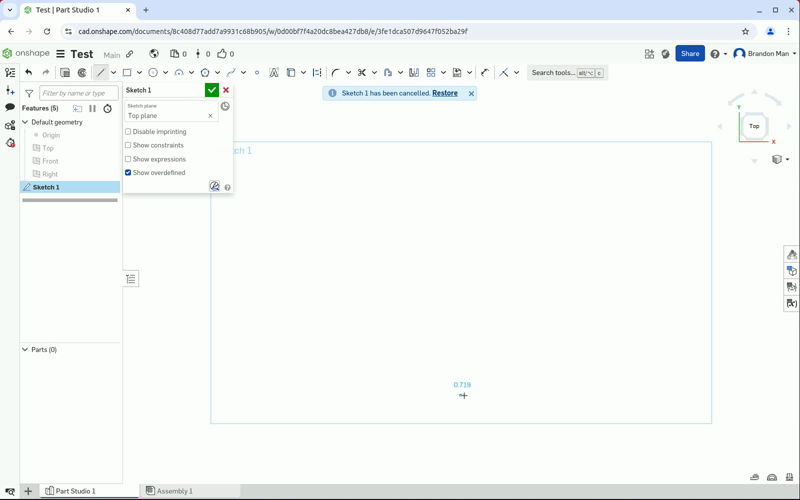
scroll(6)
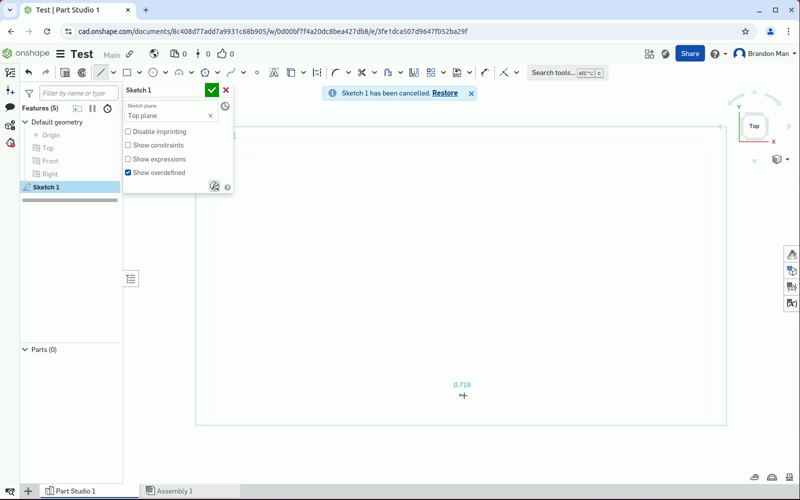
scroll(6)
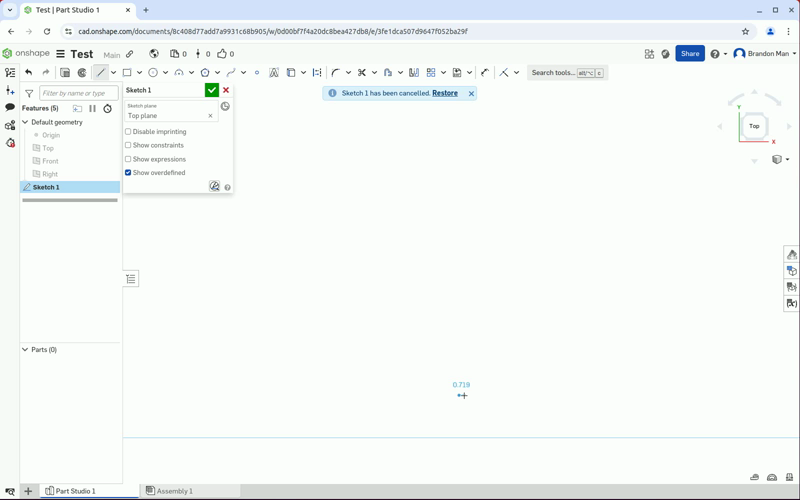
scroll(6)
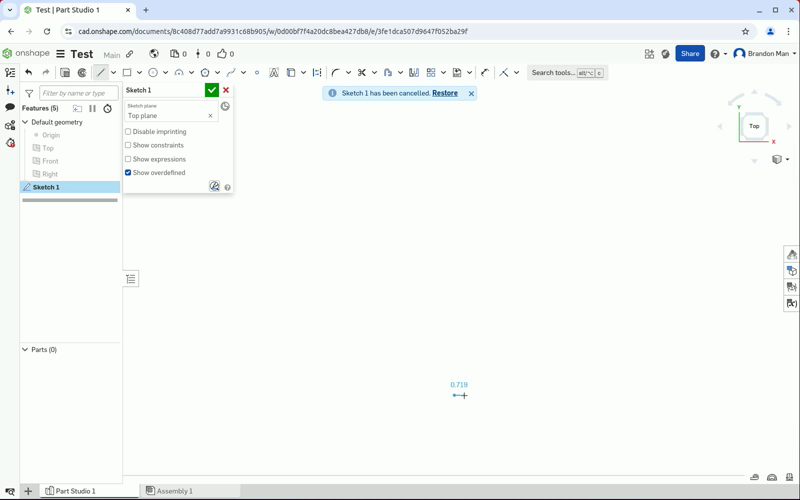
scroll(6)
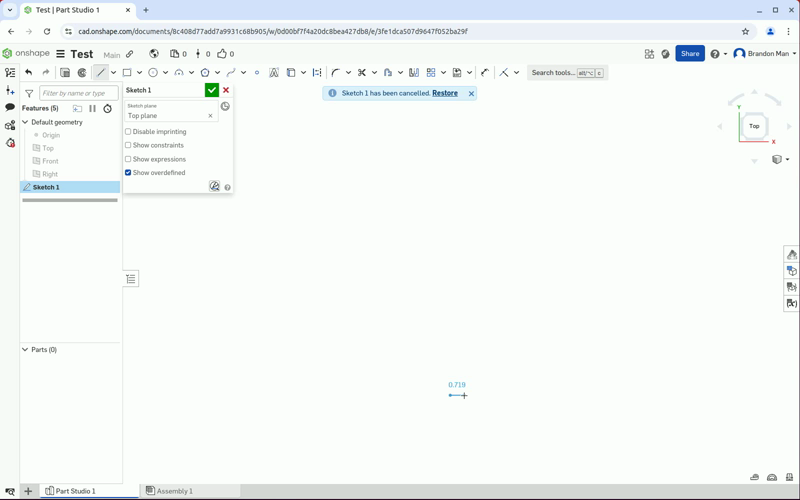
scroll(6)
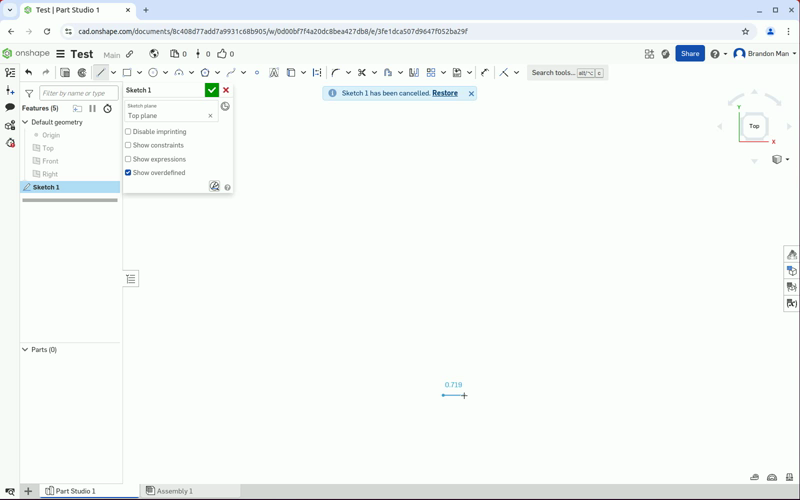
scroll(6)
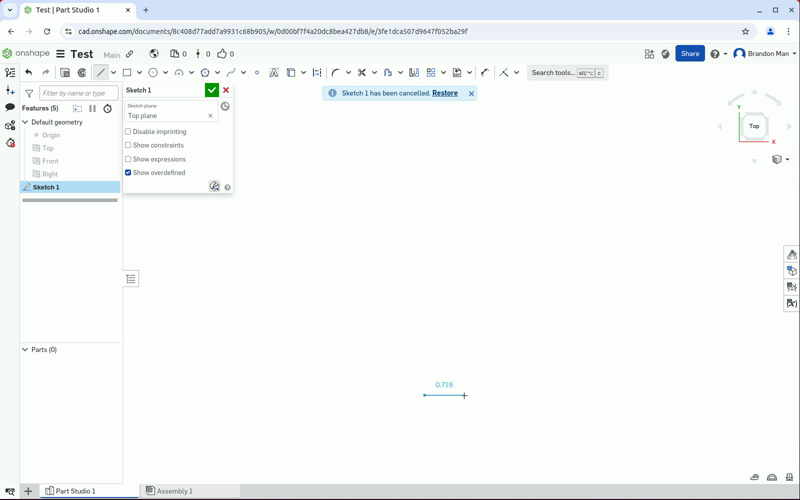
click(464, 395)
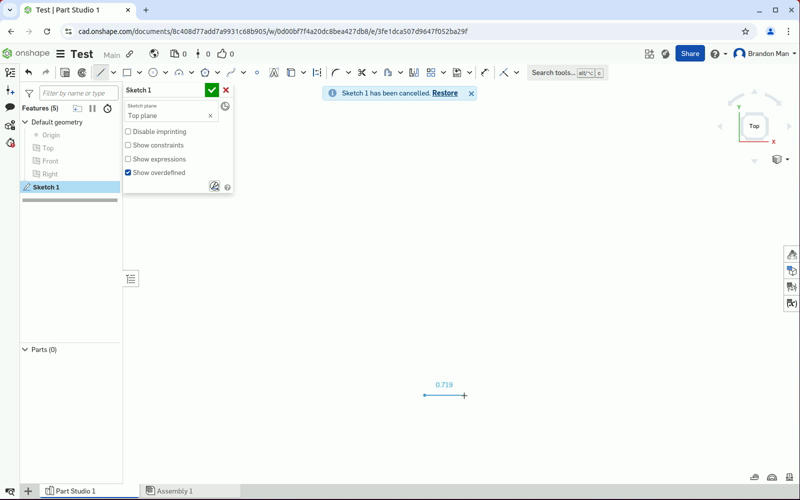
scroll(-6)
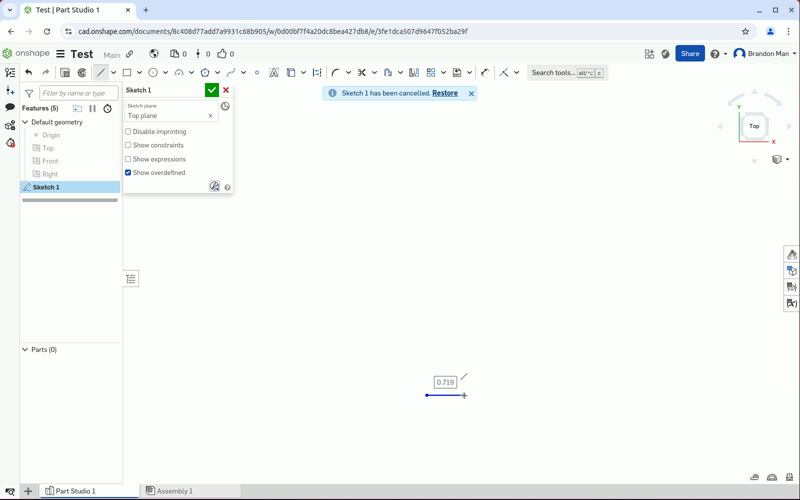
scroll(-6)
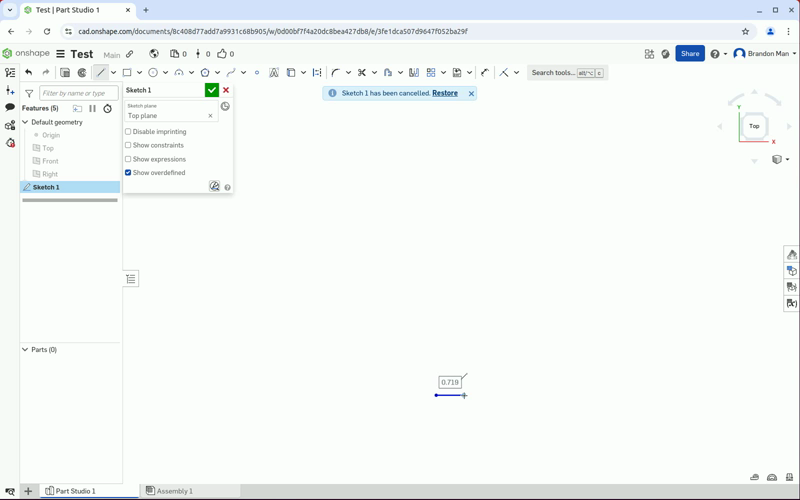
scroll(-6)
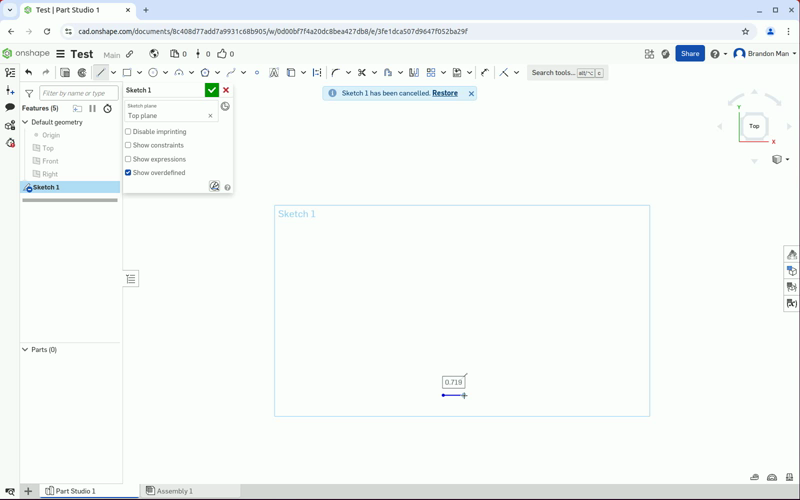
scroll(-6)
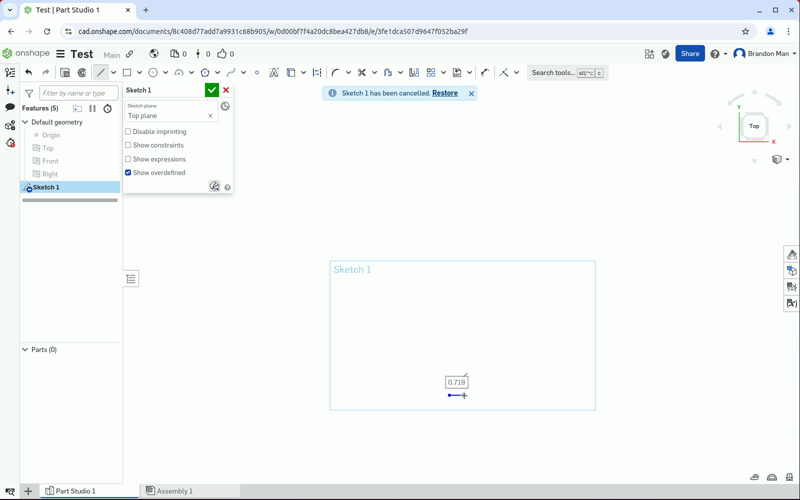
scroll(-6)
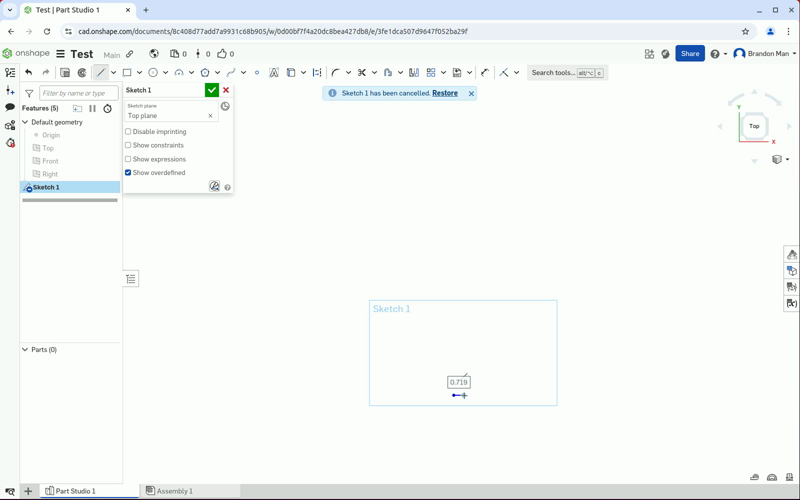
scroll(-6)
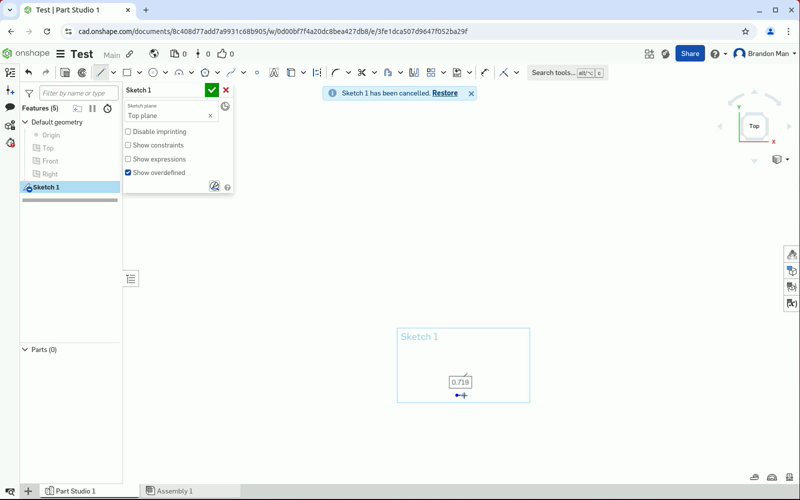
scroll(-6)
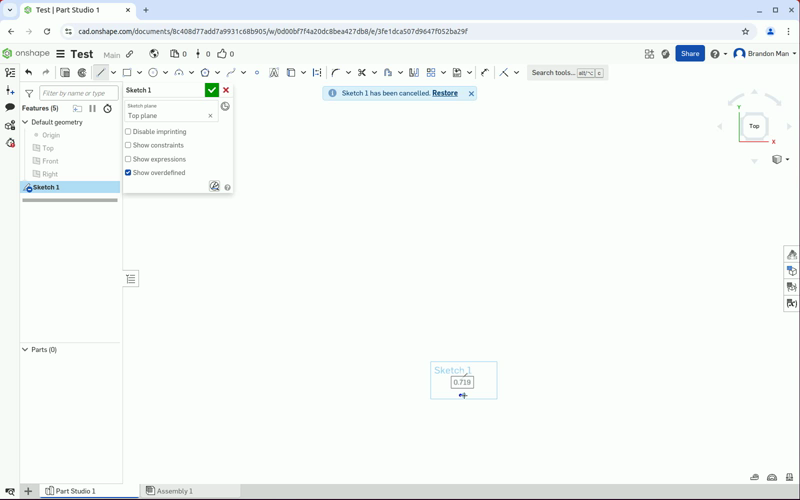
key_up(shift)
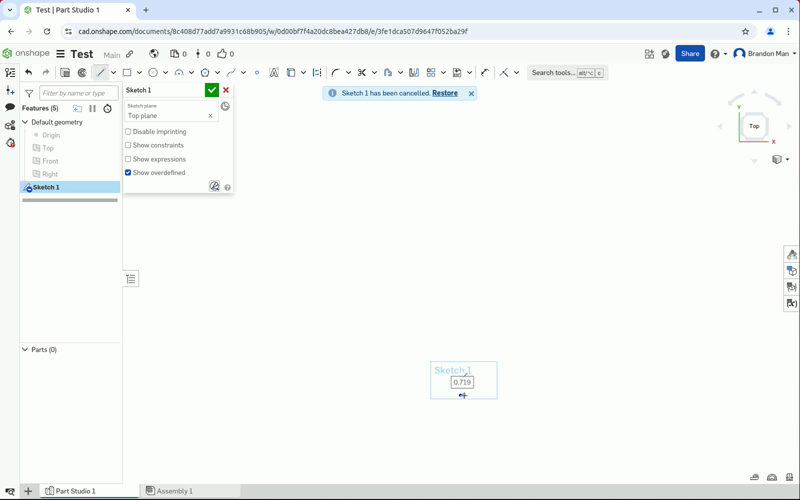
key_down(shift)
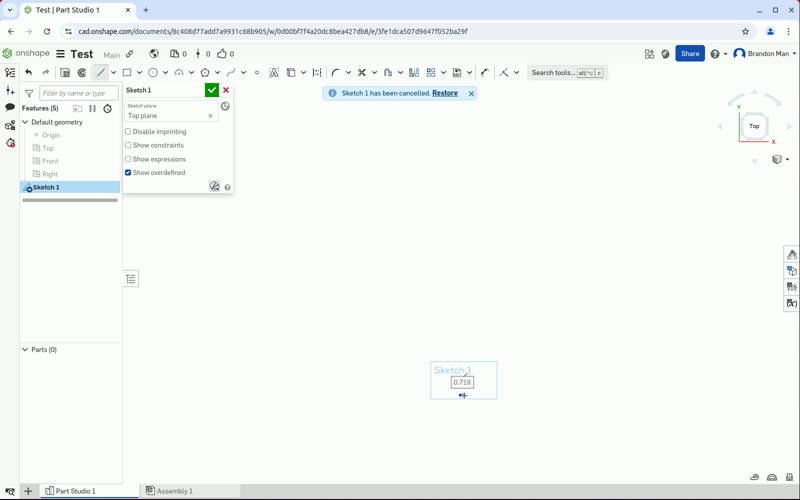
mouse_move(464, 282)
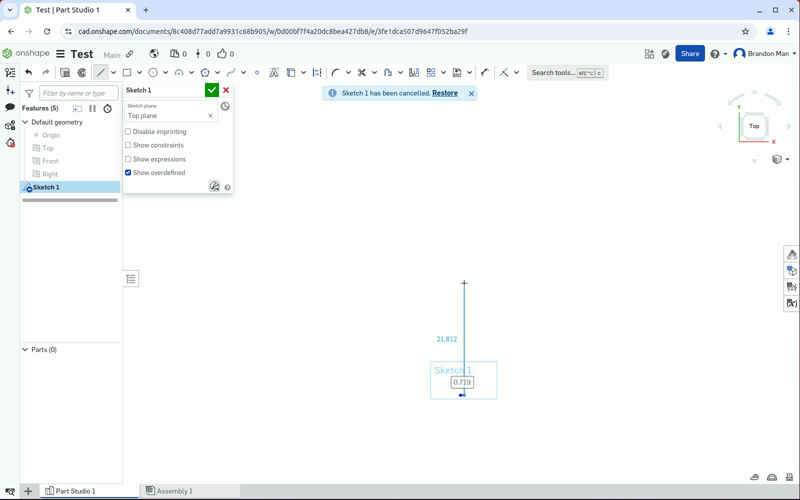
click(464, 282)
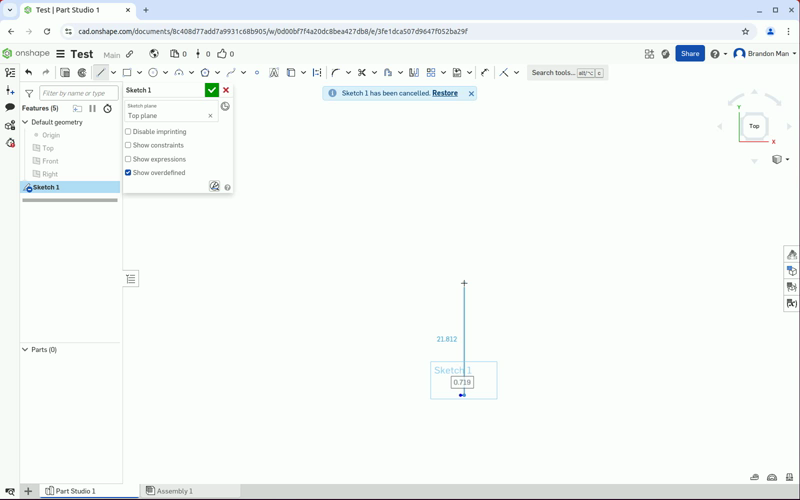
key_up(shift)
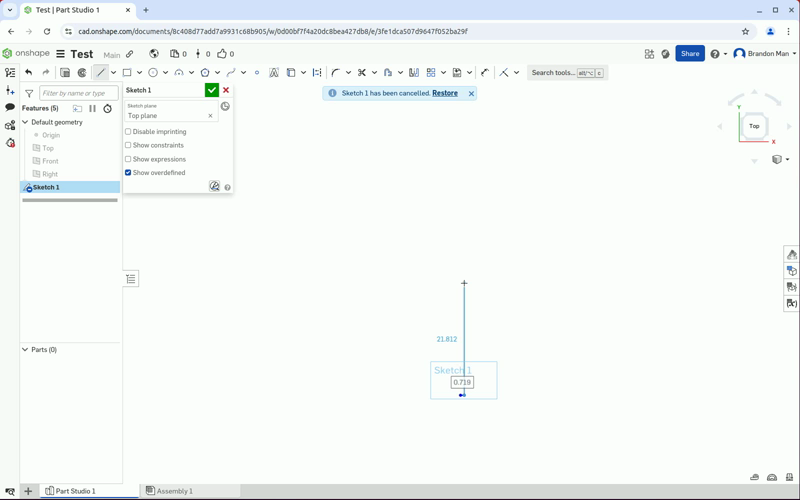
key_down(shift)
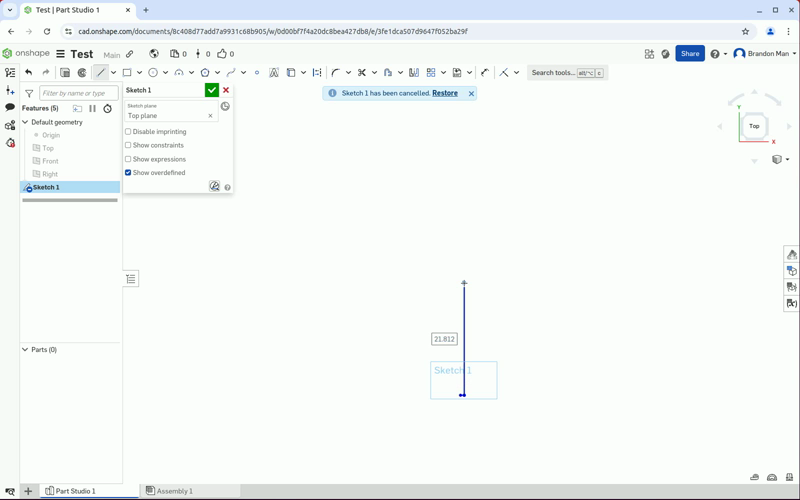
mouse_move(494, 282)
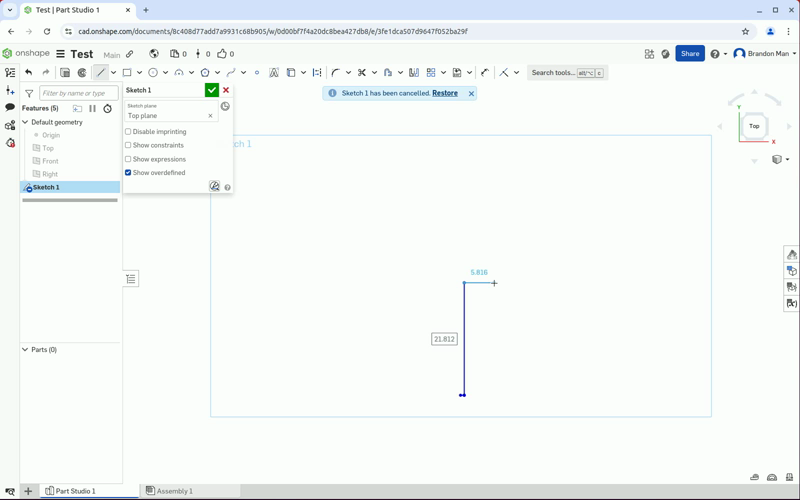
mouse_move(460, 282)
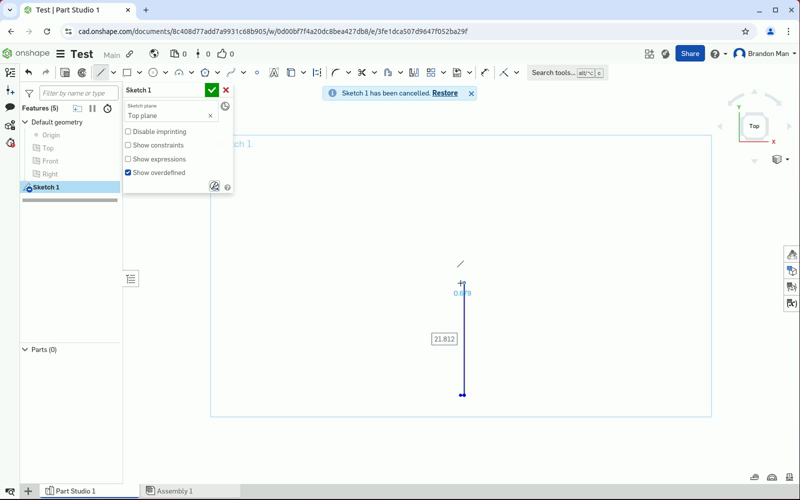
scroll(6)
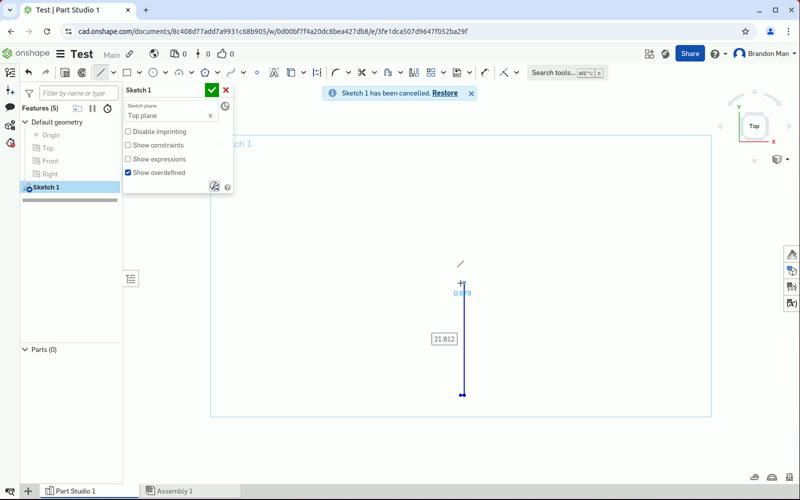
scroll(6)
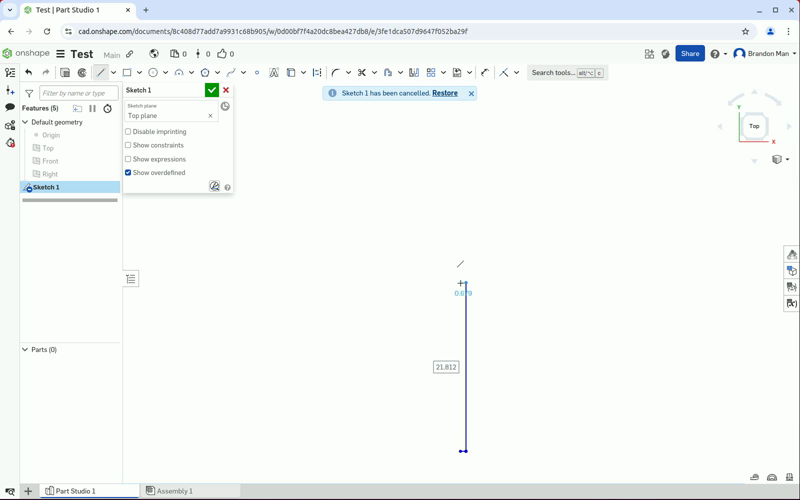
scroll(6)
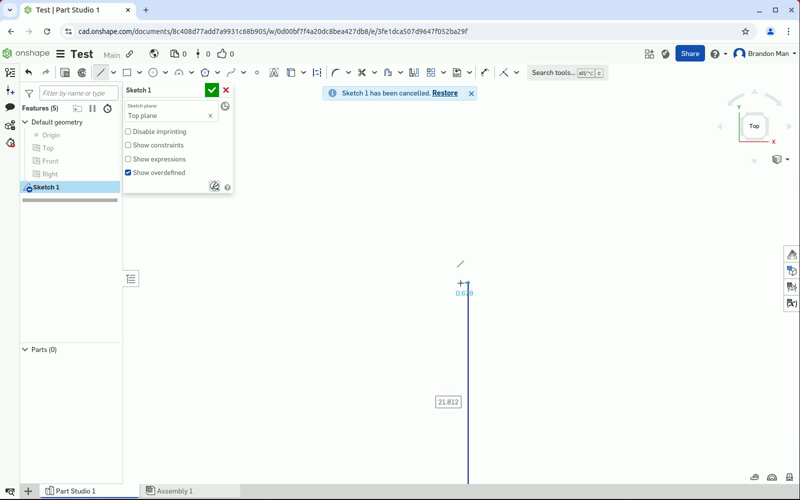
scroll(6)
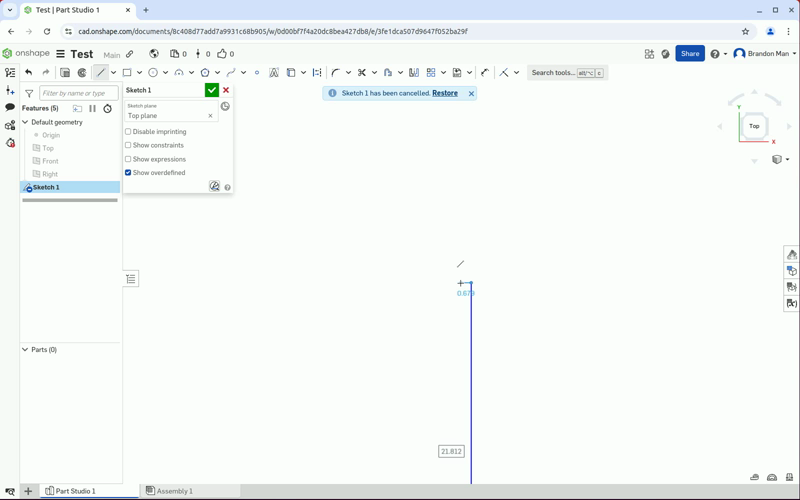
scroll(6)
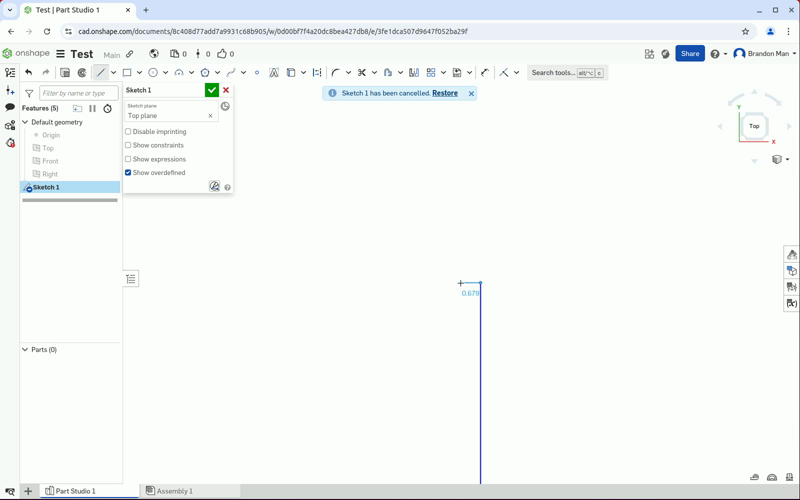
scroll(6)
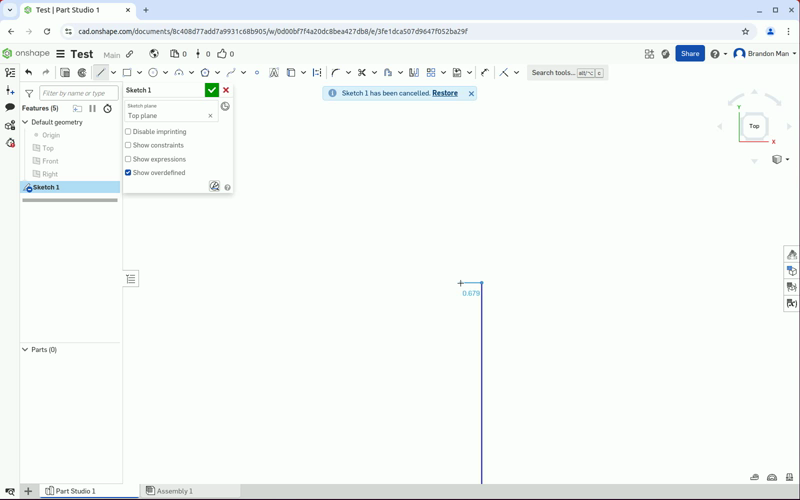
scroll(6)
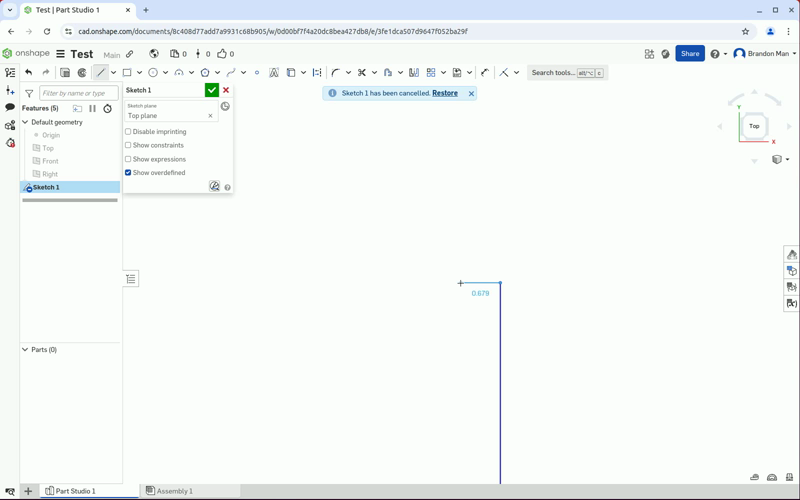
click(460, 282)
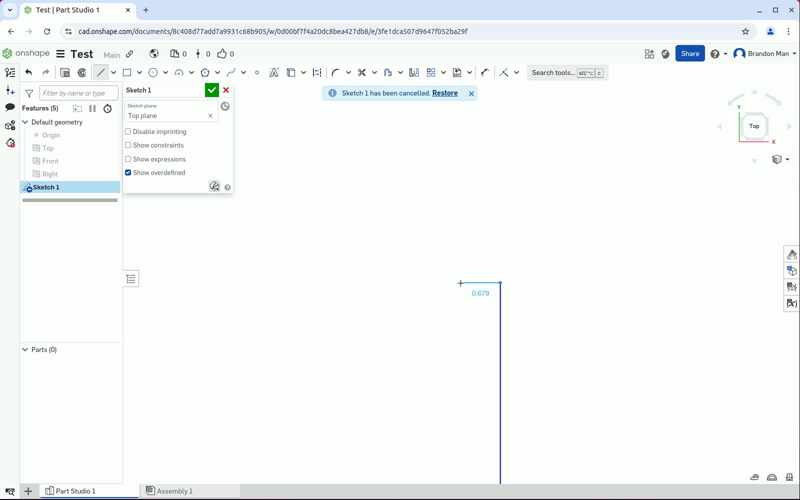
scroll(-6)
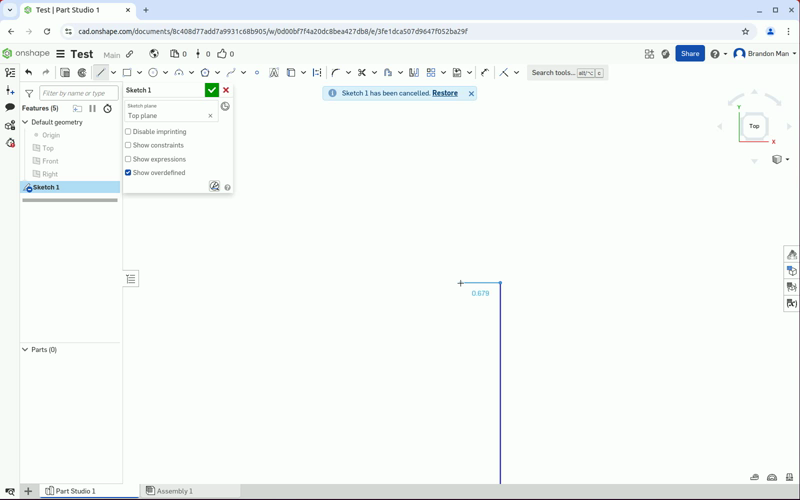
scroll(-6)
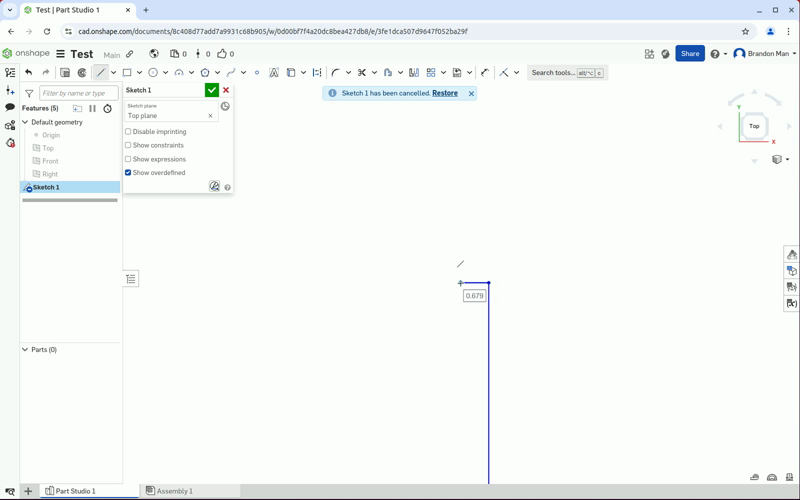
scroll(-6)
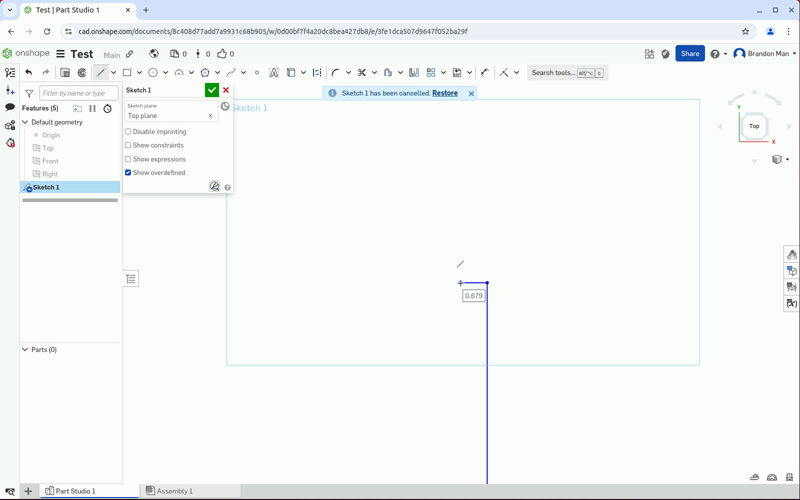
scroll(-6)
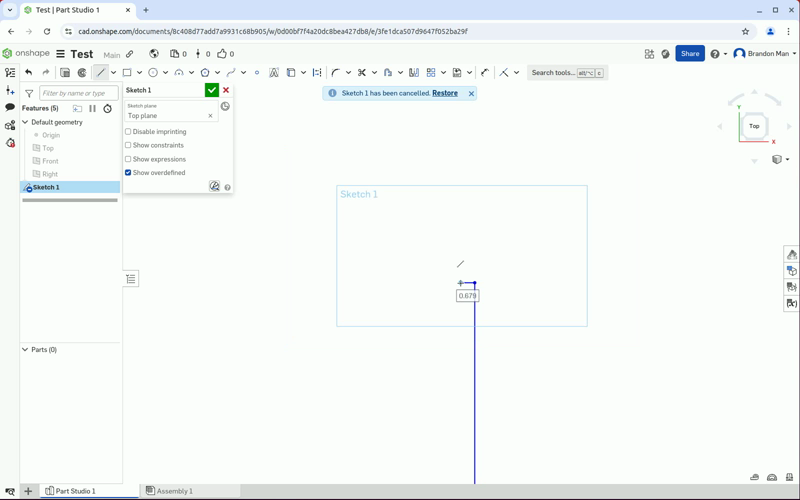
scroll(-6)
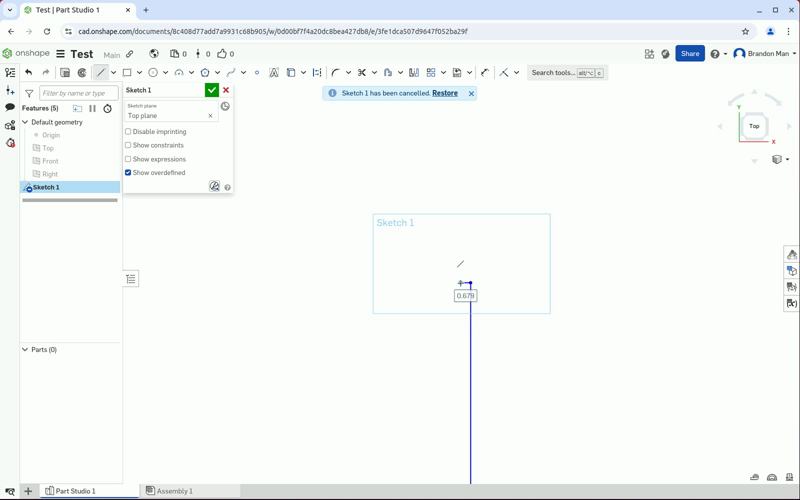
scroll(-6)
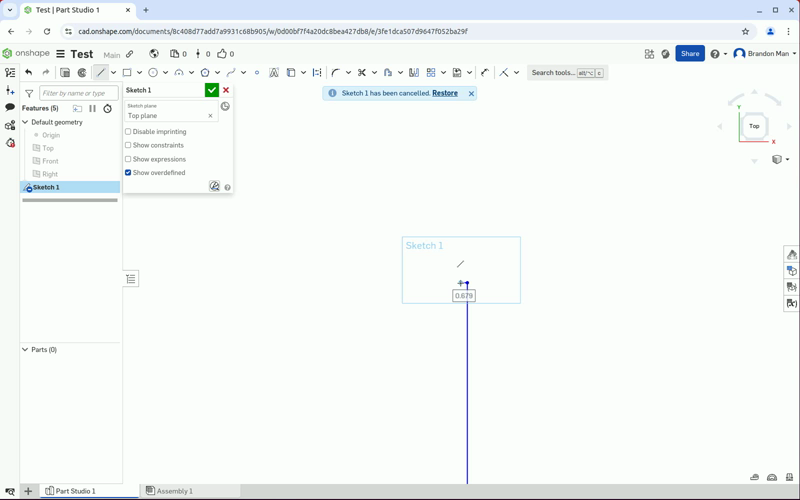
scroll(-6)
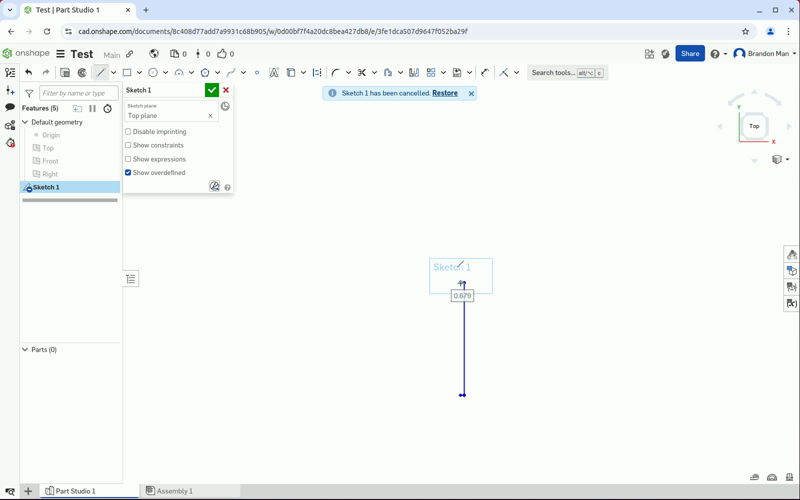
key_up(shift)
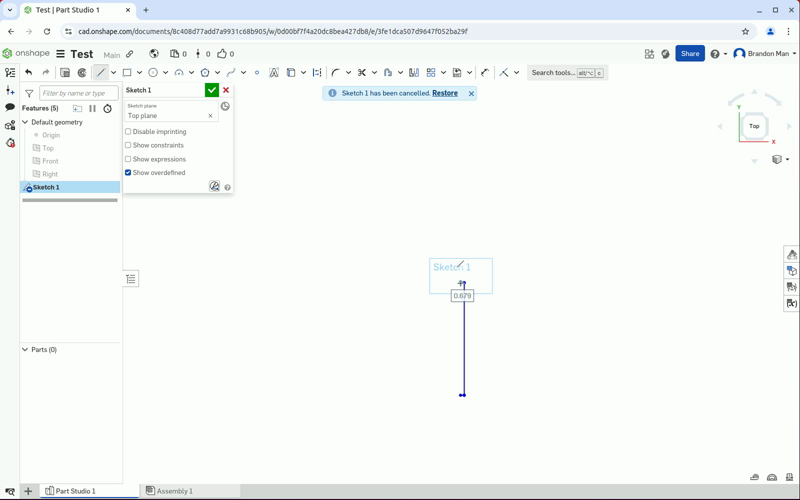
key_down(shift)
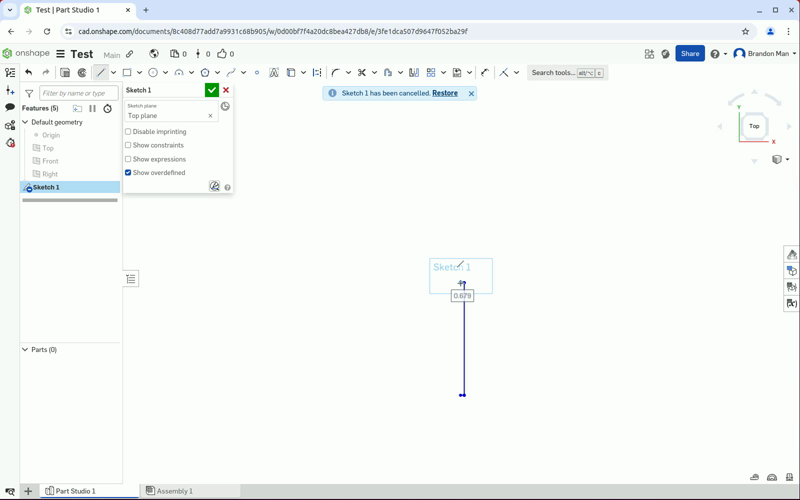
mouse_move(460, 395)
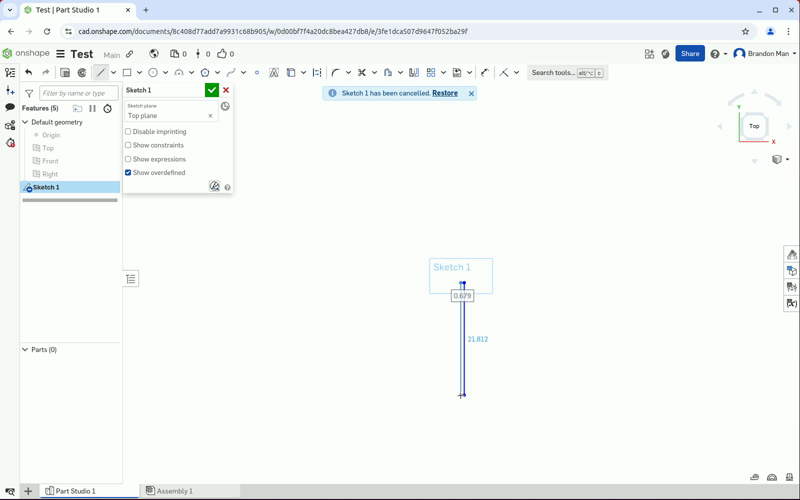
scroll(6)
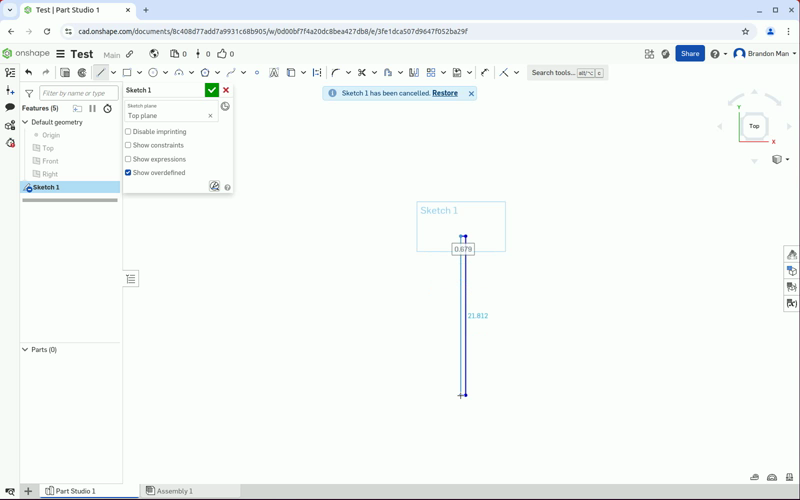
scroll(6)
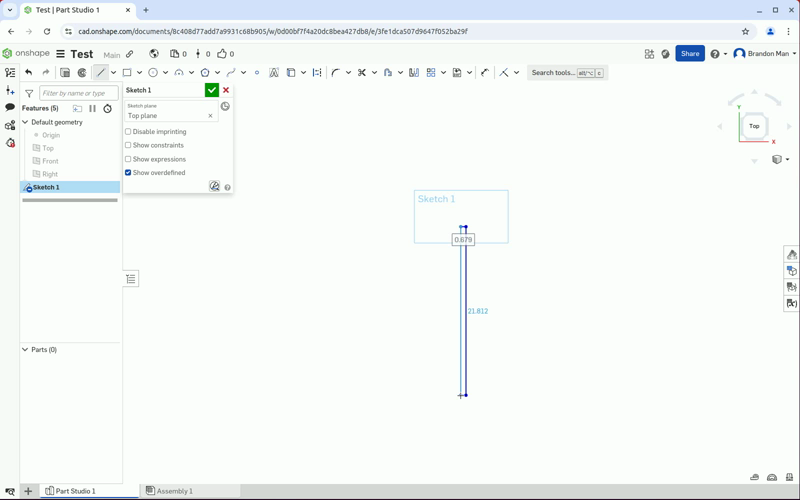
scroll(6)
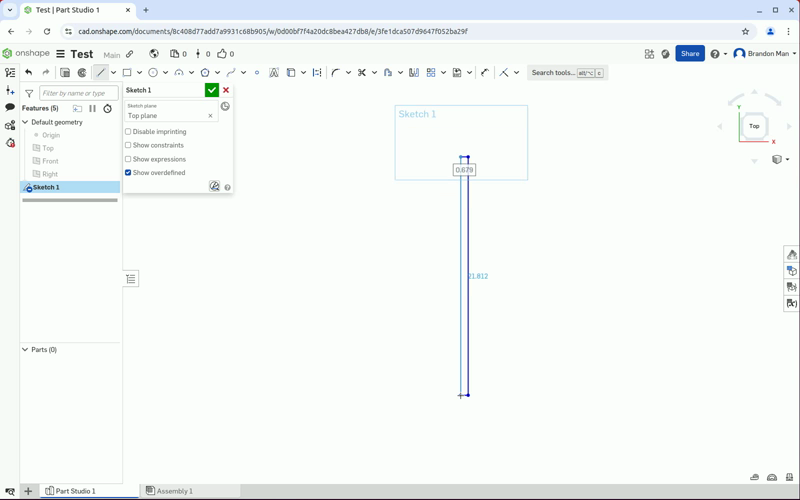
scroll(6)
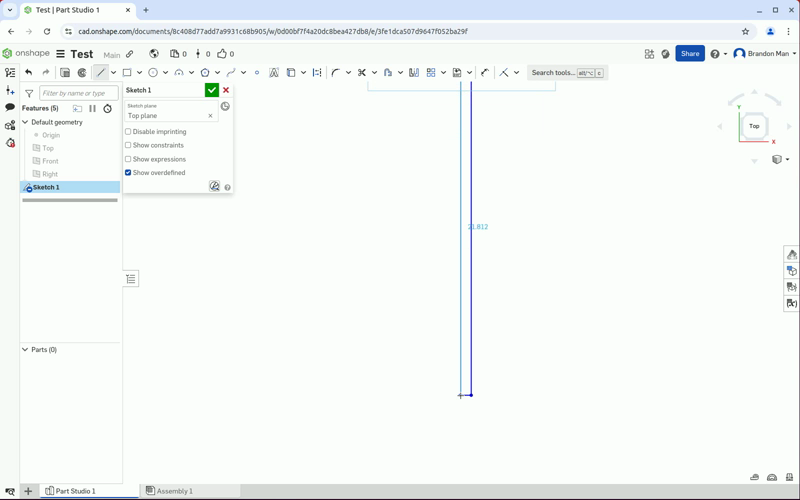
scroll(6)
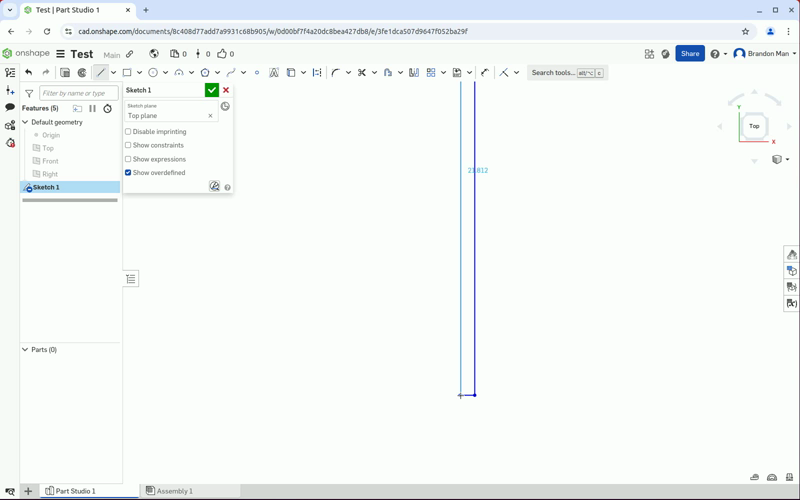
scroll(6)
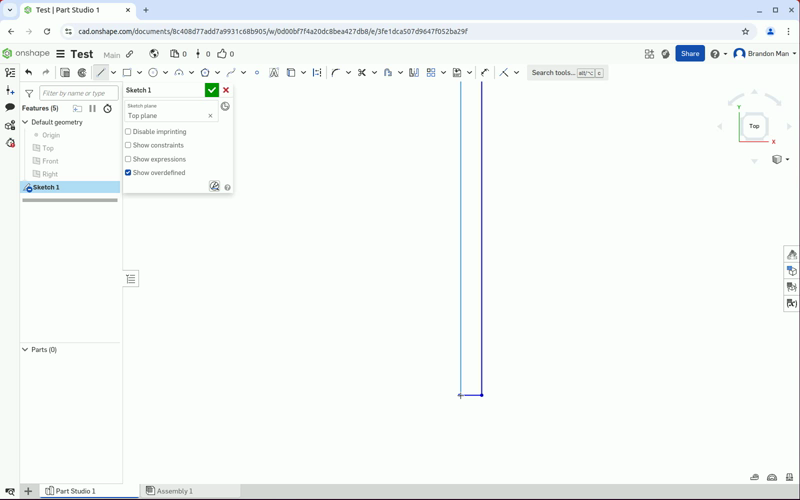
scroll(6)
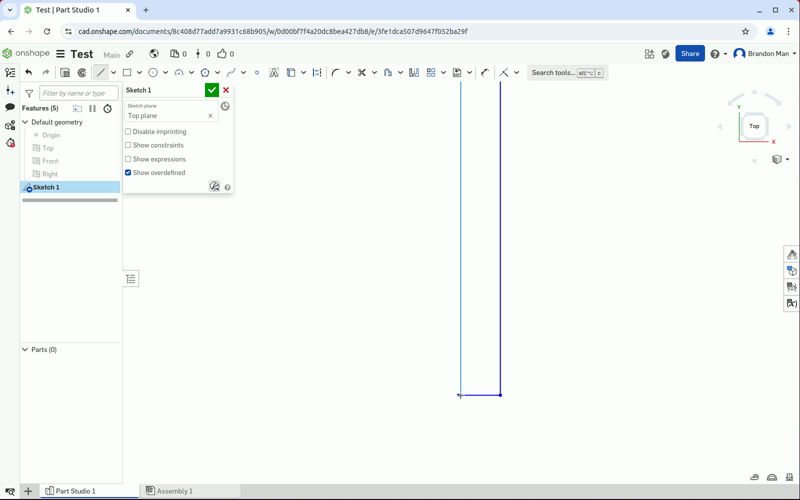
key_up(shift)
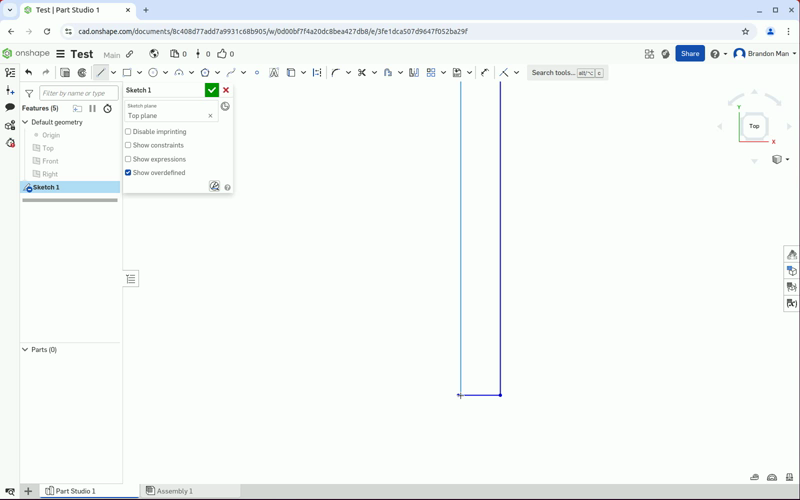
click(460, 395)
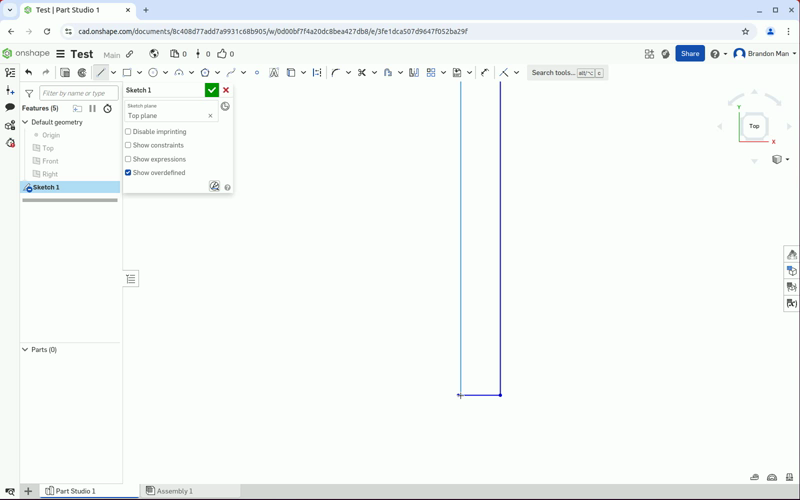
scroll(-6)
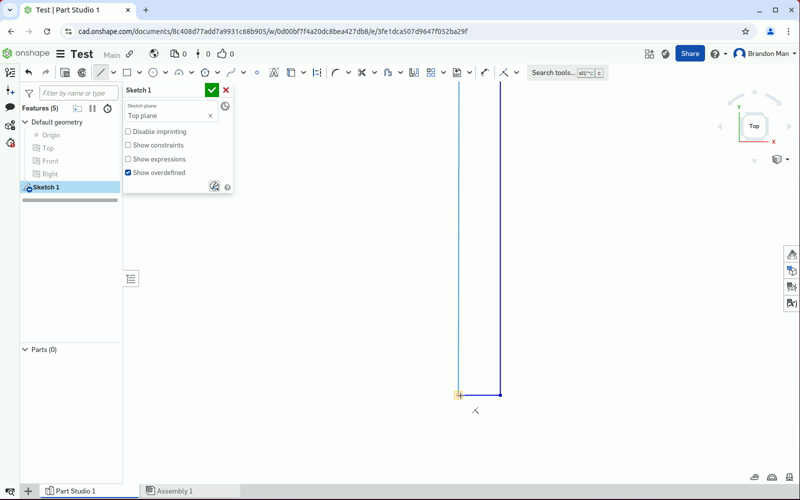
scroll(-6)
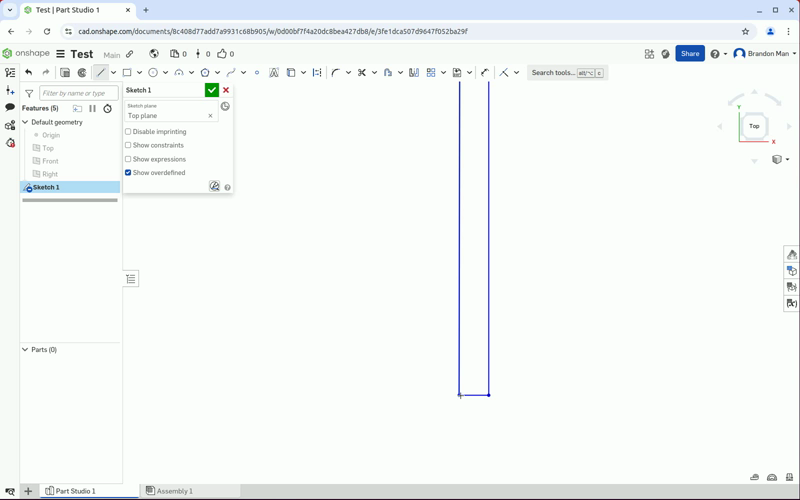
scroll(-6)
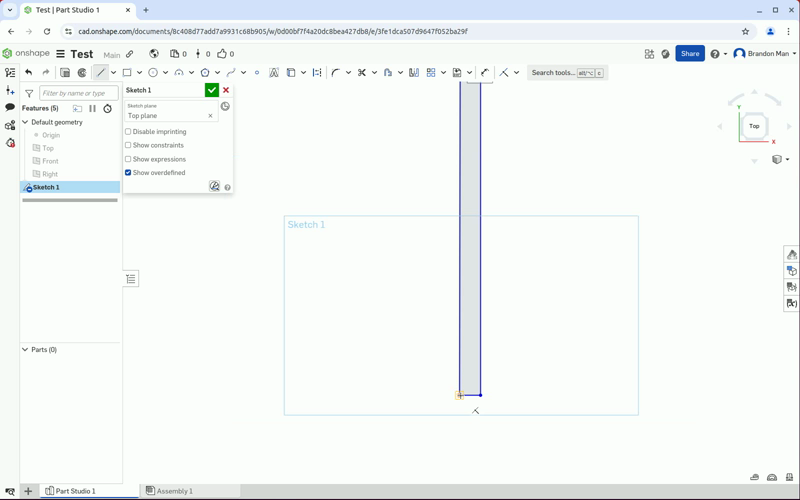
scroll(-6)
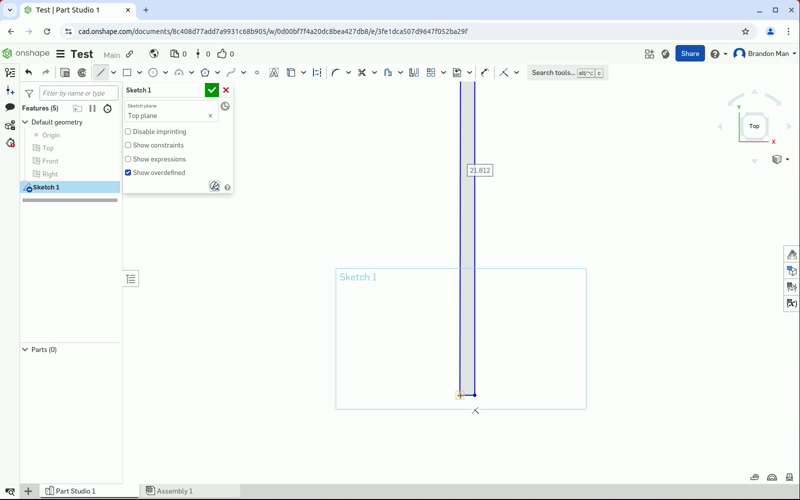
scroll(-6)
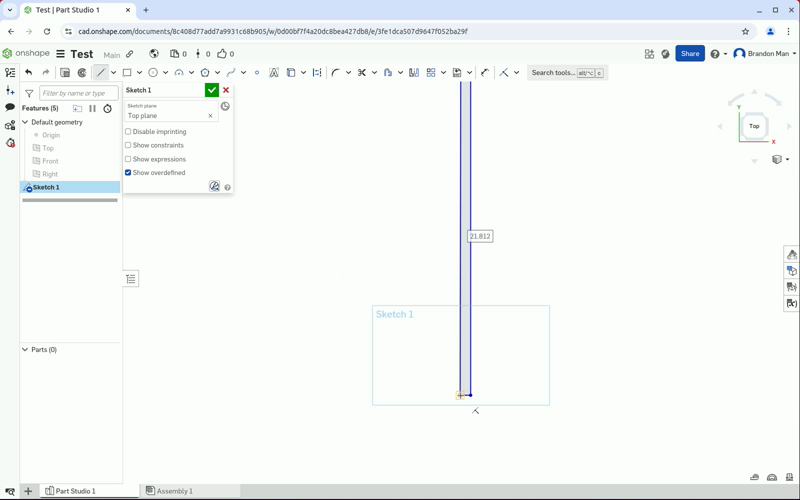
scroll(-6)
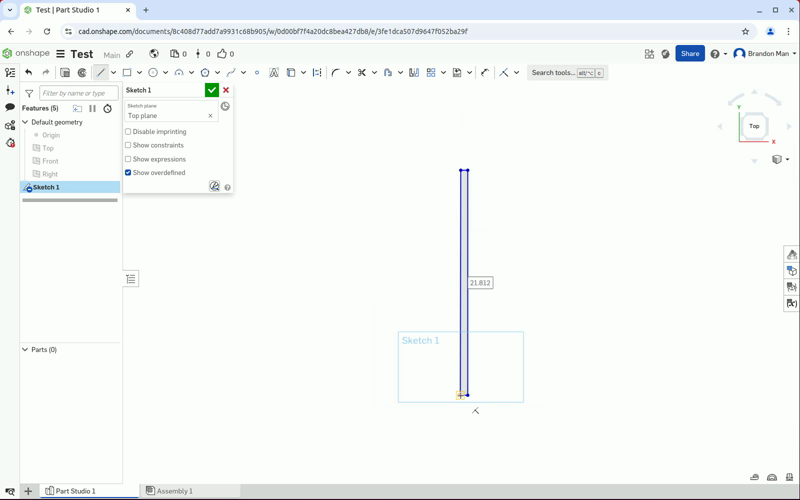
scroll(-6)
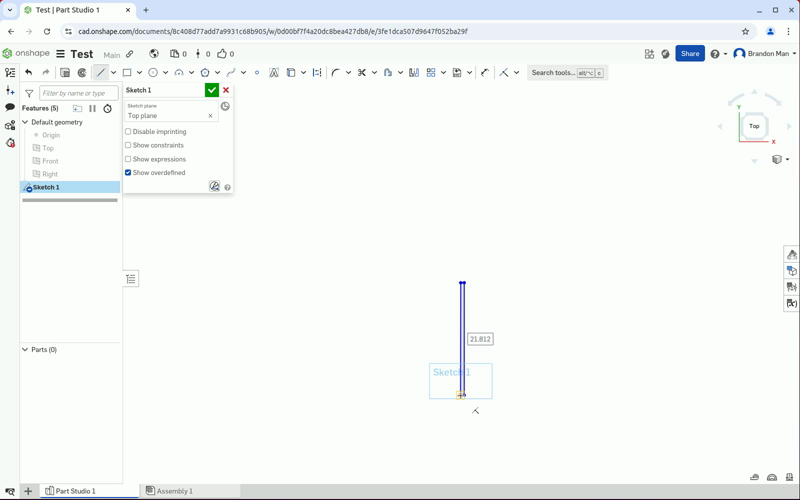
key(esc)
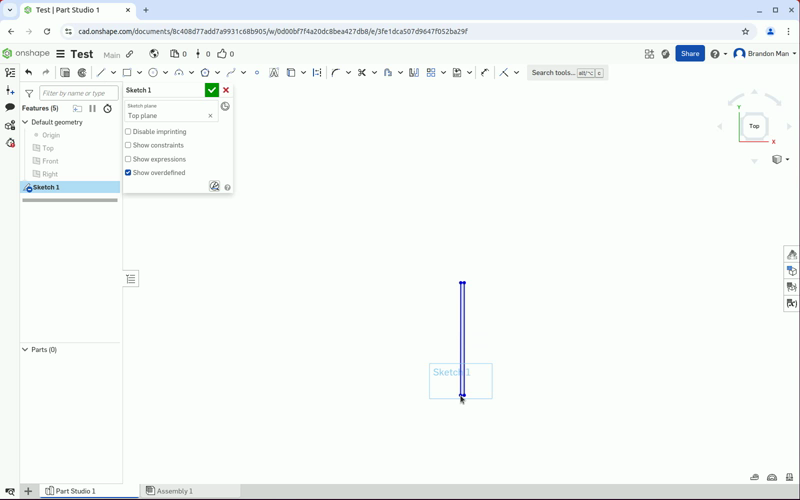
mouse_move(464, 384)
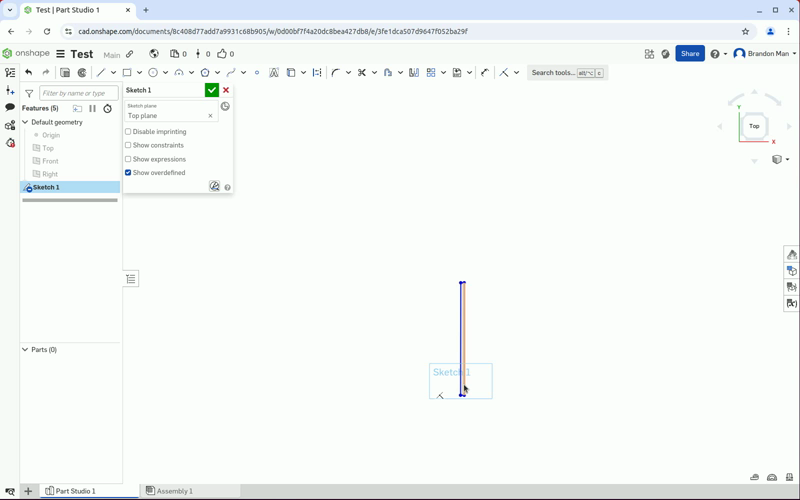
scroll(6)
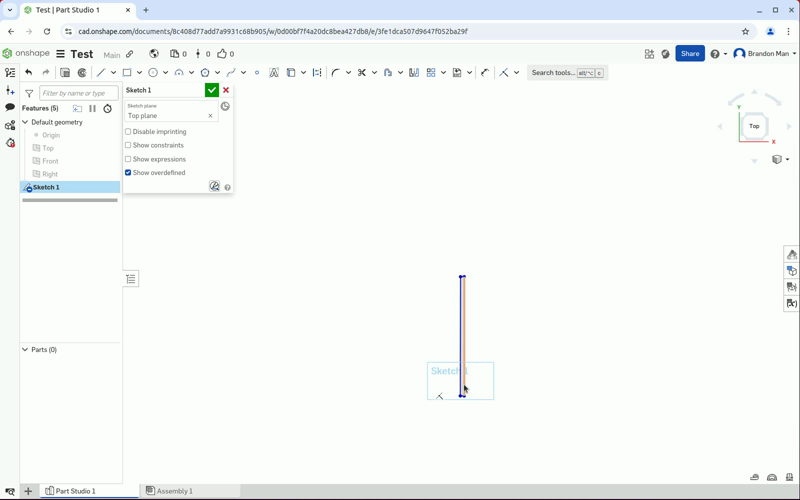
scroll(6)
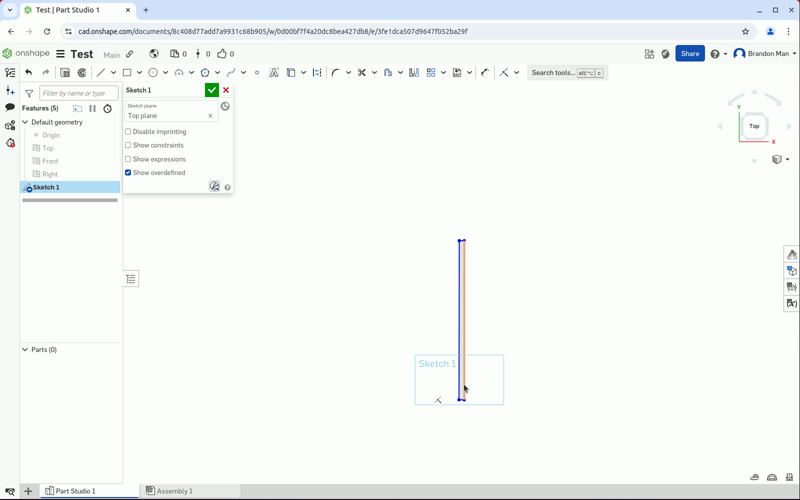
scroll(6)
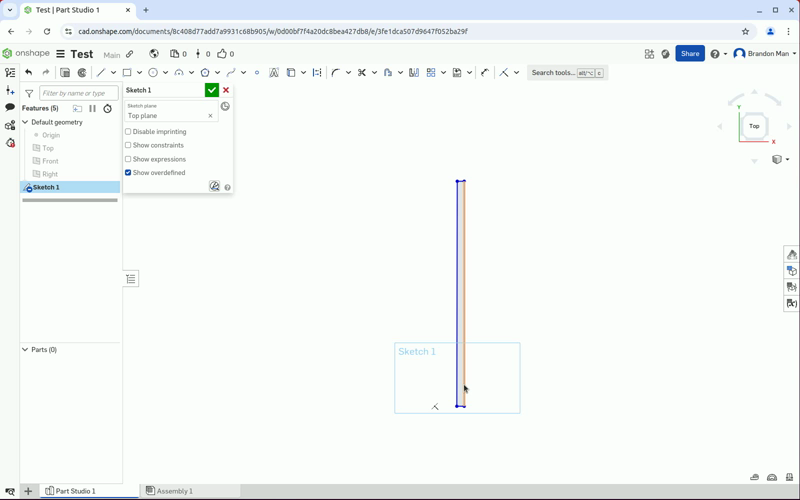
scroll(6)
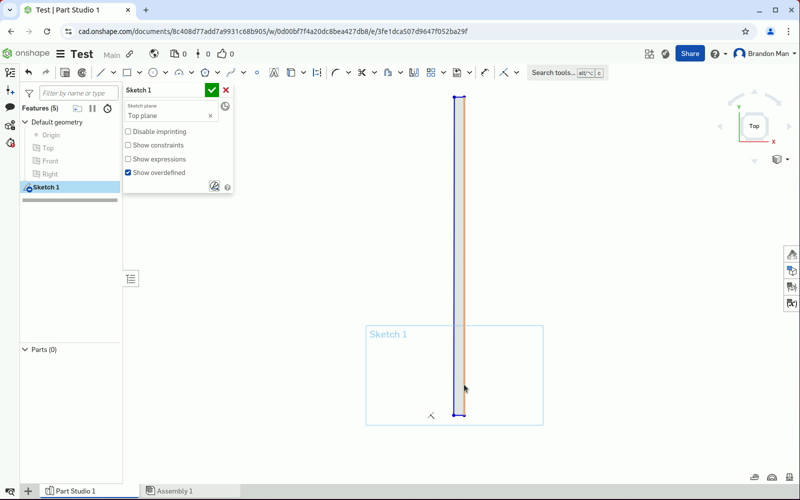
scroll(6)
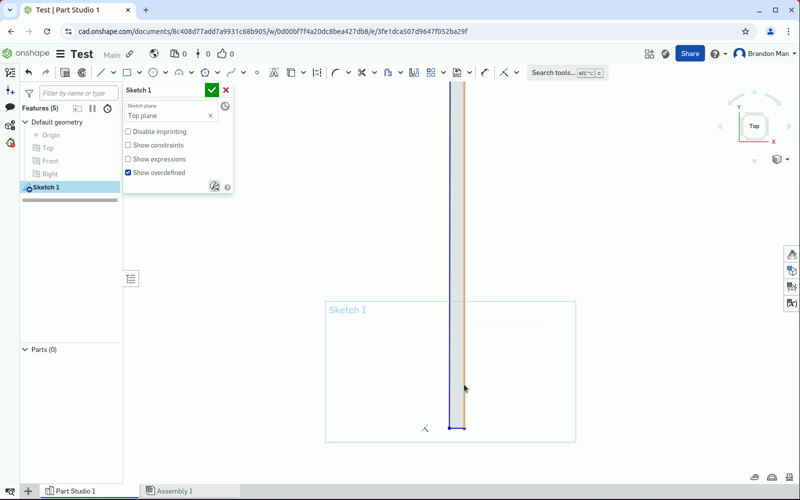
scroll(6)
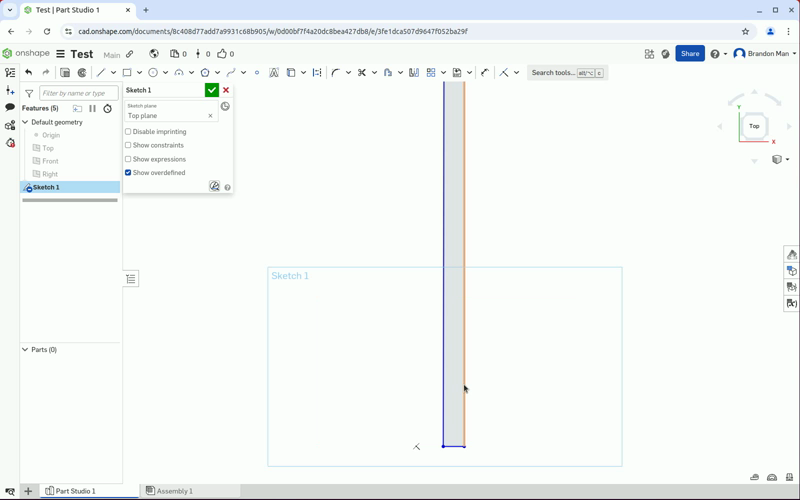
scroll(6)
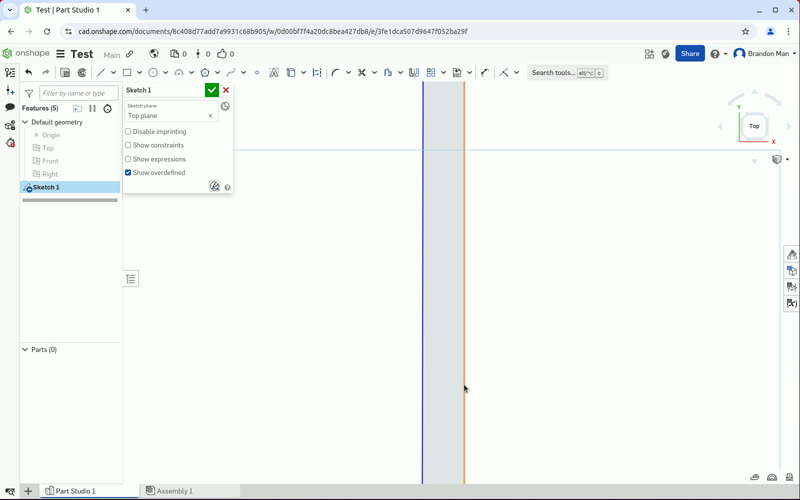
click(464, 384)
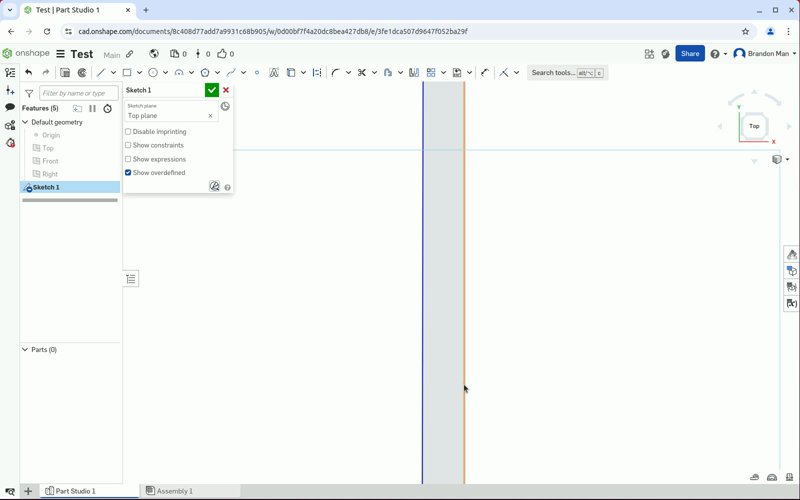
scroll(-6)
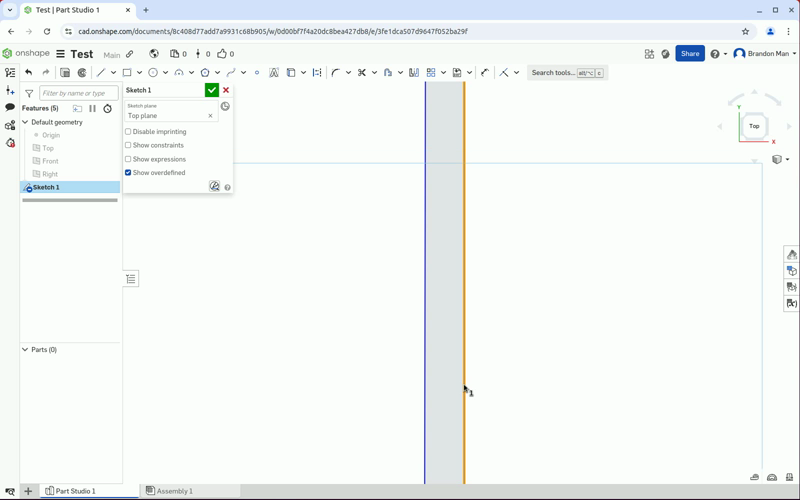
scroll(-6)
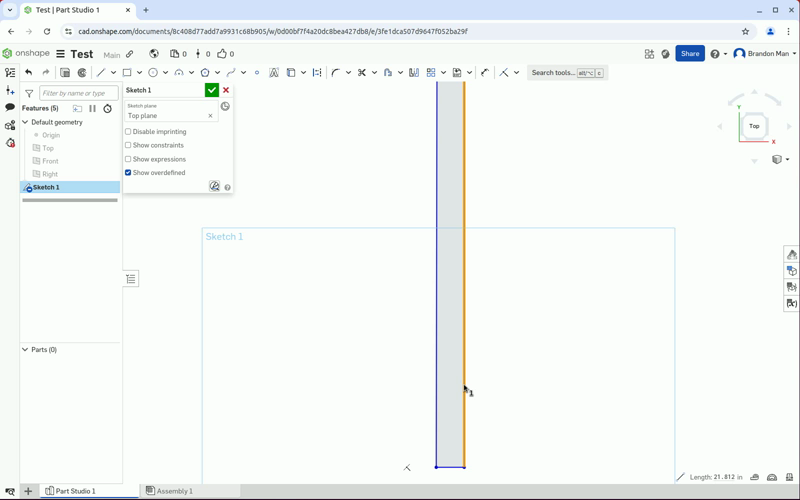
scroll(-6)
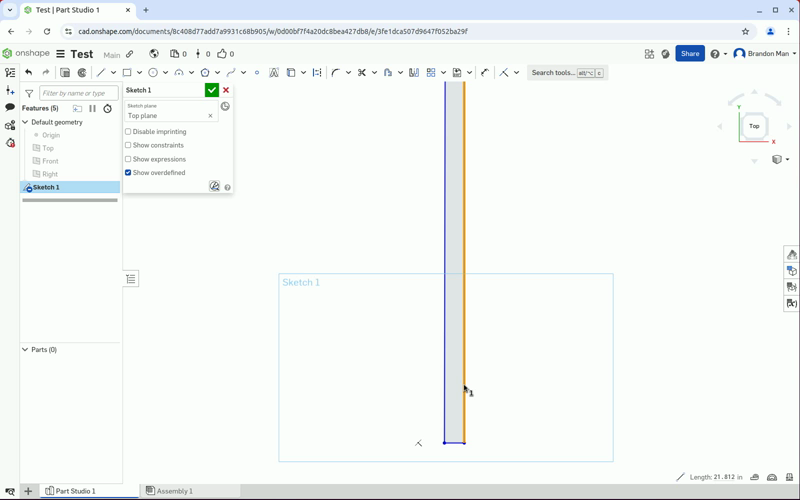
scroll(-6)
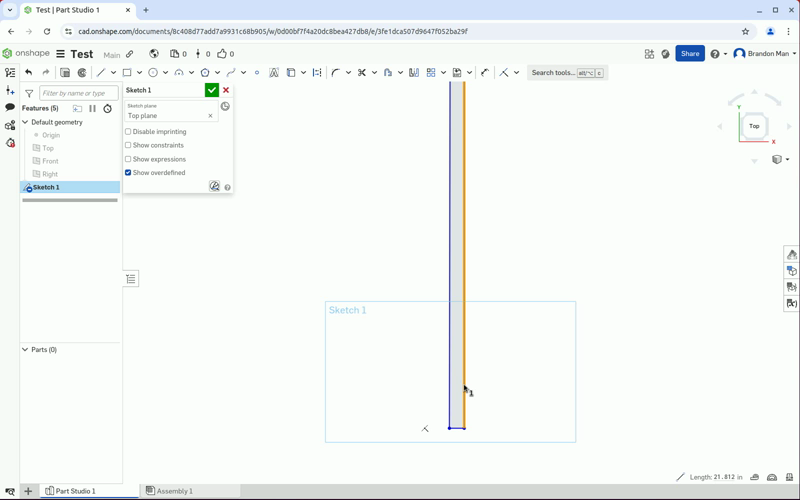
scroll(-6)
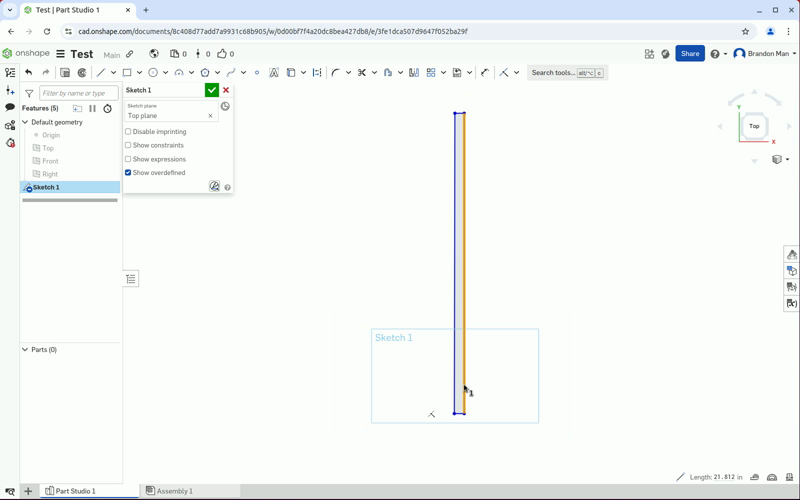
scroll(-6)
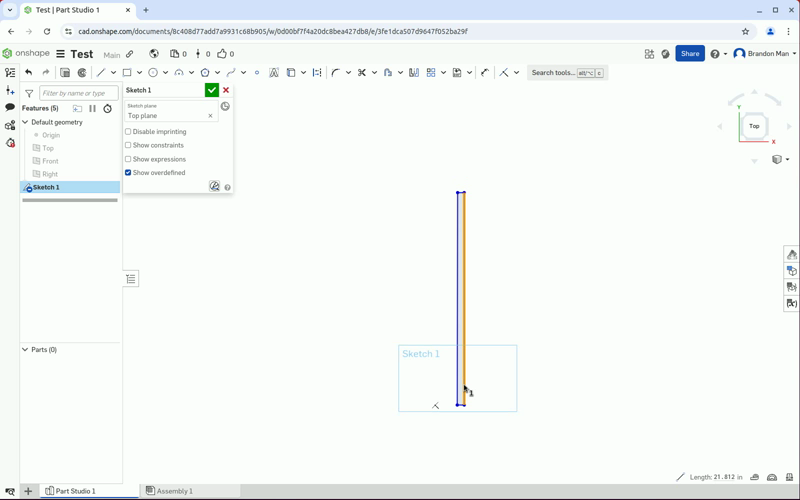
scroll(-6)
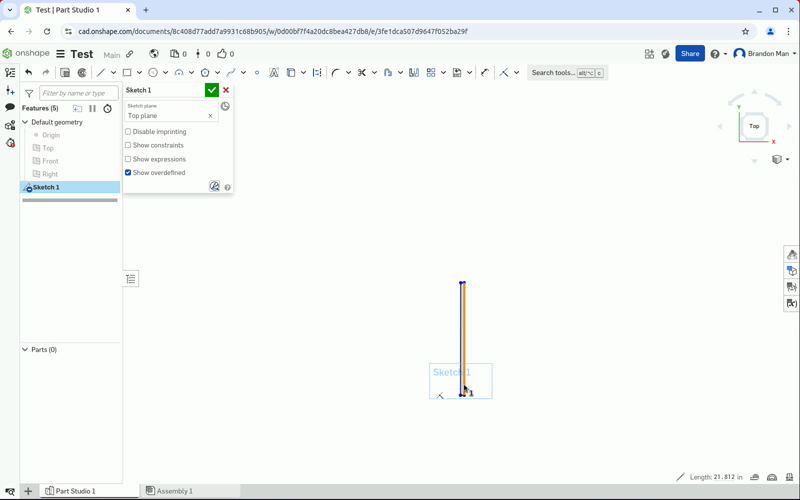
mouse_move(73, 352)
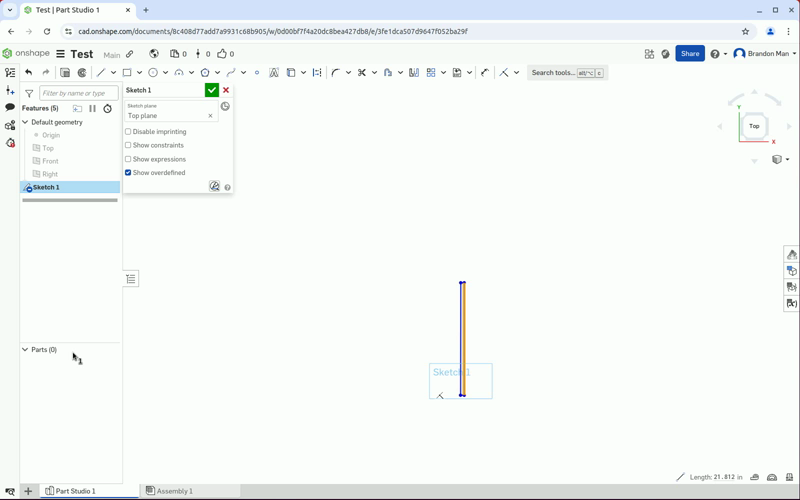
key(shift+y)
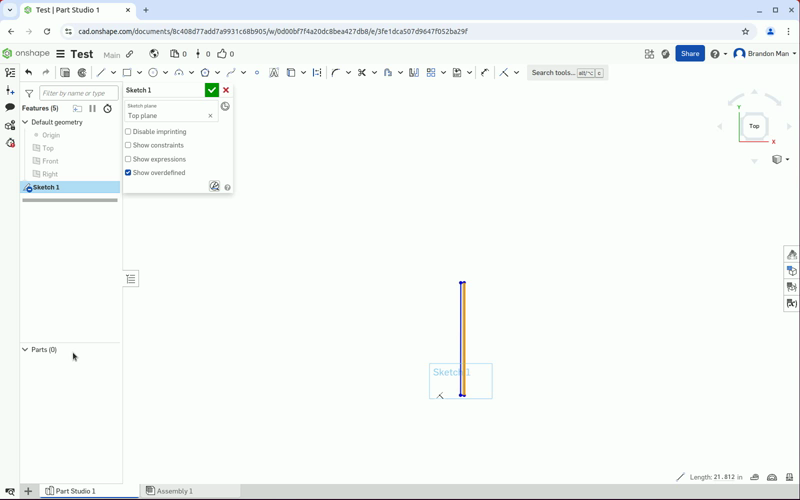
key(shift+e)
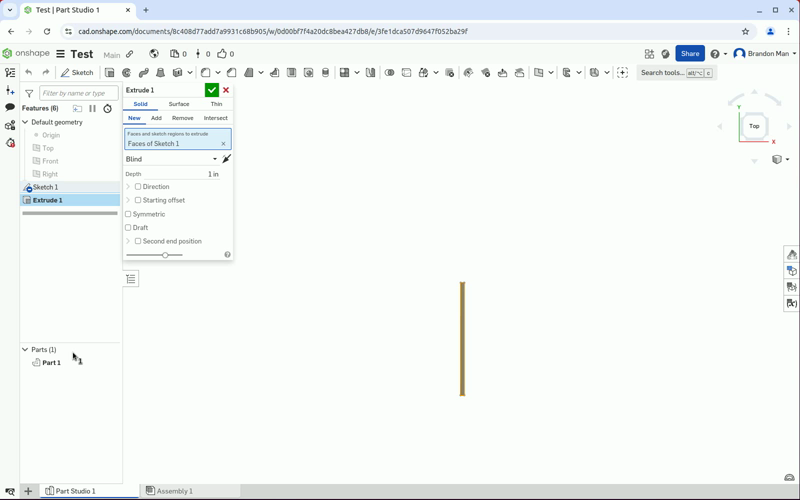
mouse_move(143, 106)
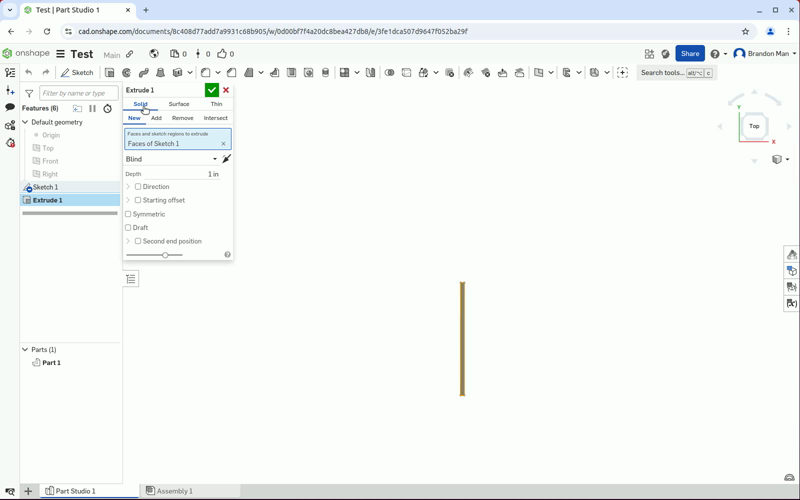
click(143, 106)
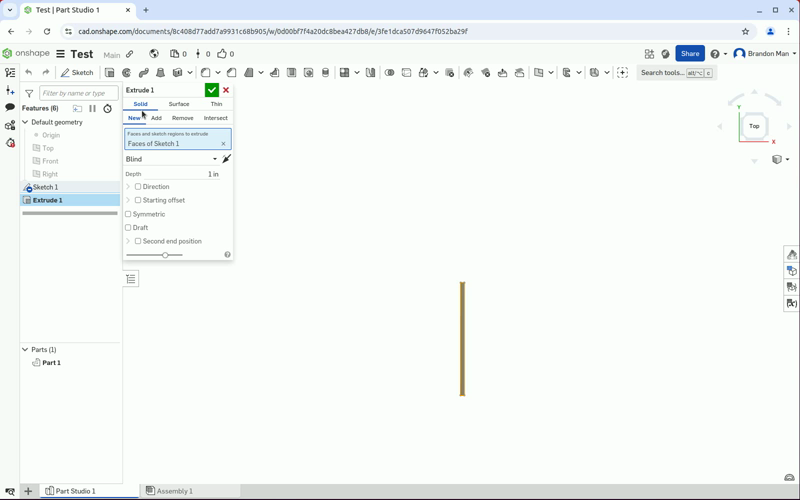
mouse_move(137, 120)
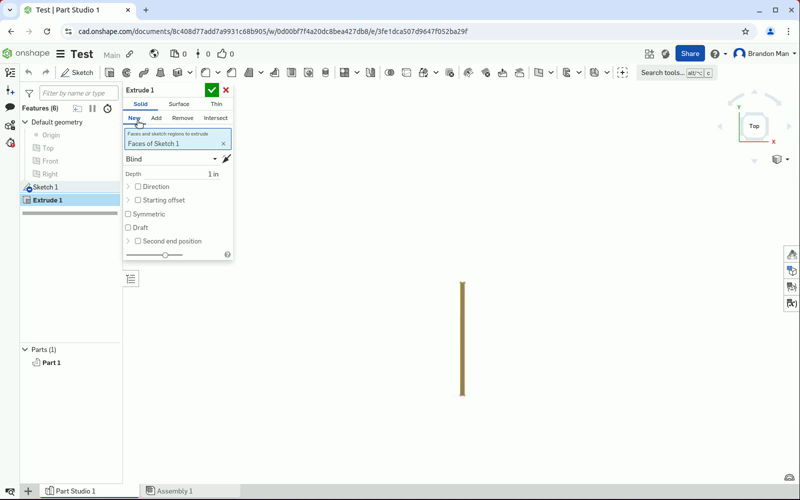
click(137, 120)
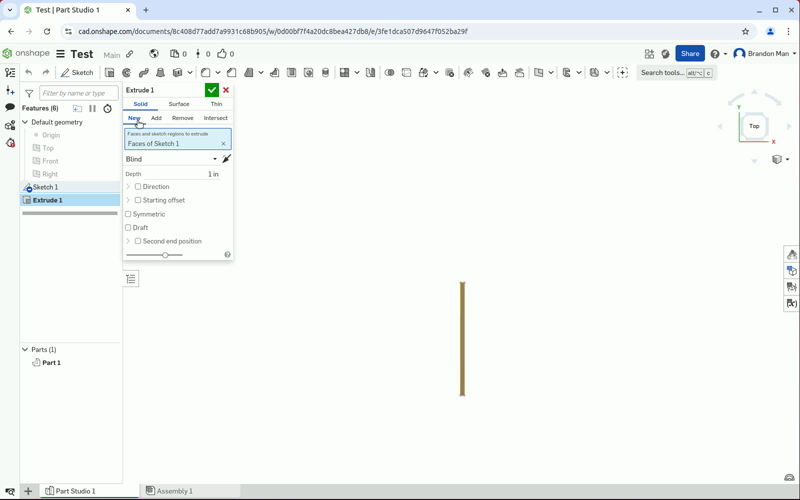
key(tab, 4)
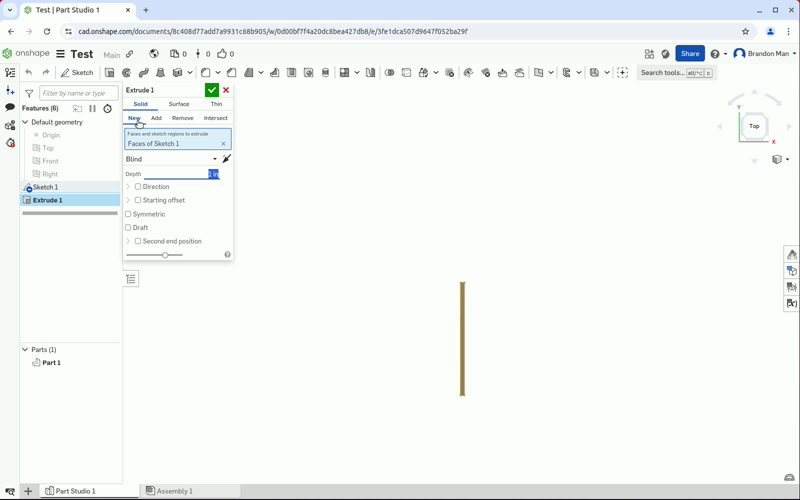
text(0.481)
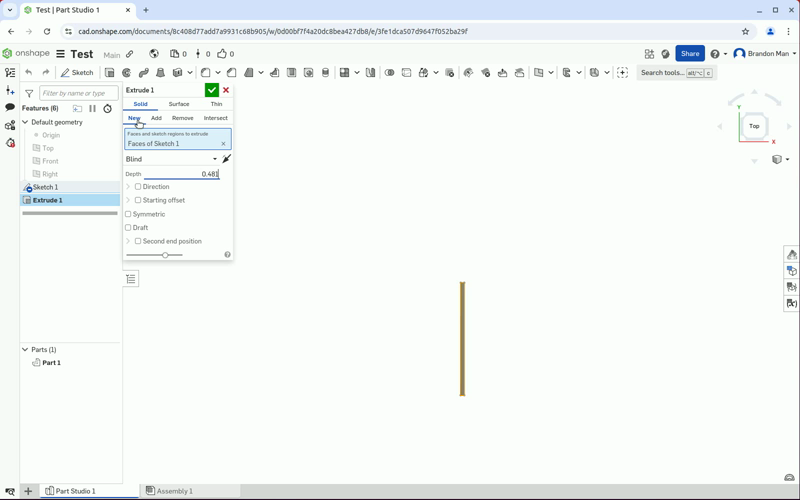
key(enter)
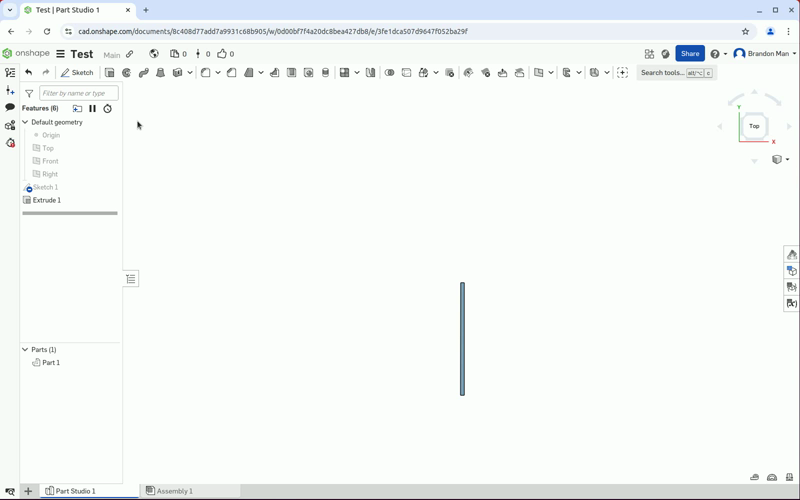
key(shift+h)
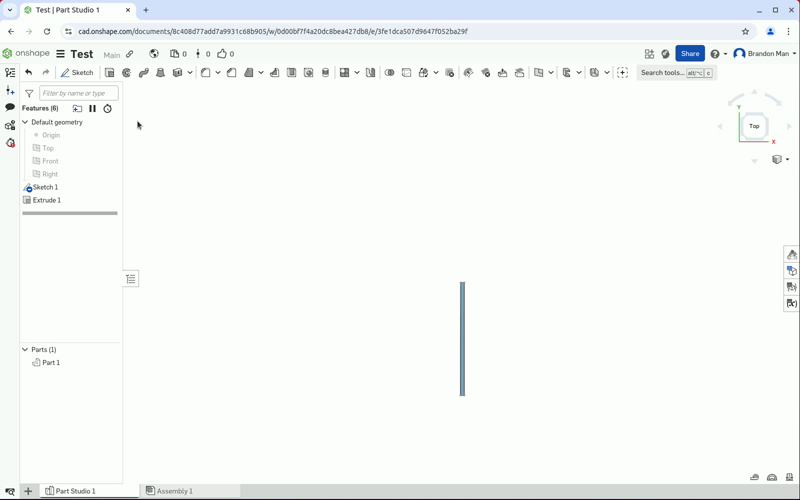
key(shift+h)
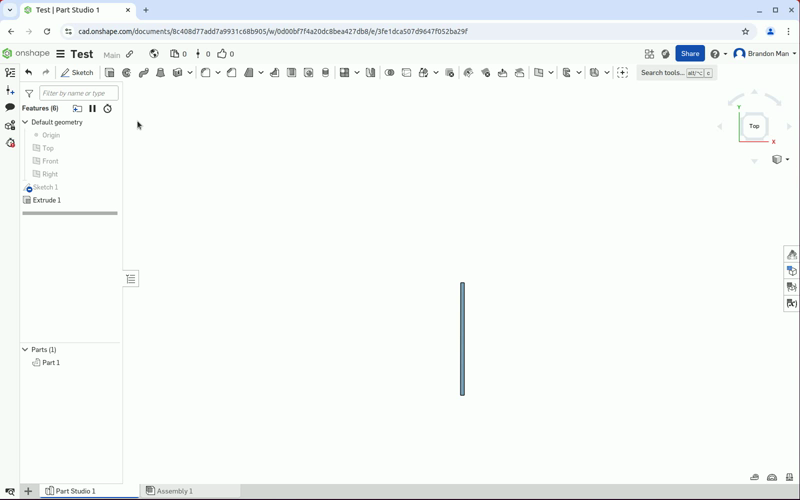
mouse_move(73, 189)
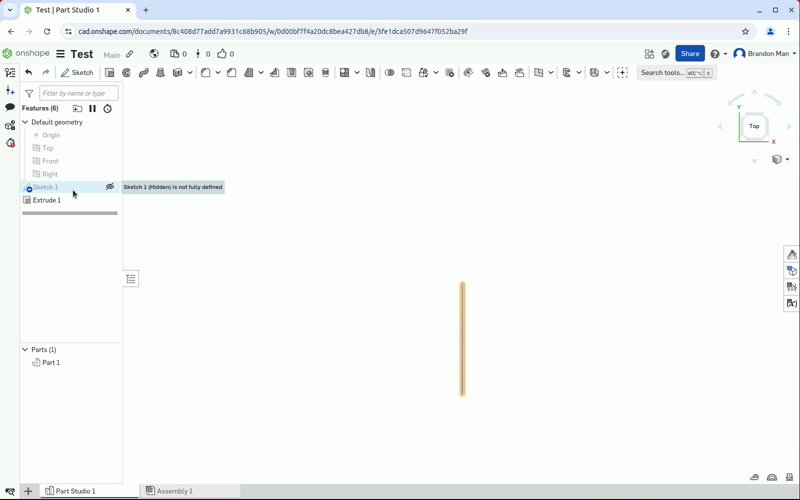
click(73, 189)
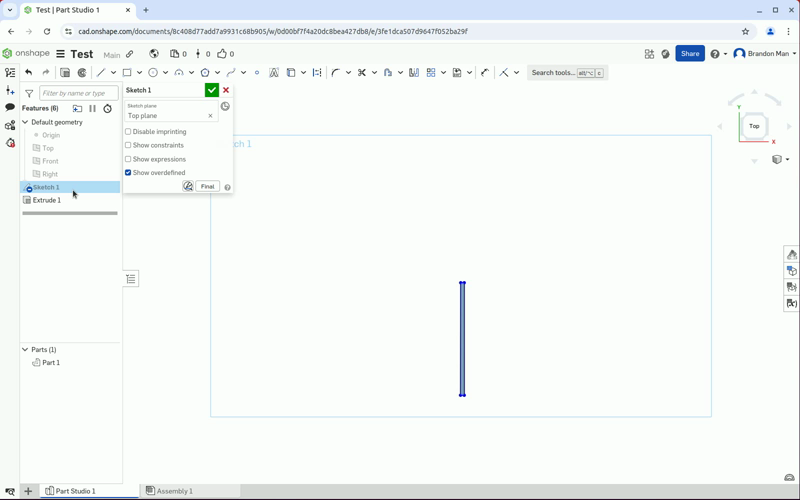
mouse_move(229, 92)
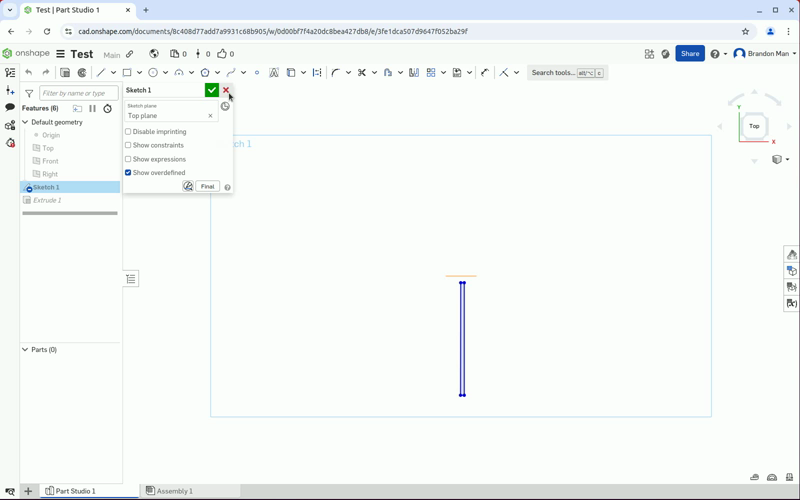
click(229, 92)
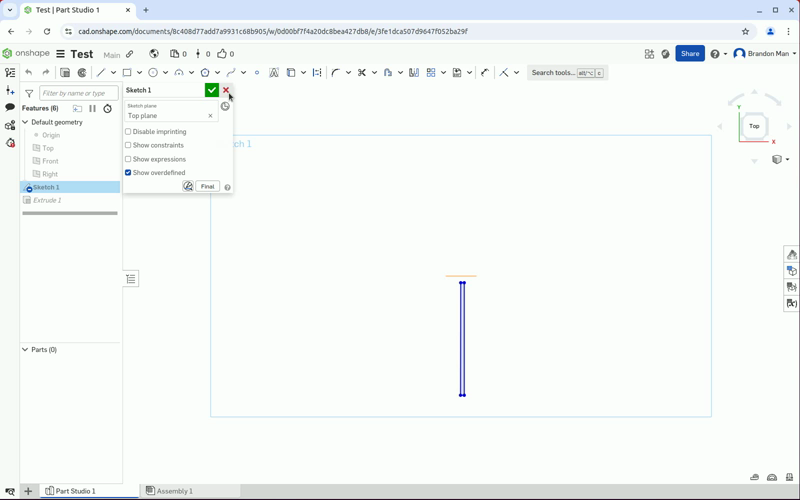
key(shift+s)
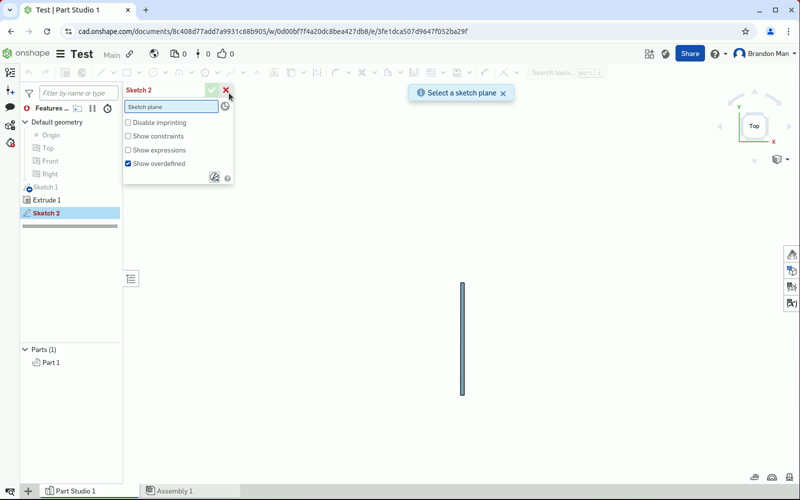
mouse_move(73, 150)
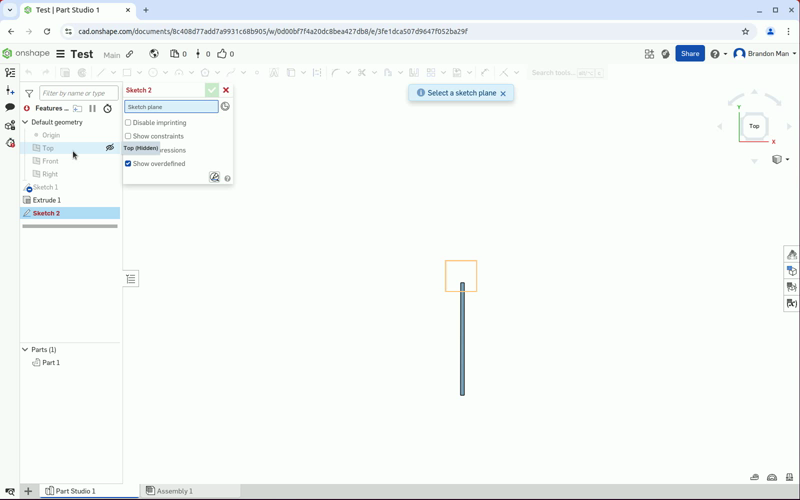
click(73, 150)
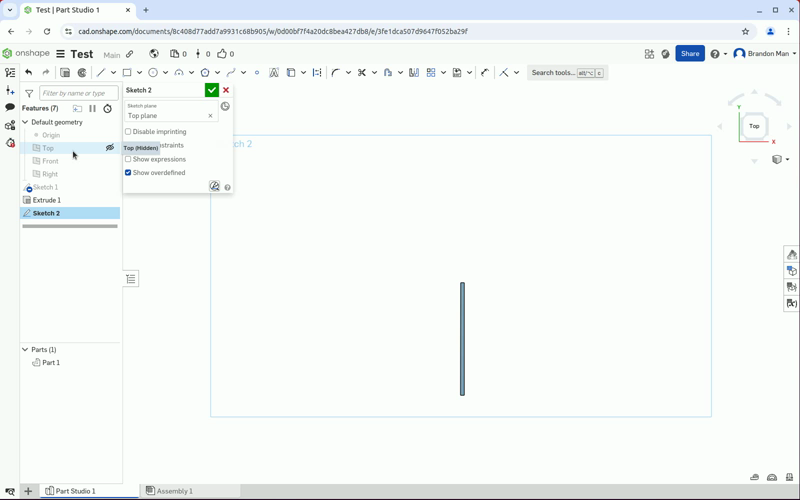
mouse_move(73, 352)
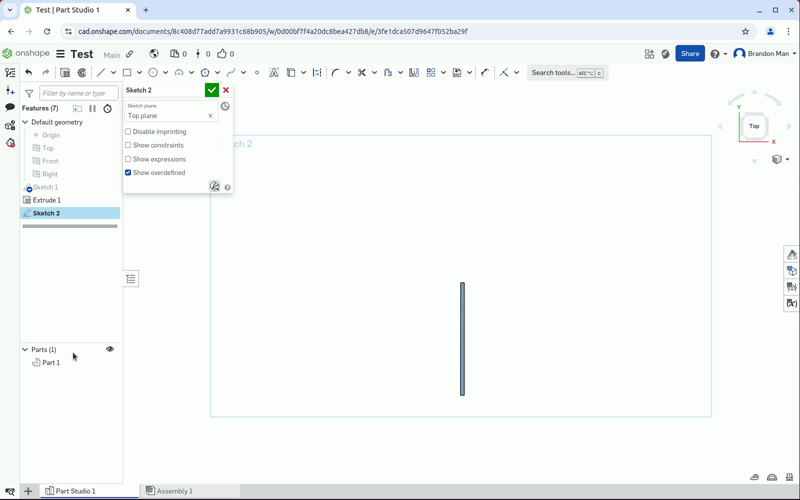
key(y)
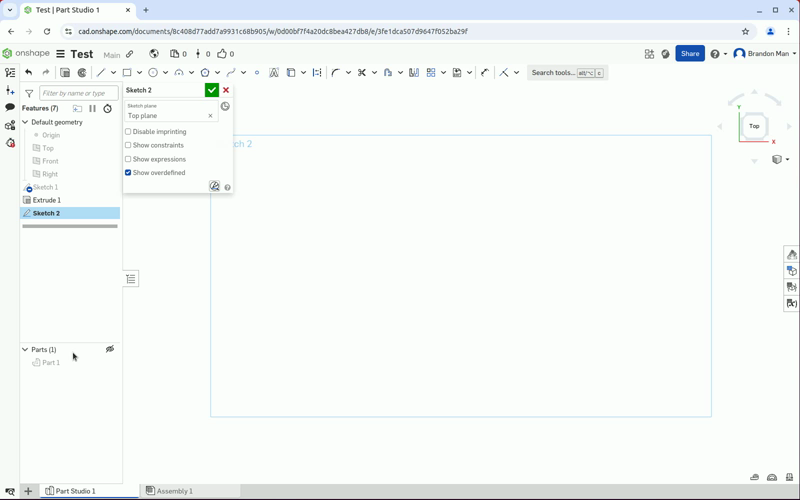
key(l)
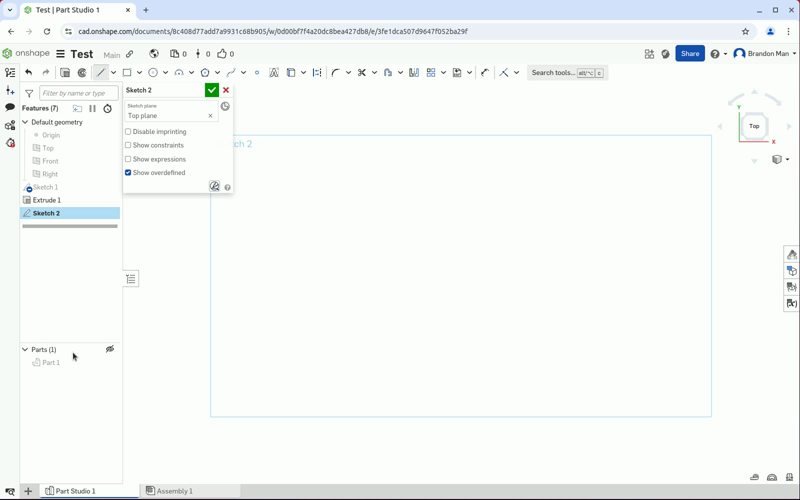
key_down(shift)
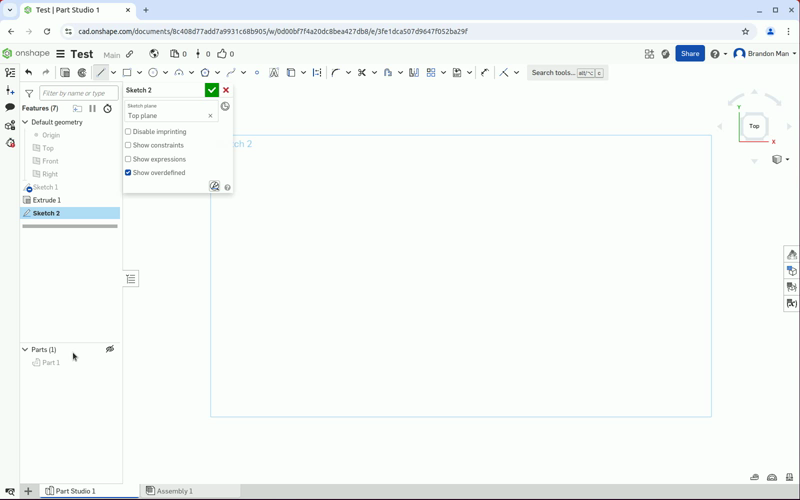
mouse_move(370, 395)
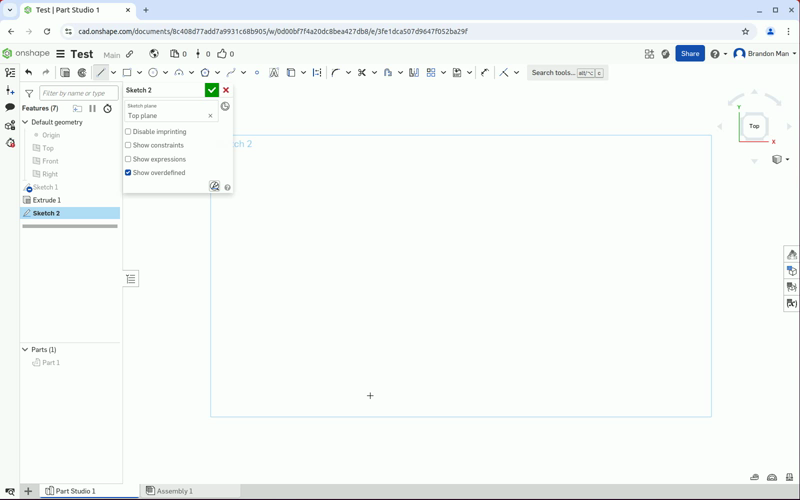
click(370, 395)
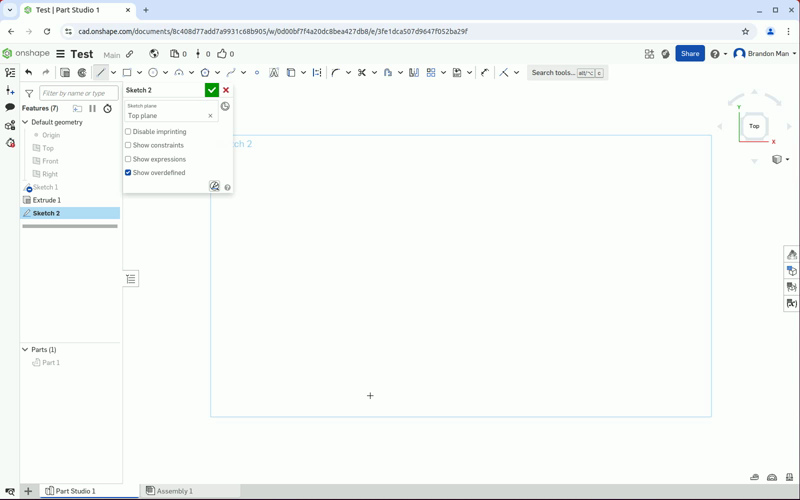
key_up(shift)
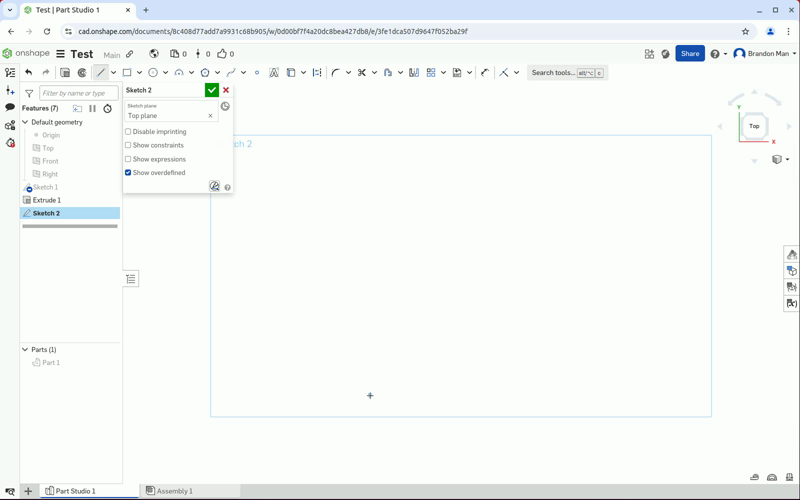
key_down(shift)
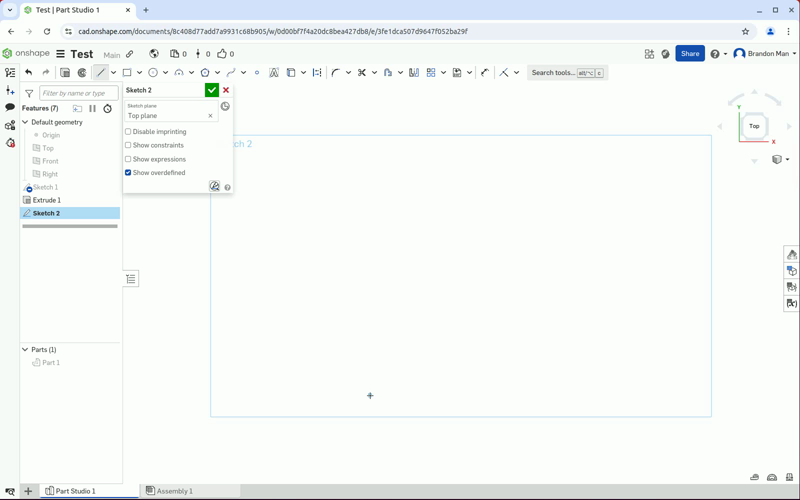
mouse_move(400, 395)
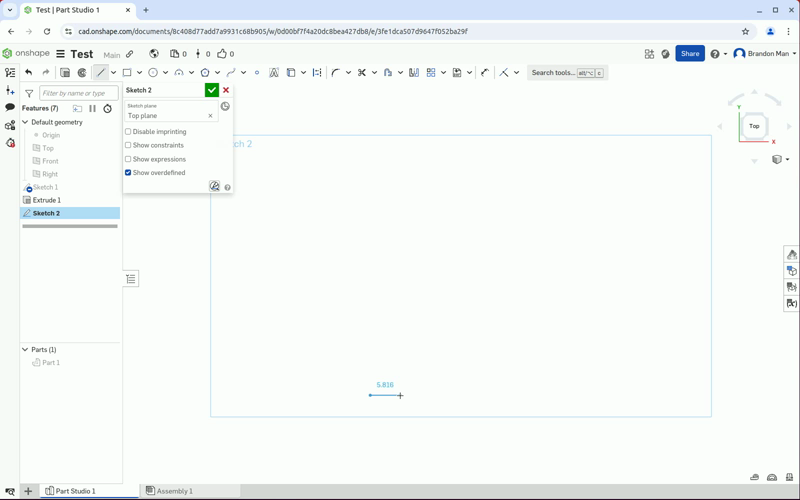
mouse_move(374, 395)
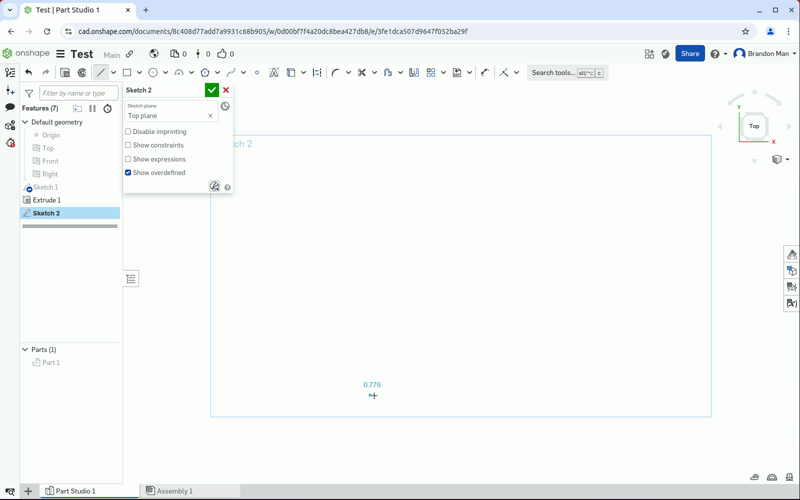
scroll(6)
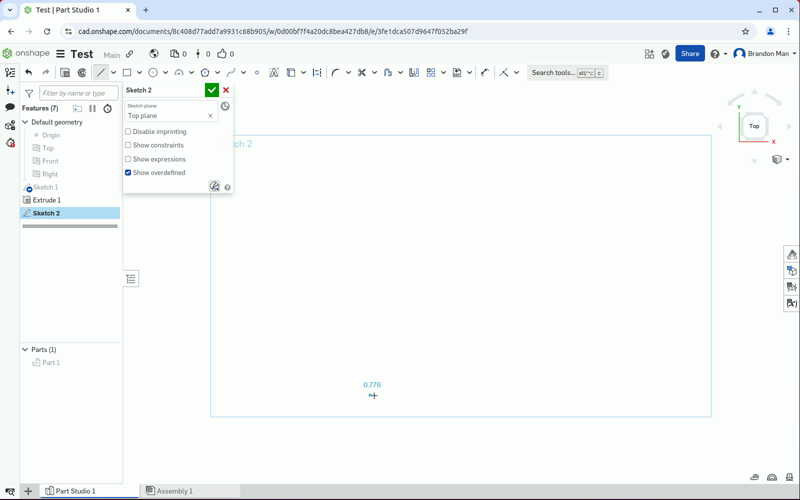
scroll(6)
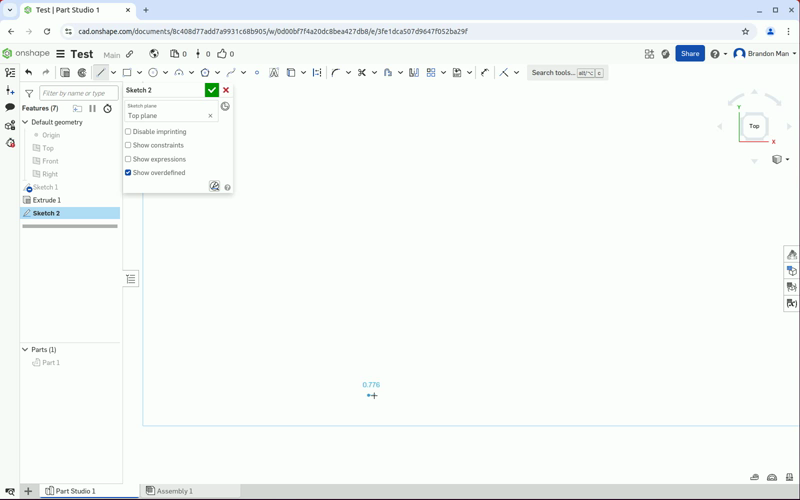
scroll(6)
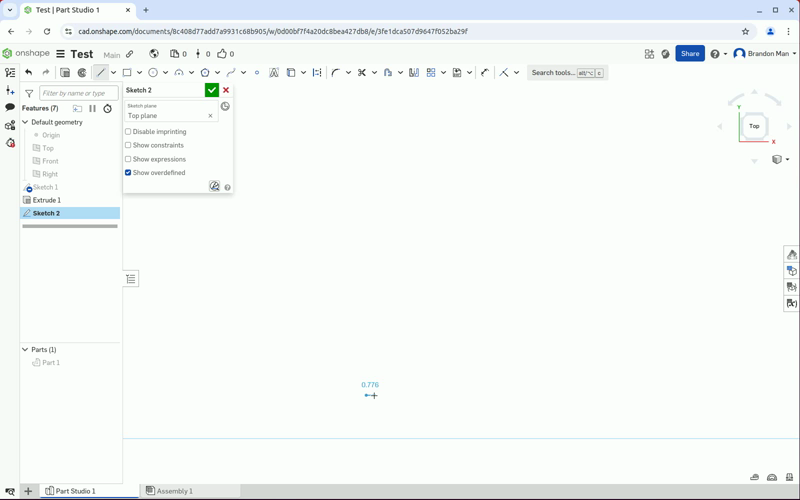
scroll(6)
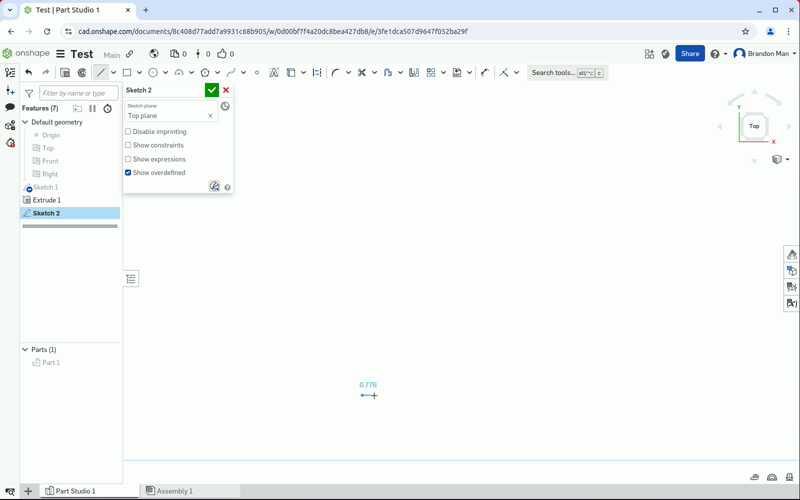
scroll(6)
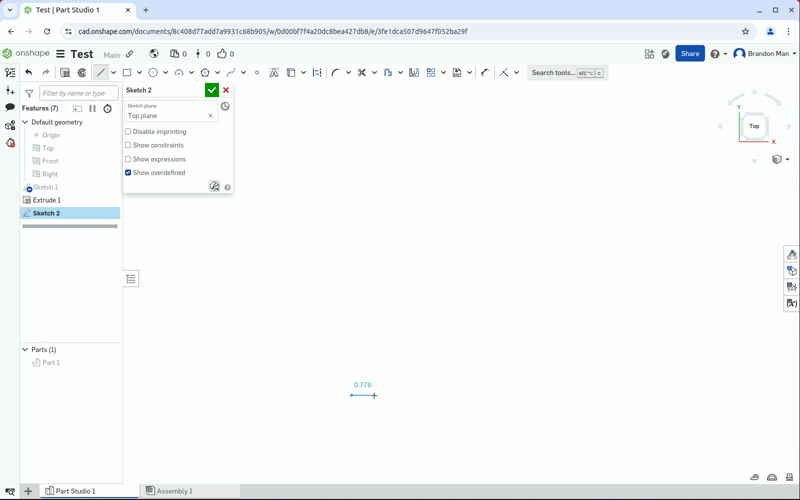
scroll(6)
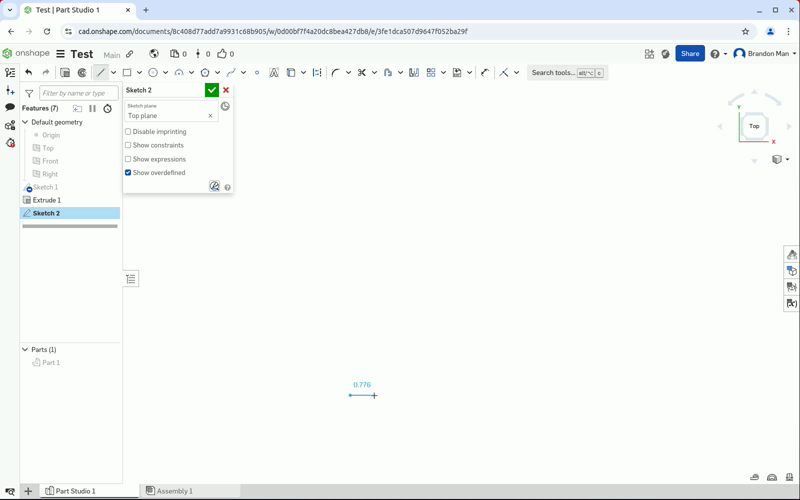
scroll(6)
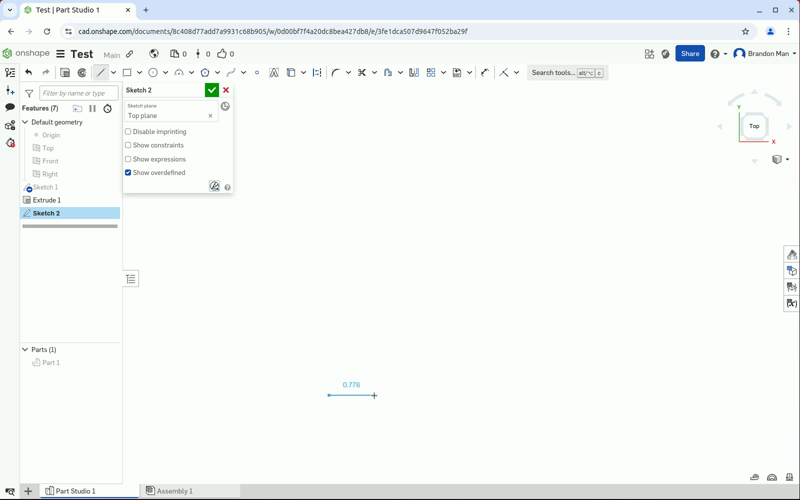
click(374, 395)
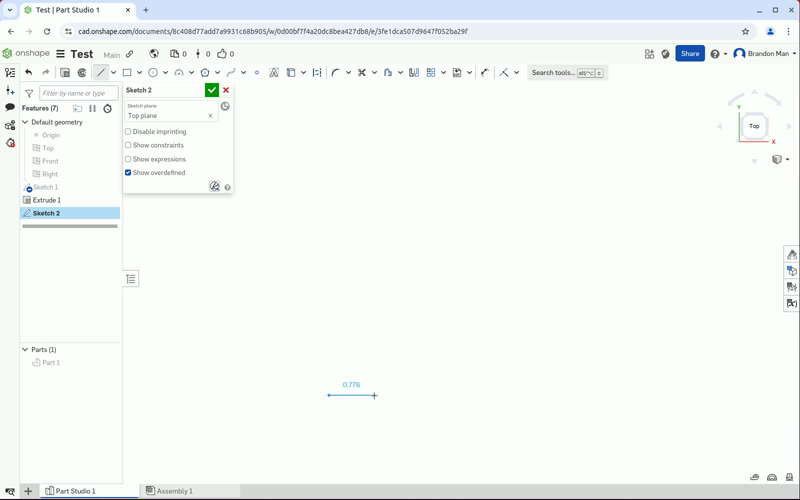
scroll(-6)
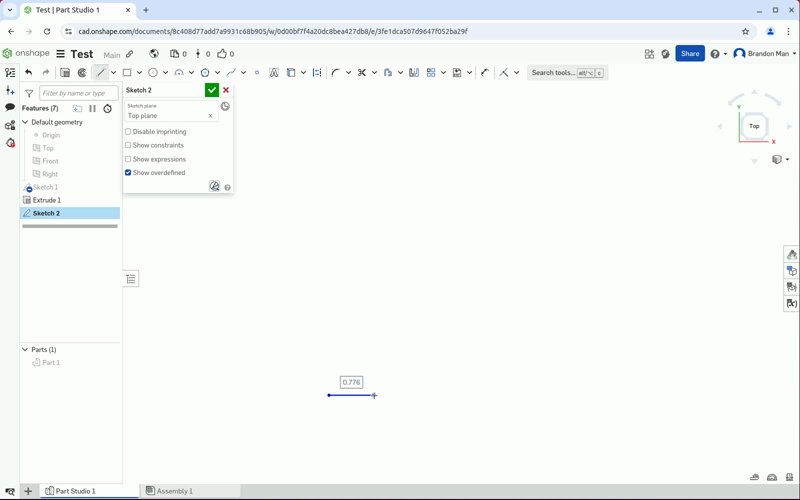
scroll(-6)
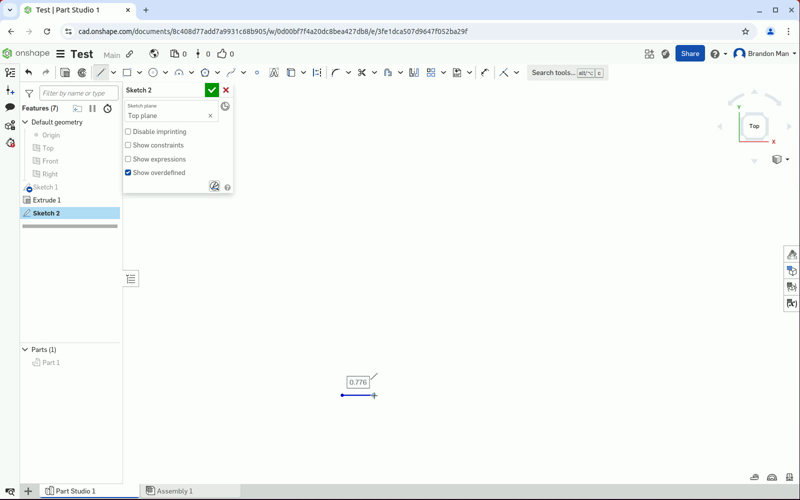
scroll(-6)
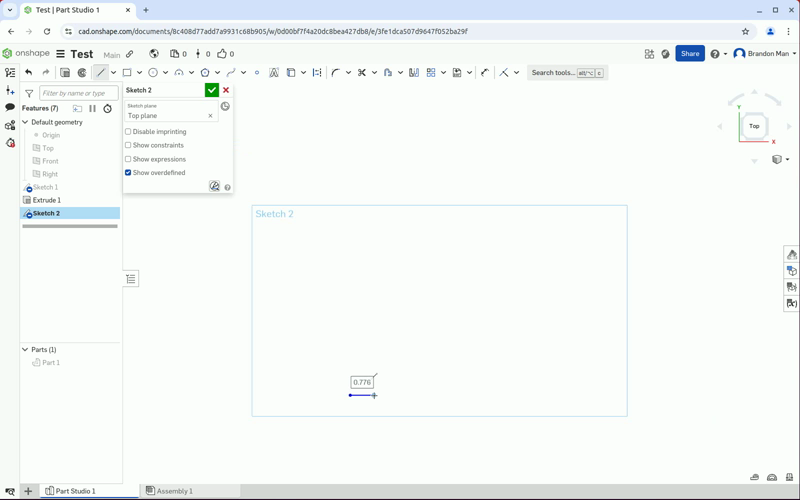
scroll(-6)
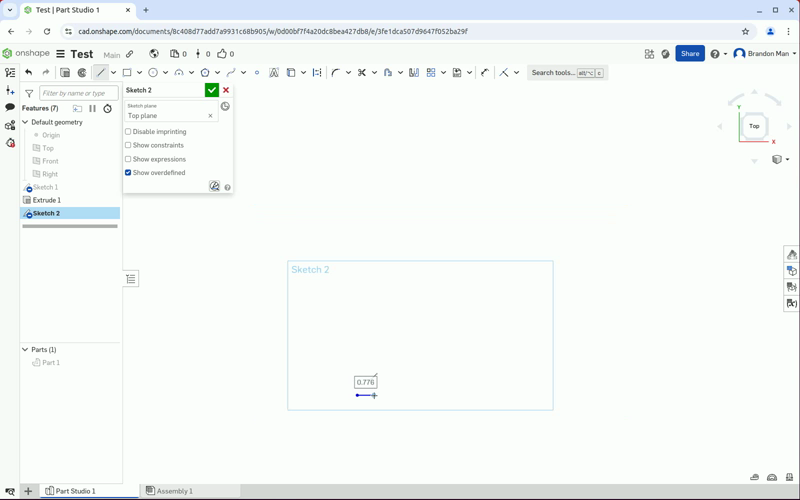
scroll(-6)
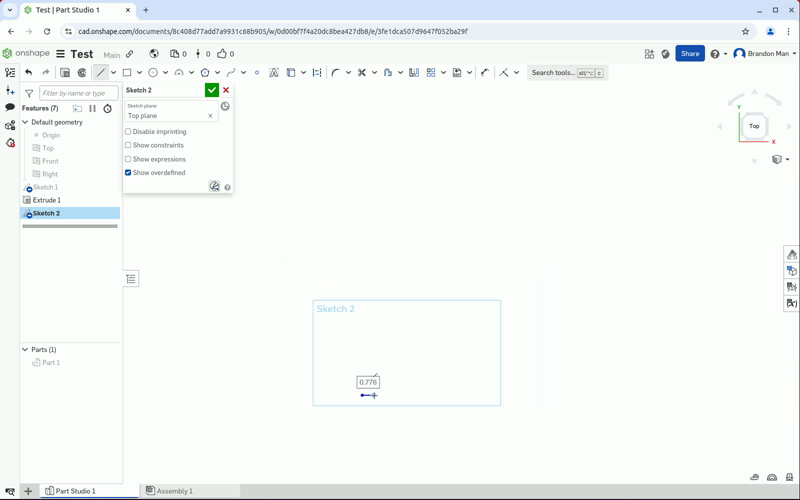
scroll(-6)
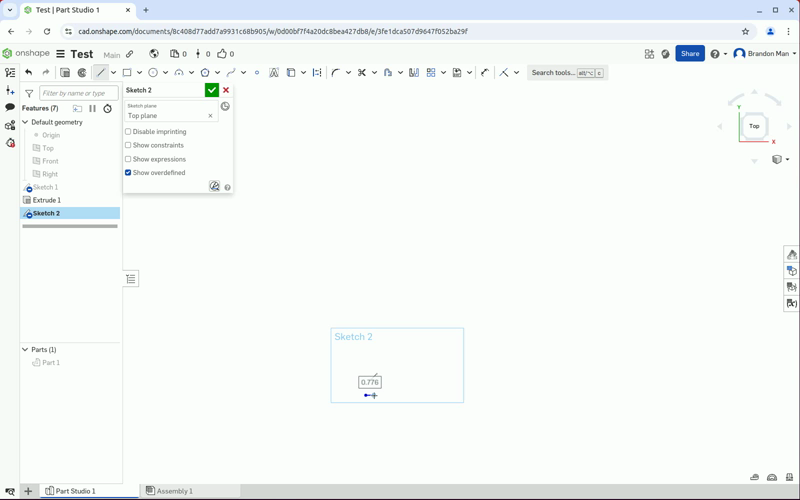
scroll(-6)
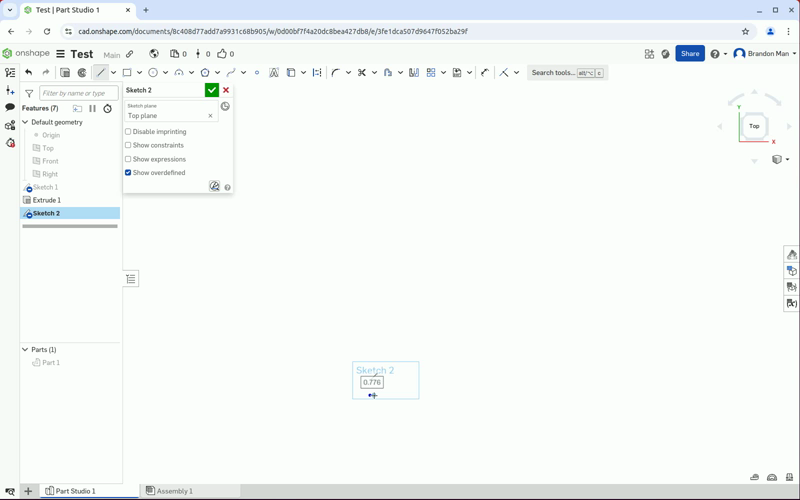
key_up(shift)
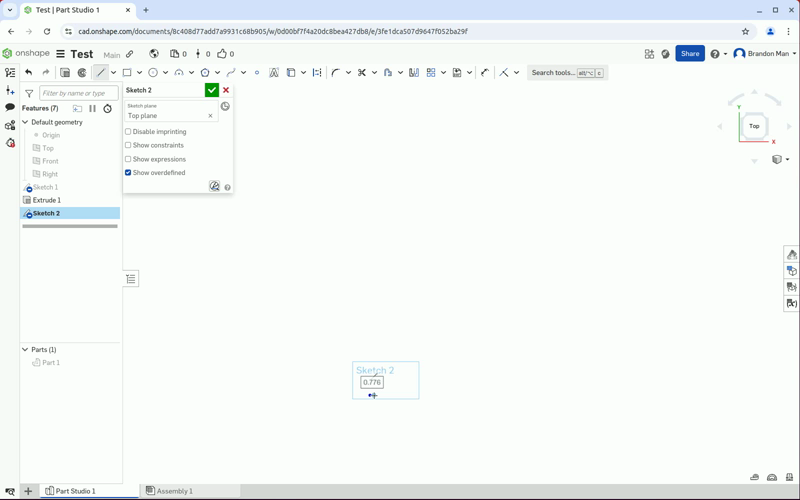
key_down(shift)
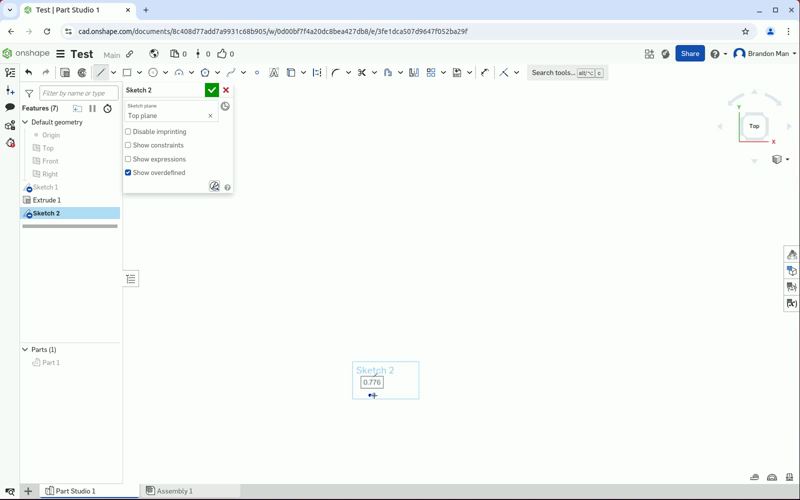
mouse_move(374, 282)
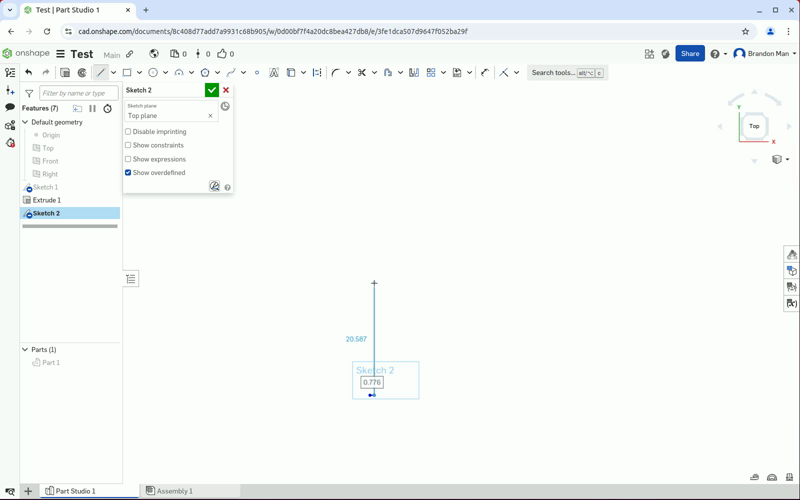
click(374, 282)
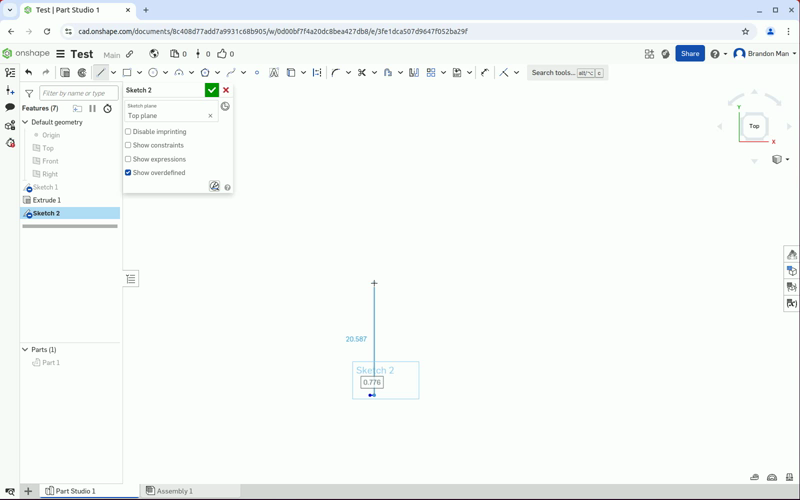
key_up(shift)
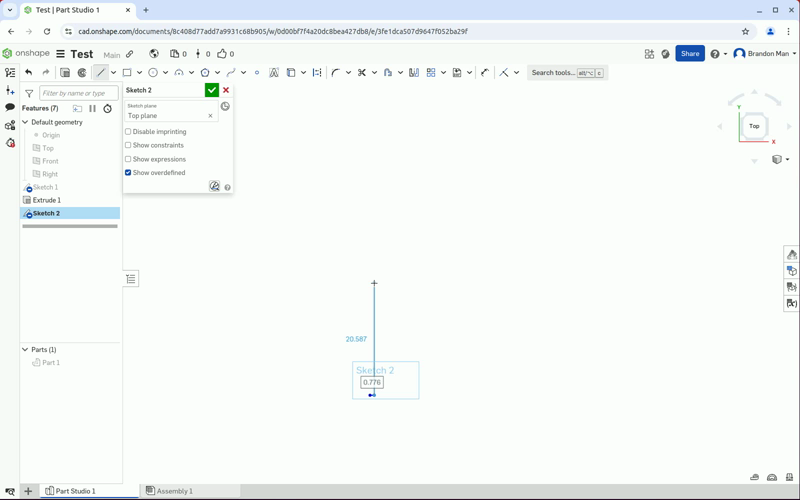
key_down(shift)
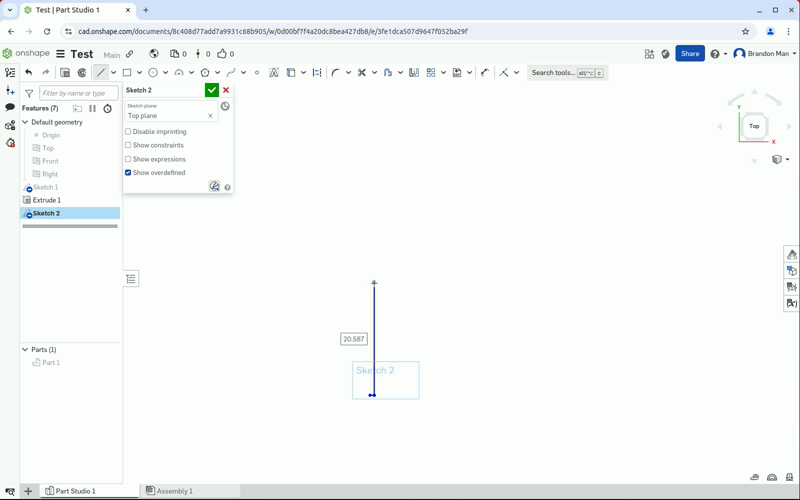
mouse_move(404, 282)
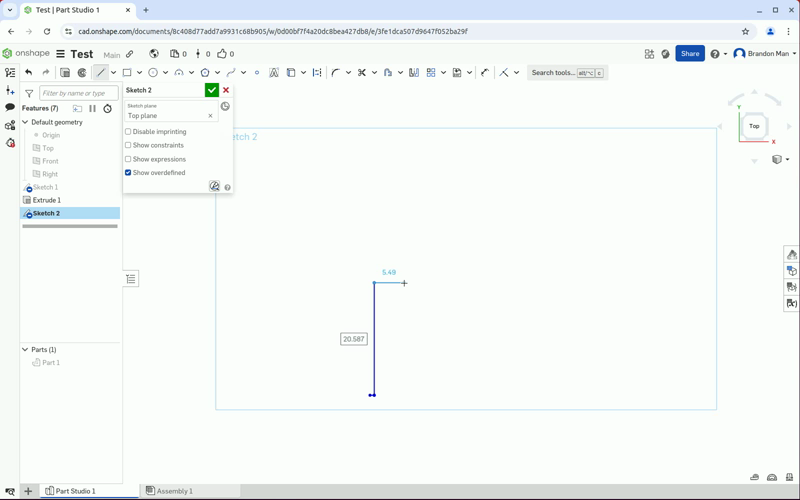
mouse_move(370, 282)
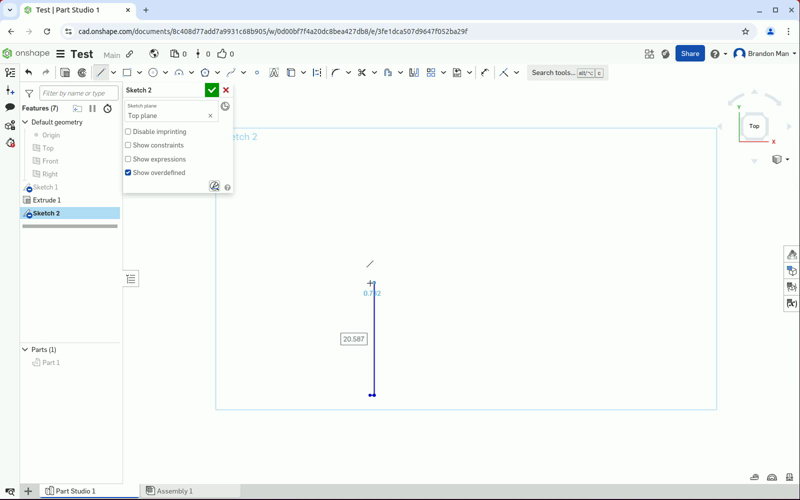
scroll(6)
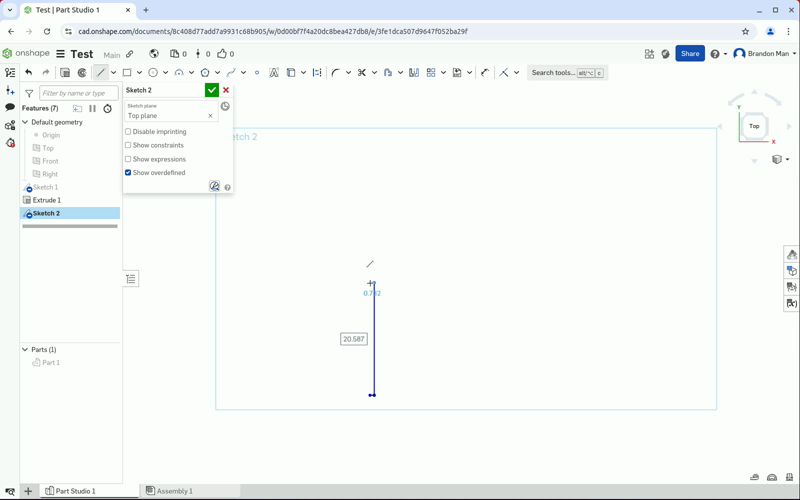
scroll(6)
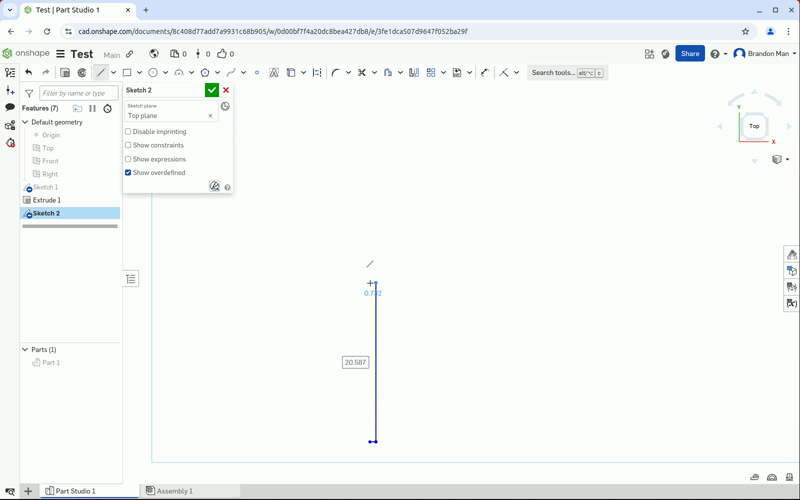
scroll(6)
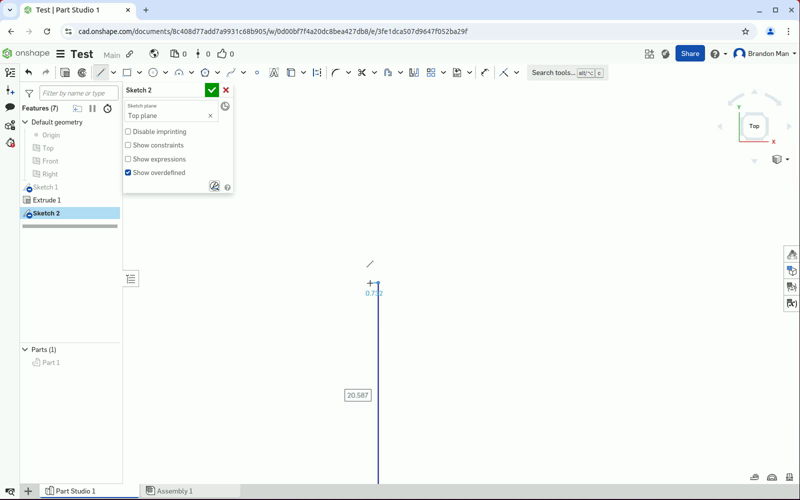
scroll(6)
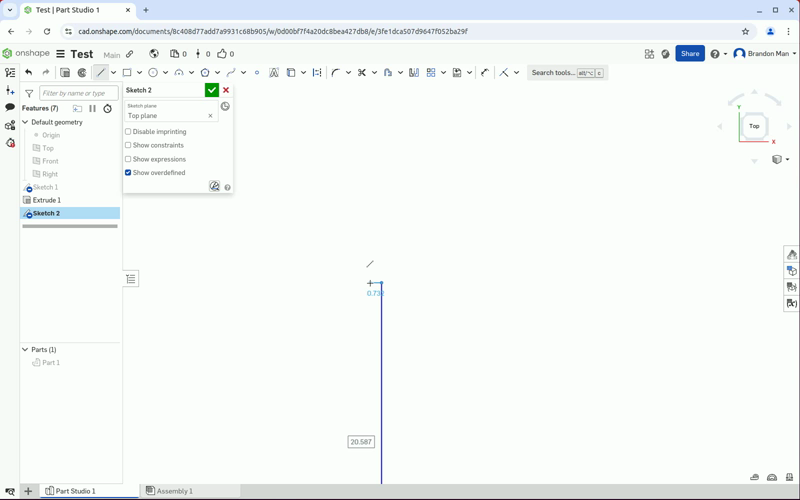
scroll(6)
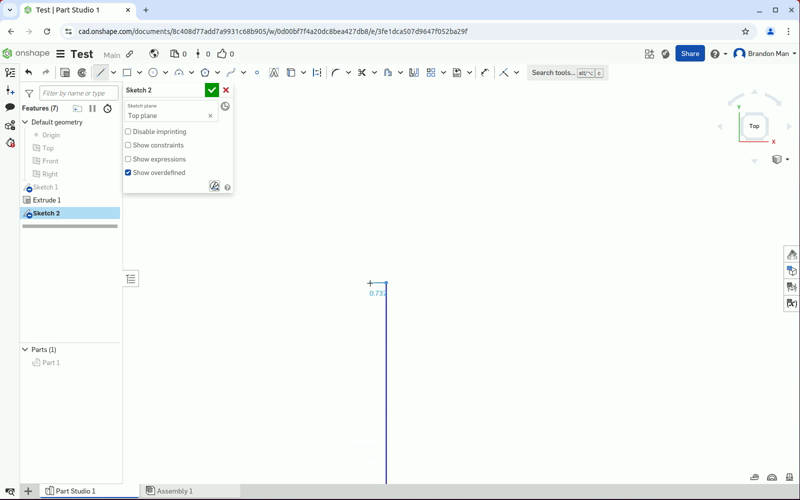
scroll(6)
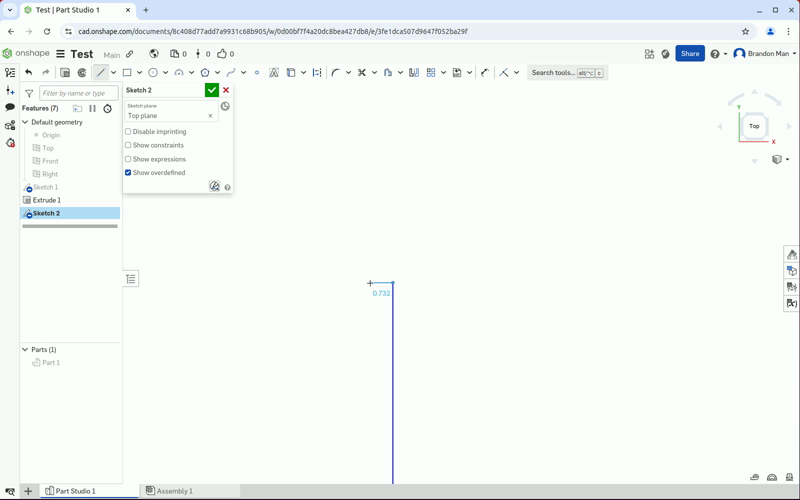
scroll(6)
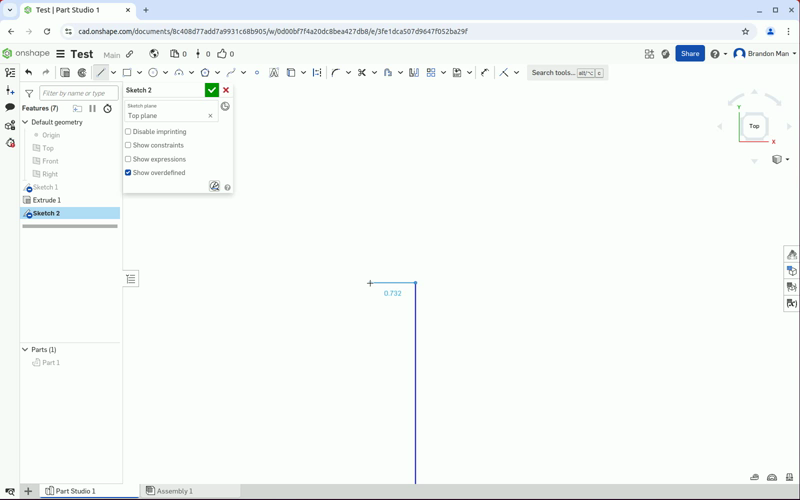
click(370, 282)
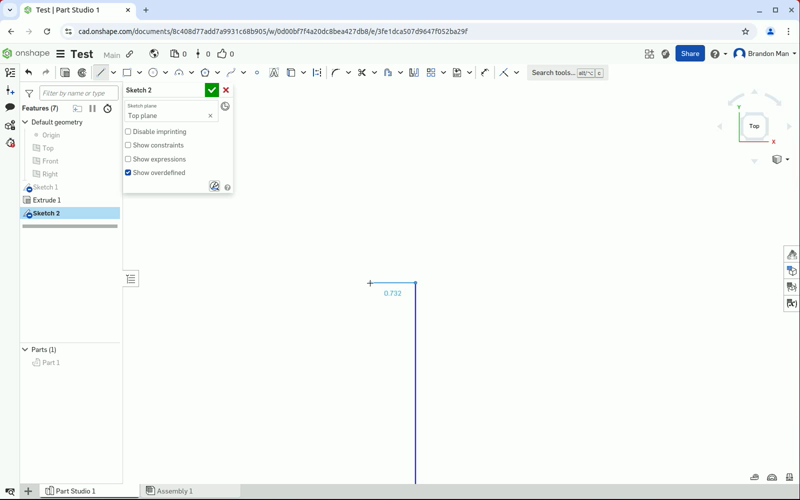
scroll(-6)
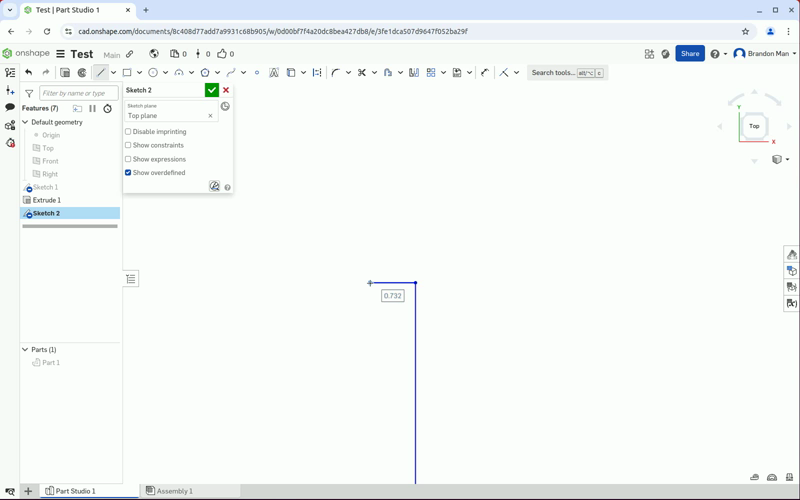
scroll(-6)
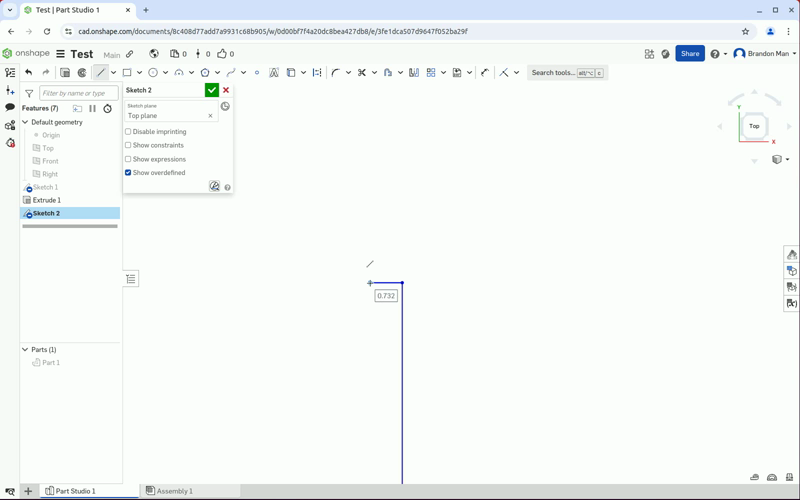
scroll(-6)
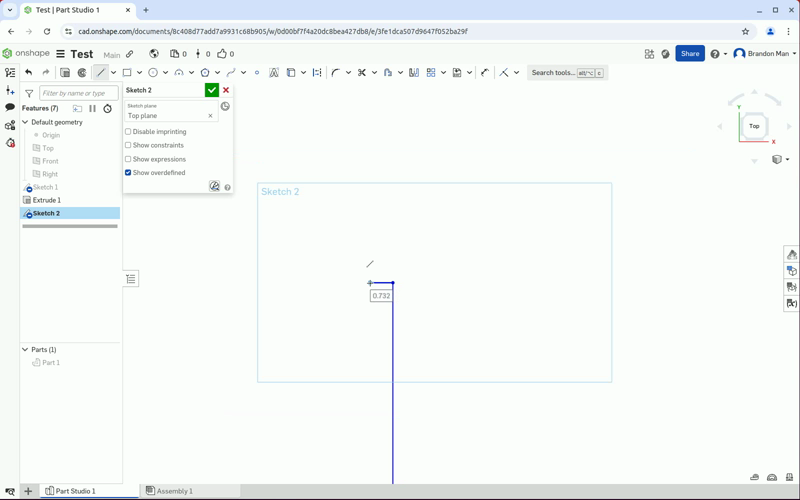
scroll(-6)
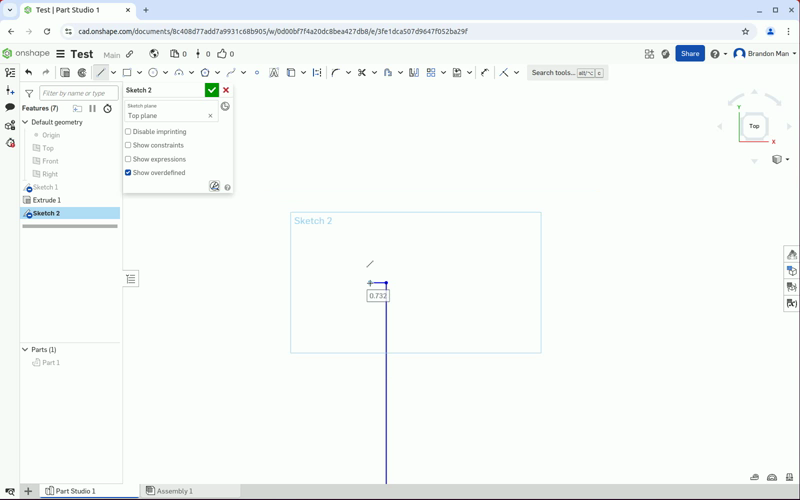
scroll(-6)
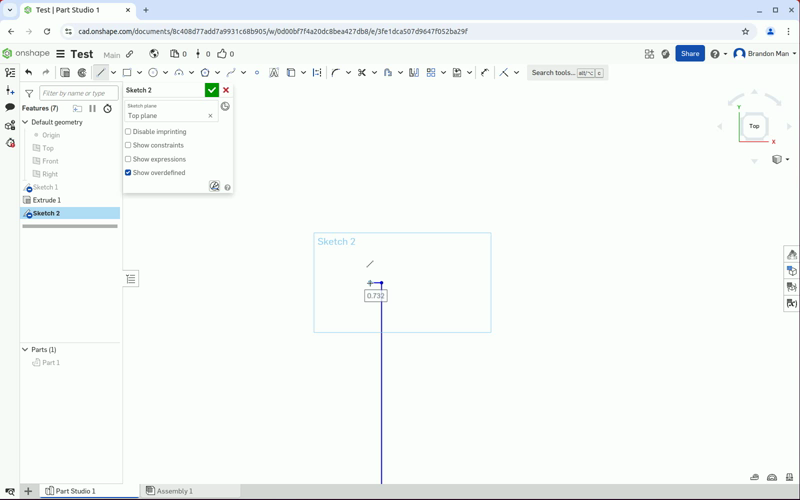
scroll(-6)
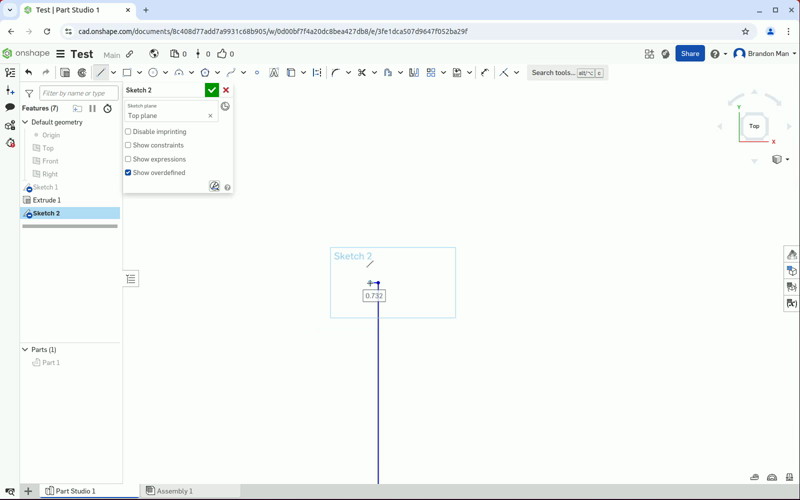
scroll(-6)
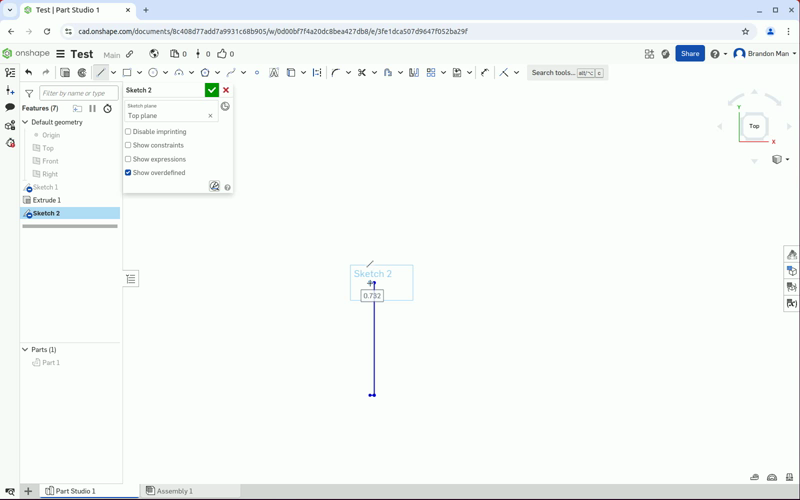
key_up(shift)
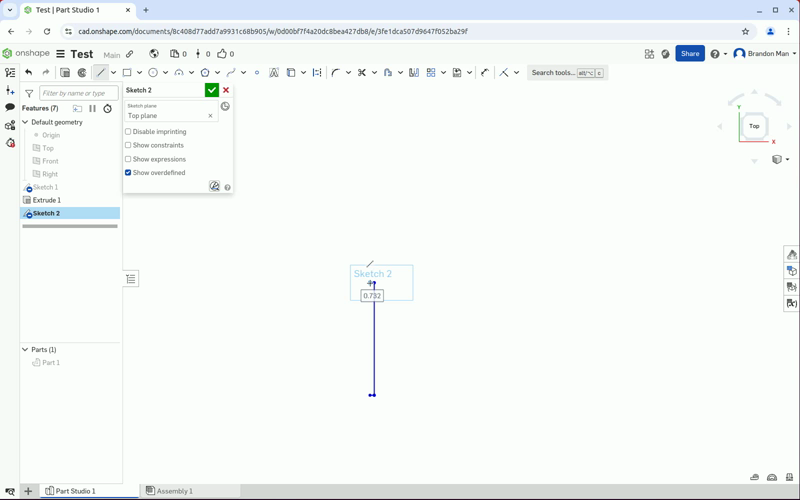
key_down(shift)
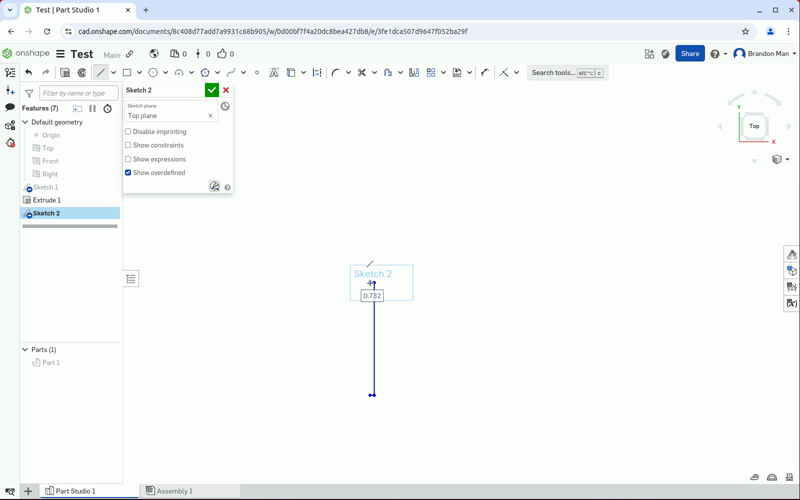
mouse_move(370, 395)
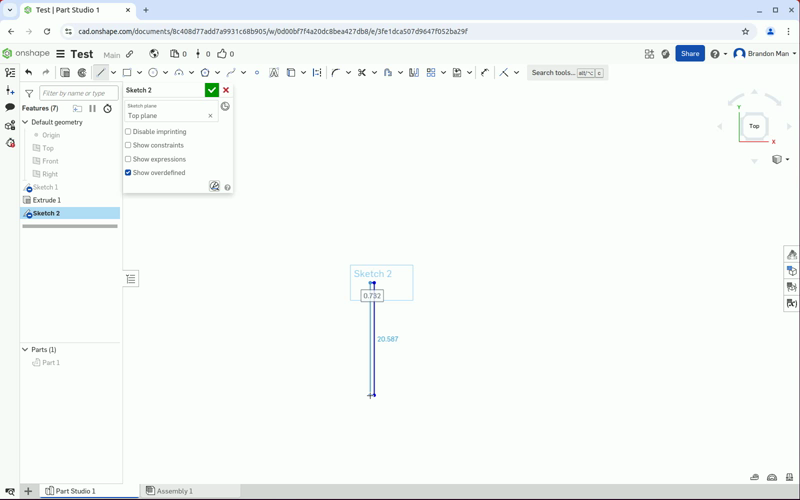
scroll(6)
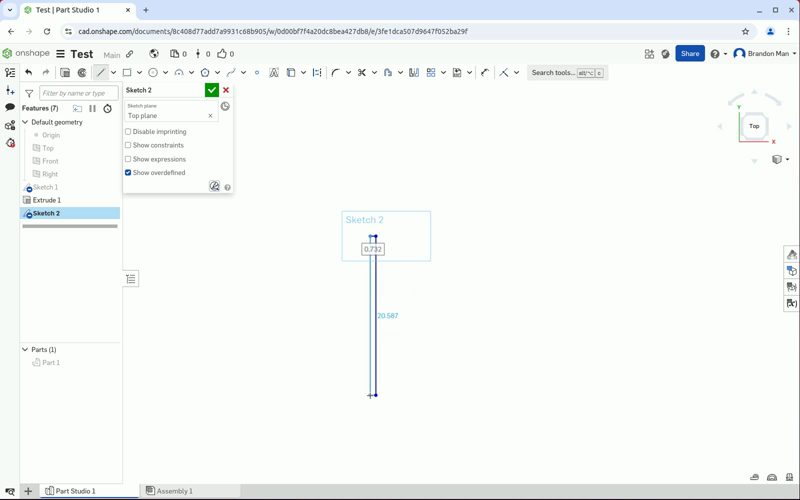
scroll(6)
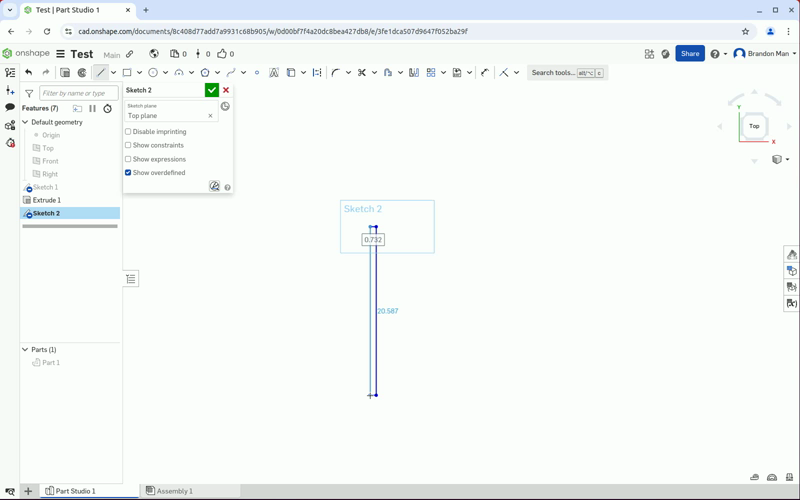
scroll(6)
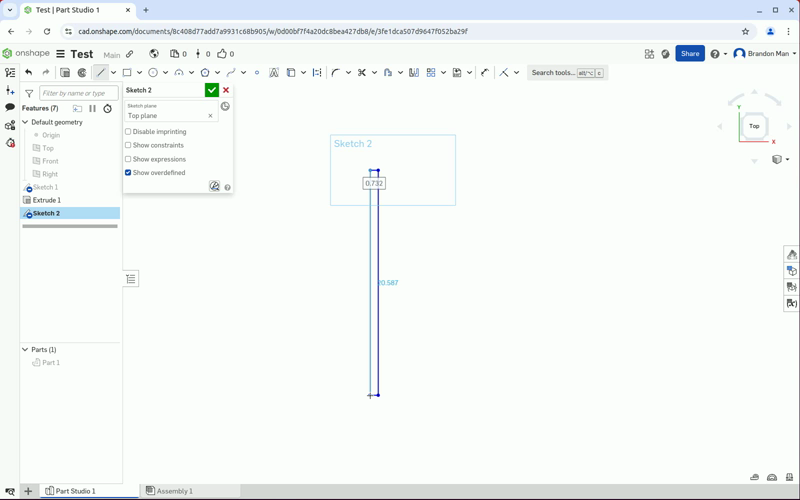
scroll(6)
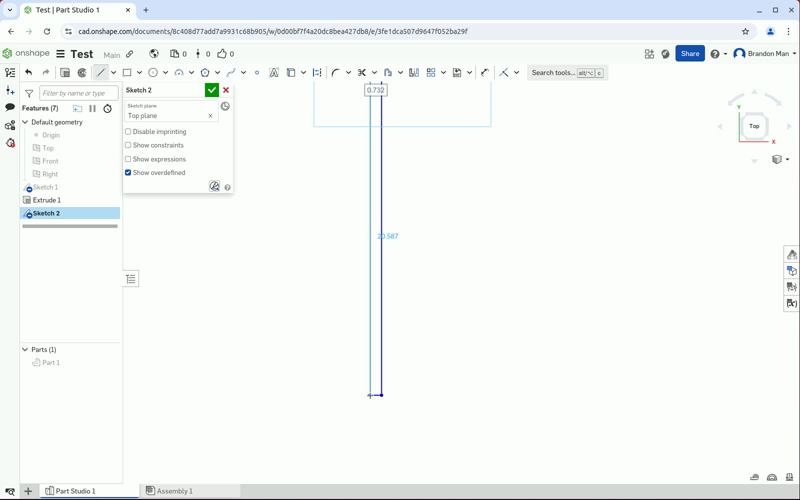
scroll(6)
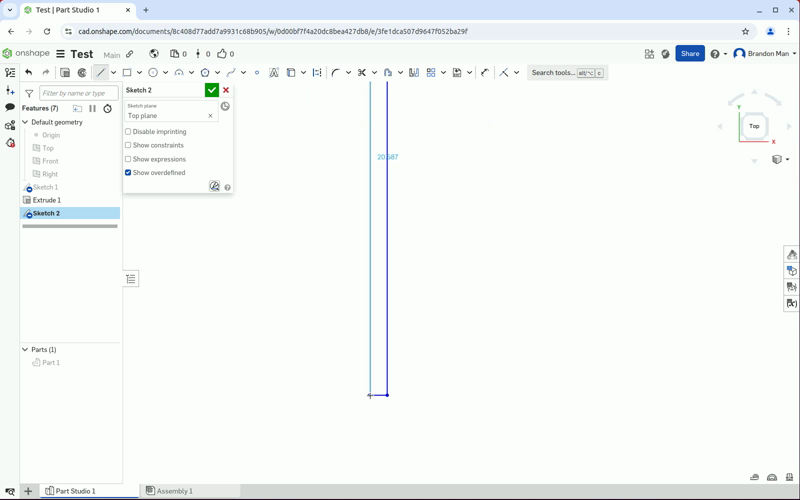
scroll(6)
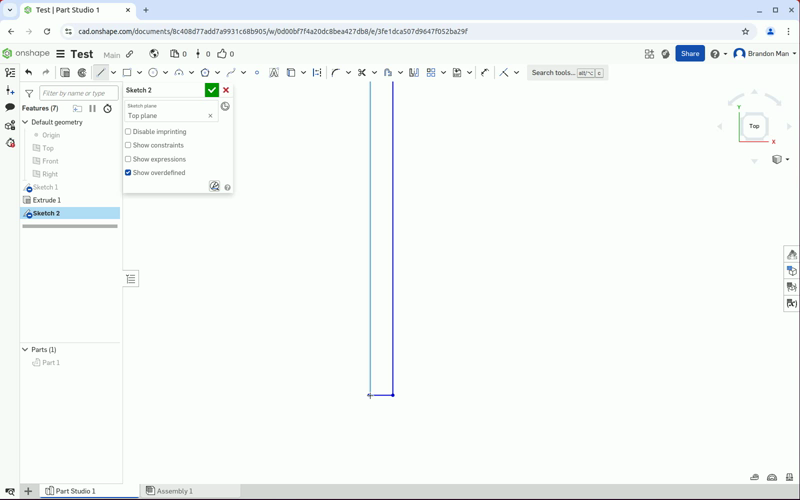
scroll(6)
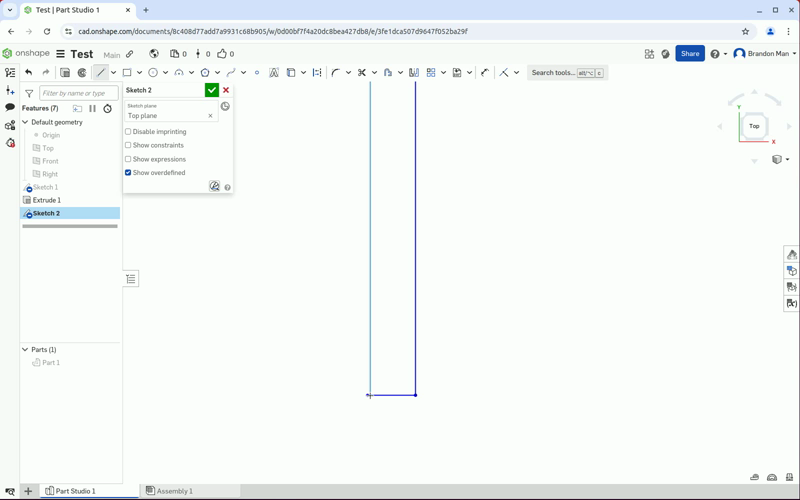
key_up(shift)
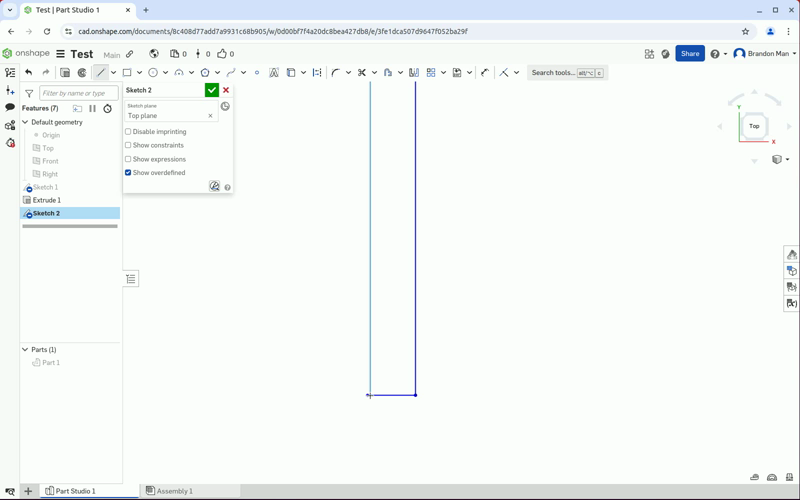
click(370, 395)
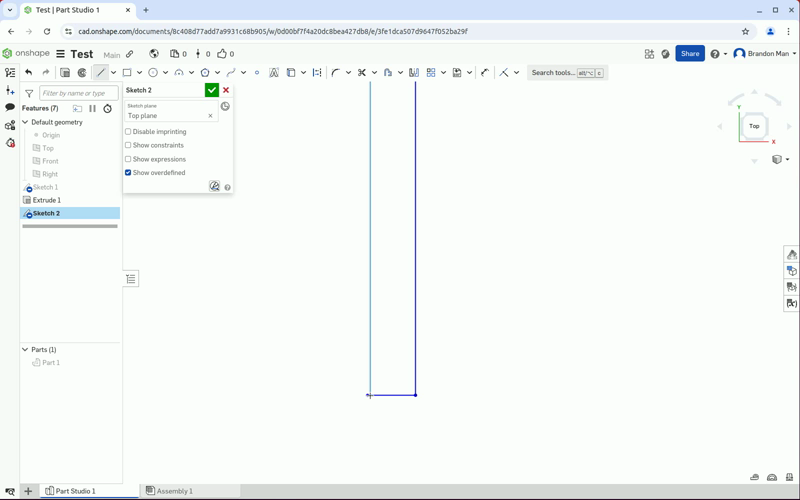
scroll(-6)
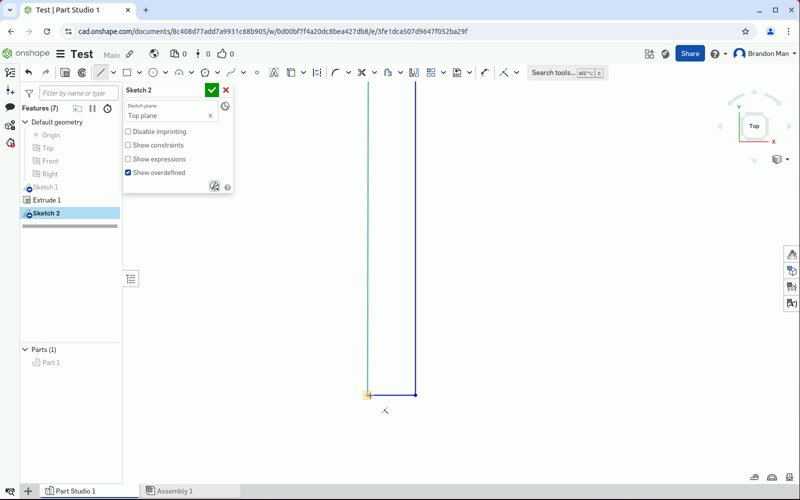
scroll(-6)
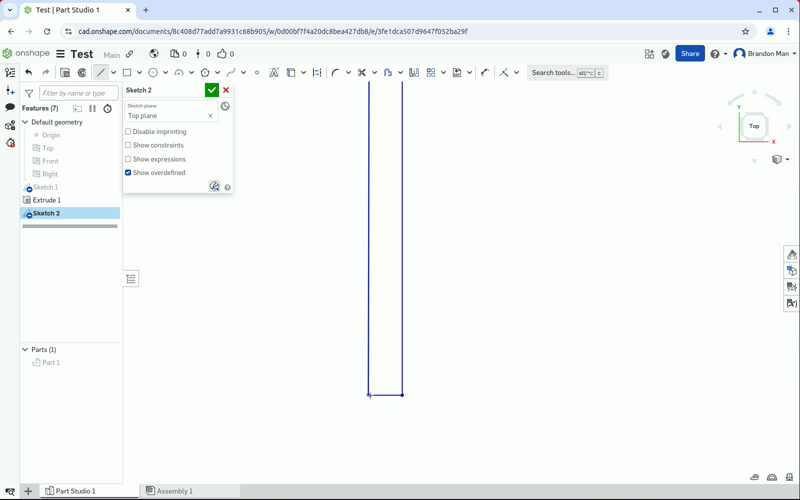
scroll(-6)
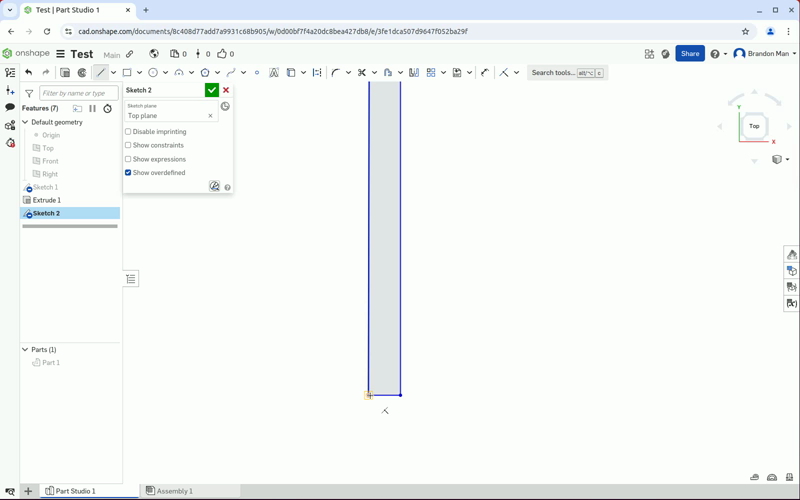
scroll(-6)
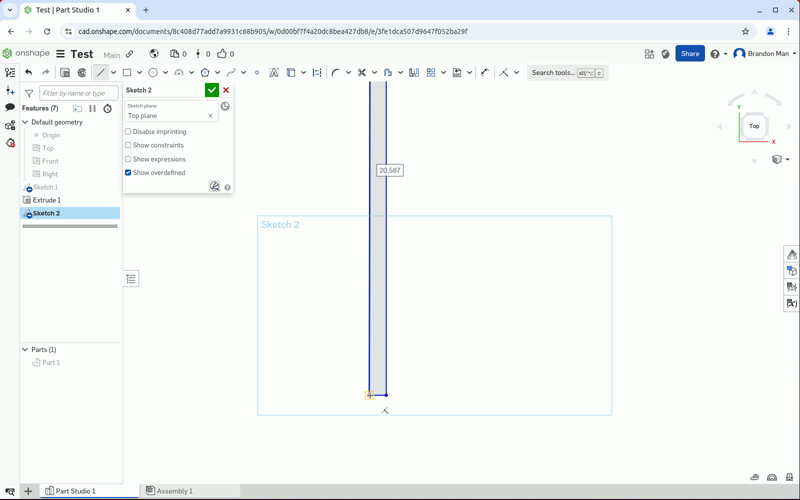
scroll(-6)
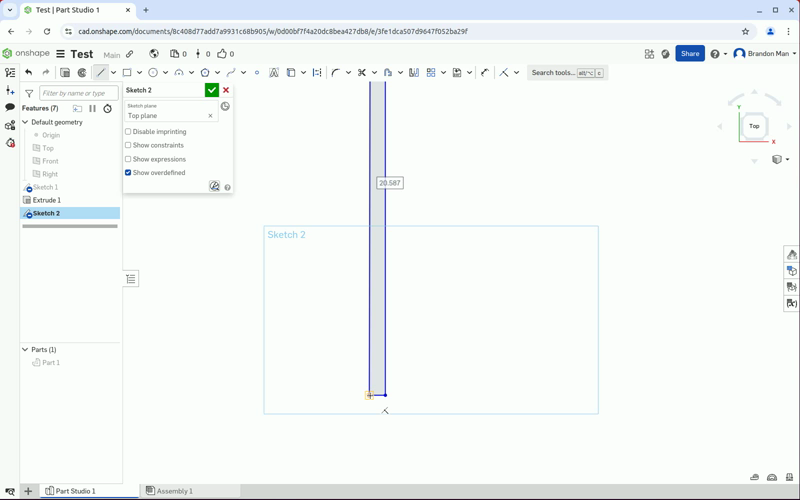
scroll(-6)
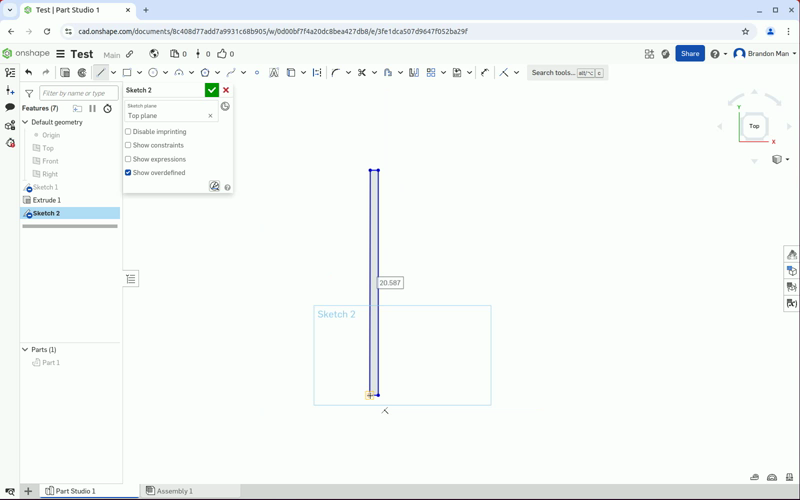
scroll(-6)
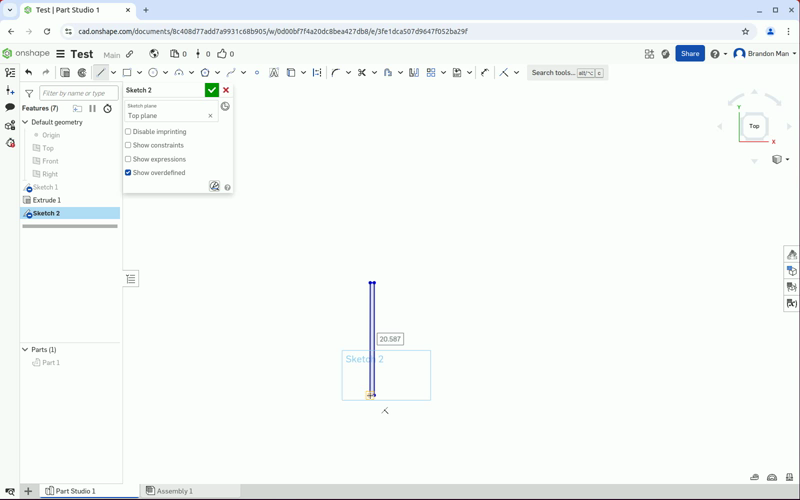
key(esc)
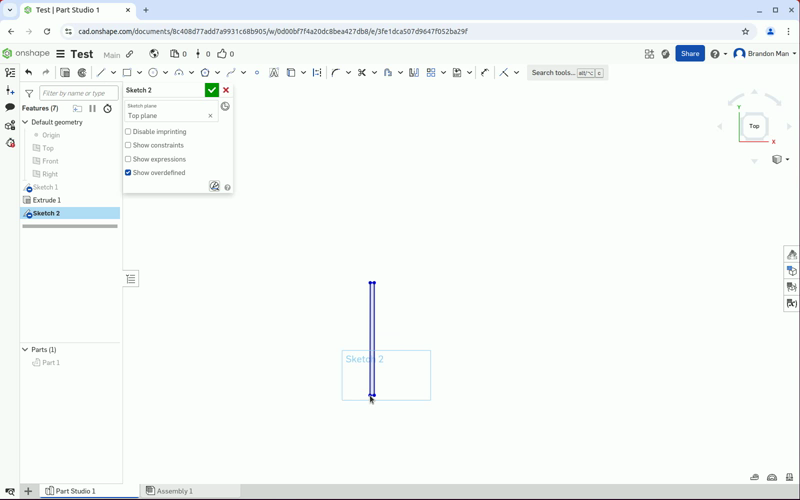
mouse_move(371, 388)
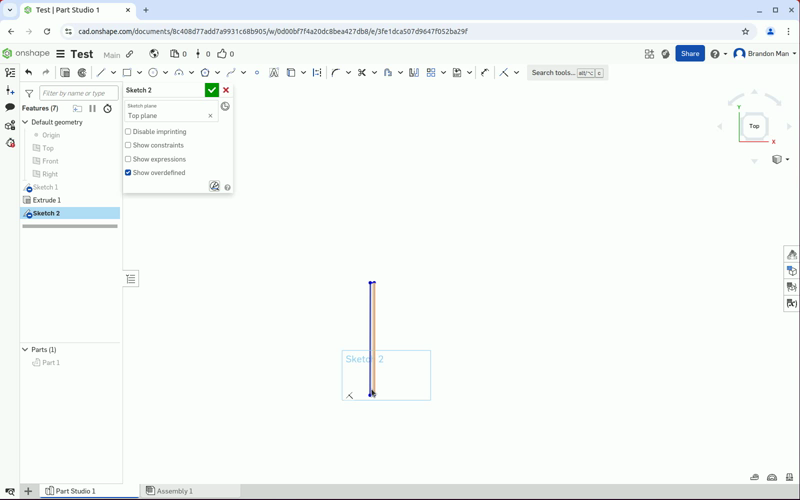
scroll(6)
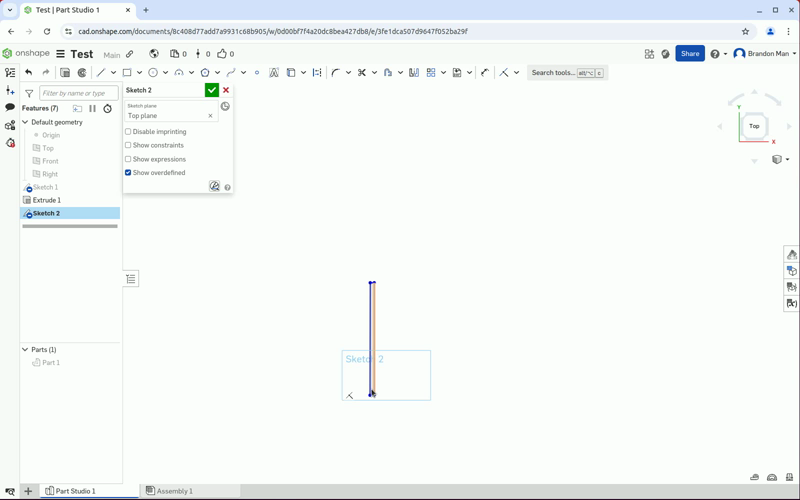
scroll(6)
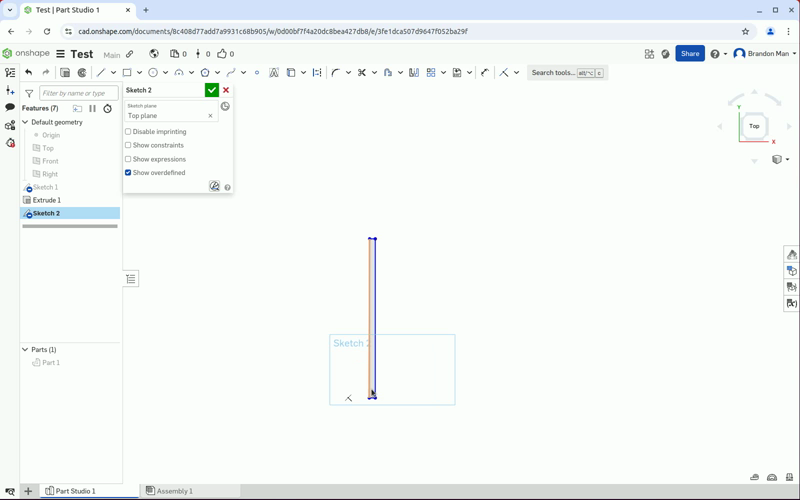
scroll(6)
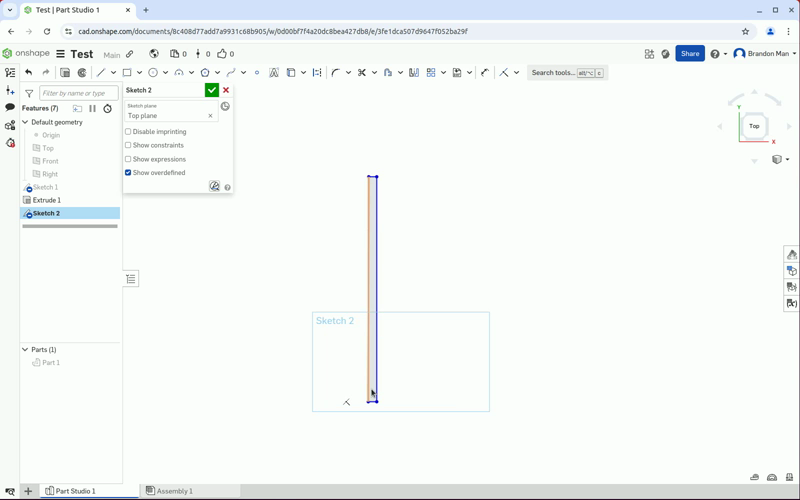
scroll(6)
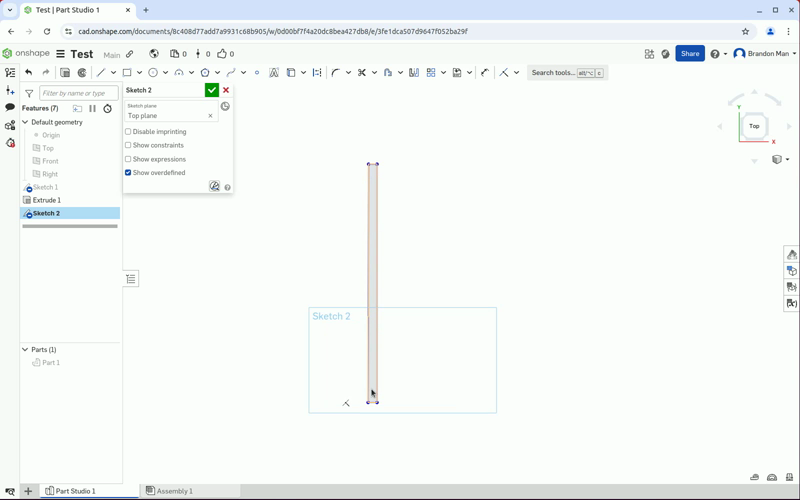
scroll(6)
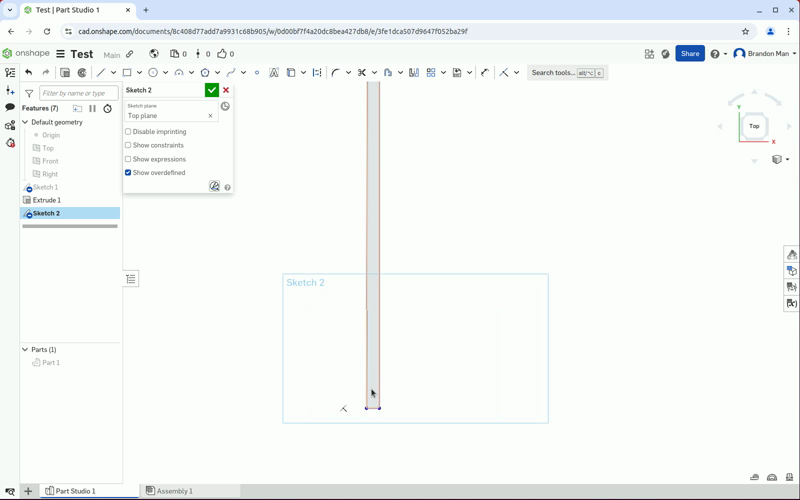
scroll(6)
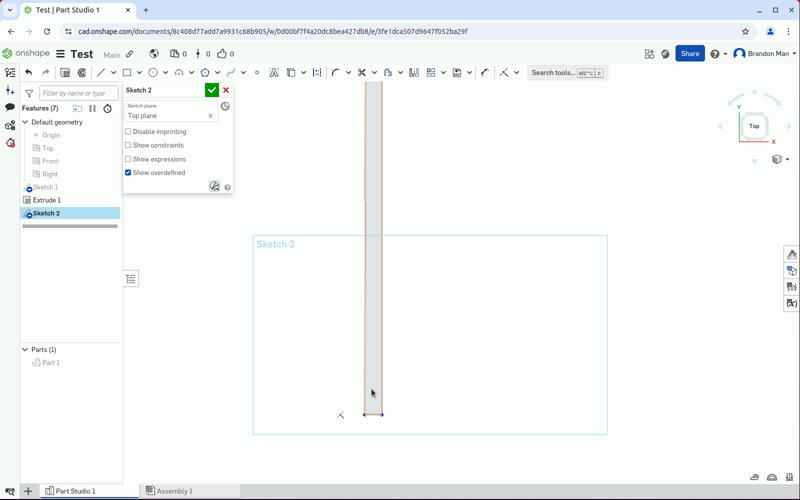
scroll(6)
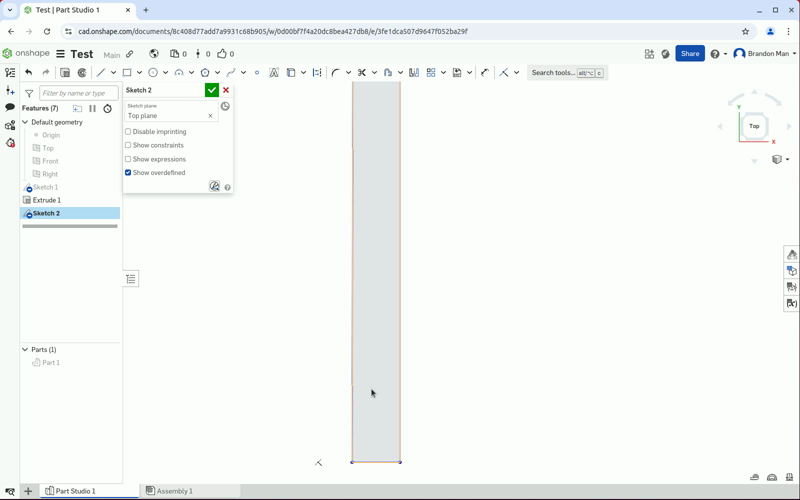
click(371, 388)
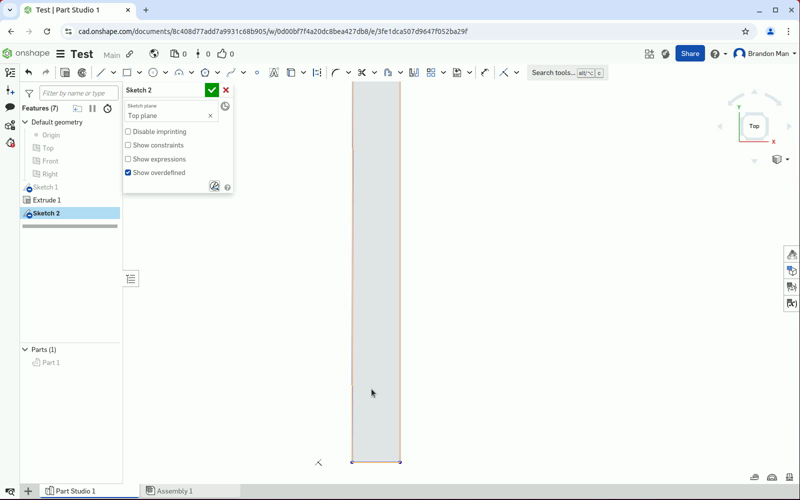
scroll(-6)
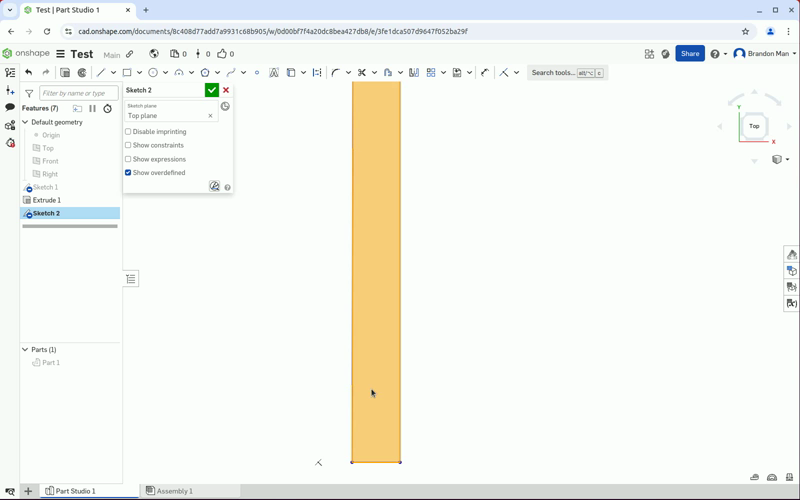
scroll(-6)
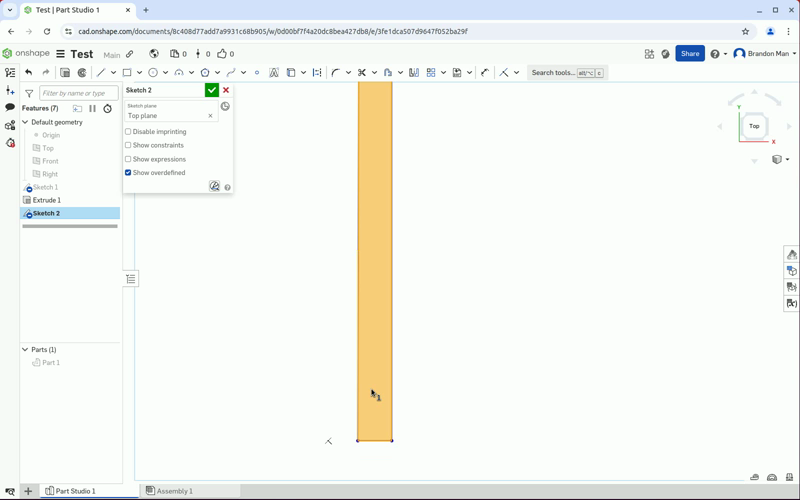
scroll(-6)
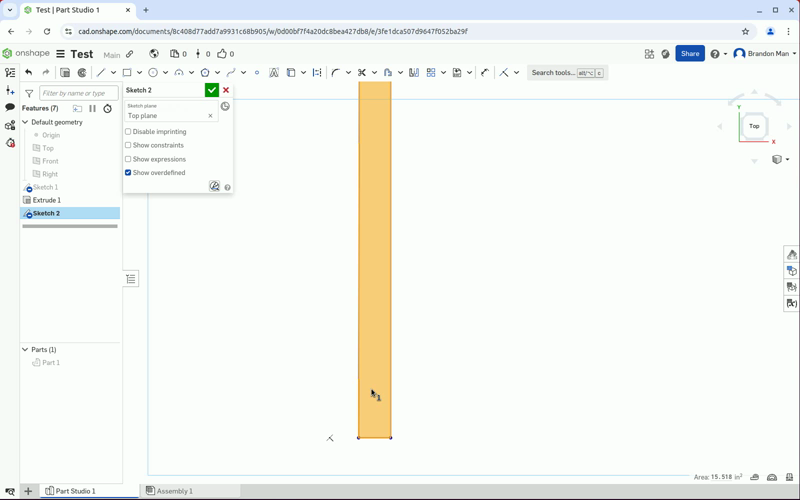
scroll(-6)
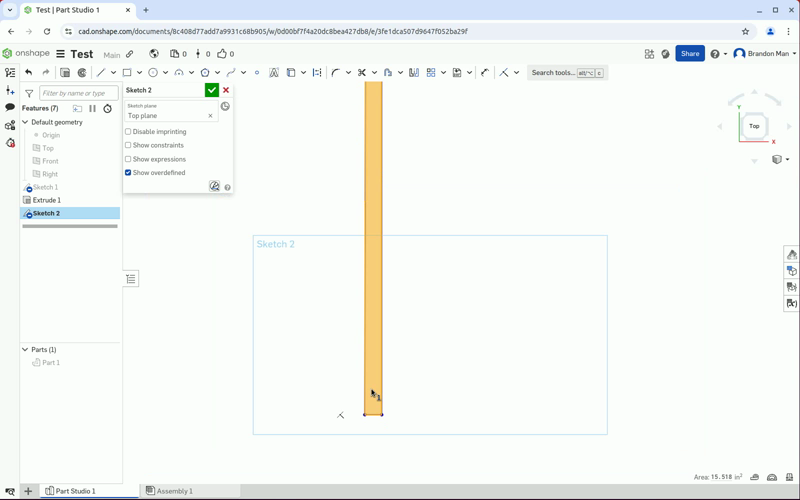
scroll(-6)
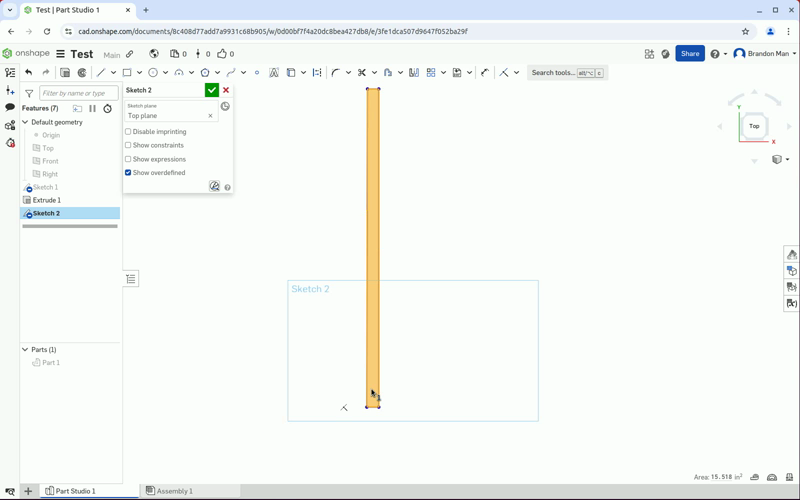
scroll(-6)
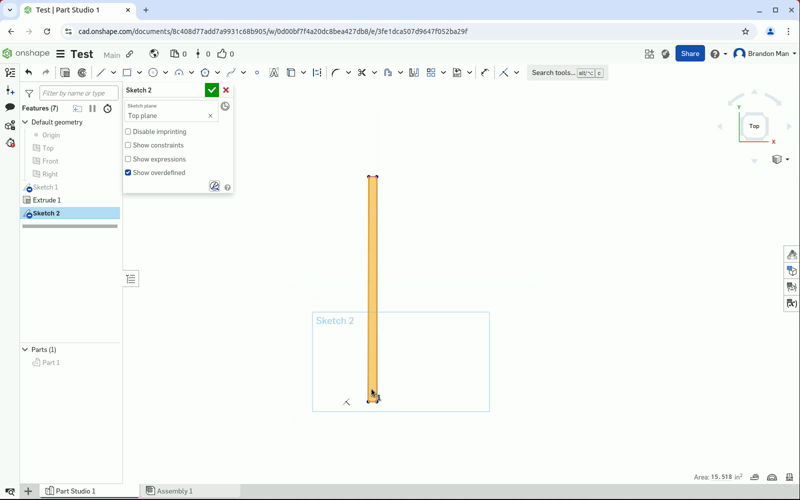
scroll(-6)
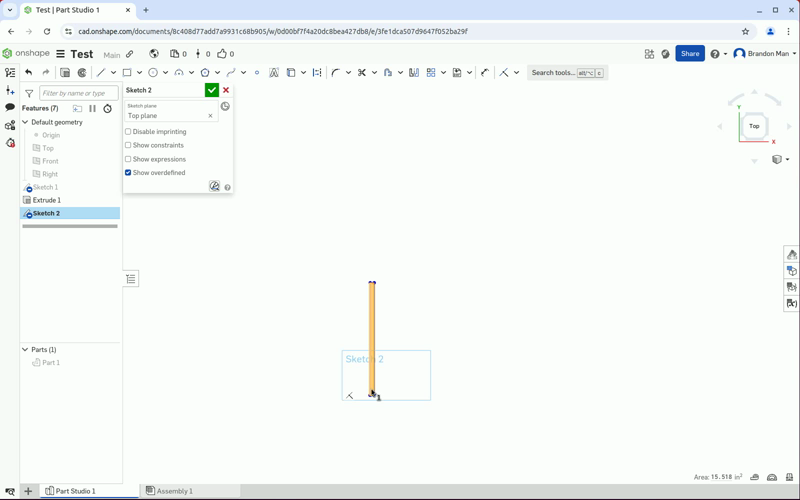
mouse_move(73, 352)
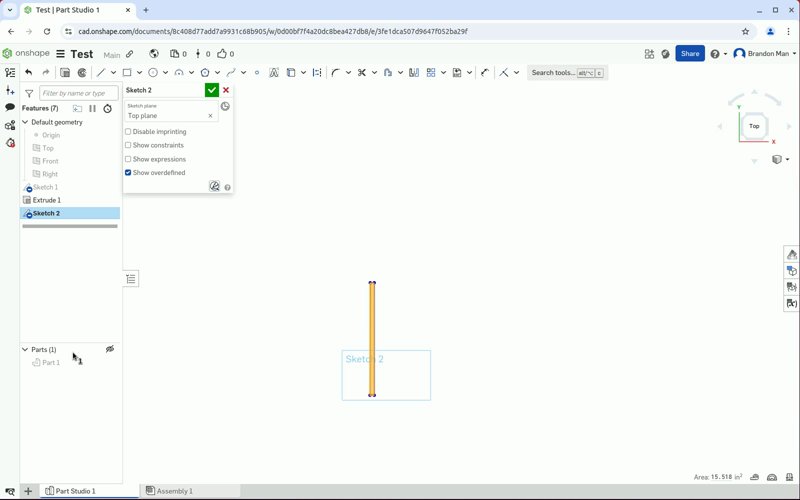
key(shift+y)
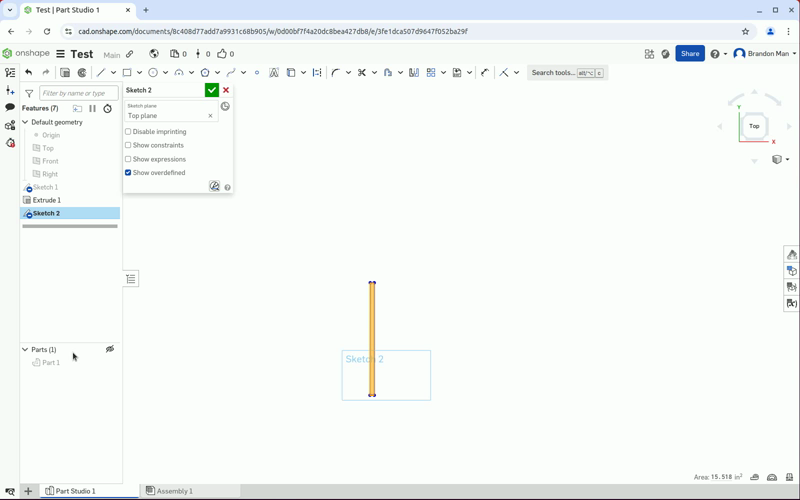
key(shift+e)
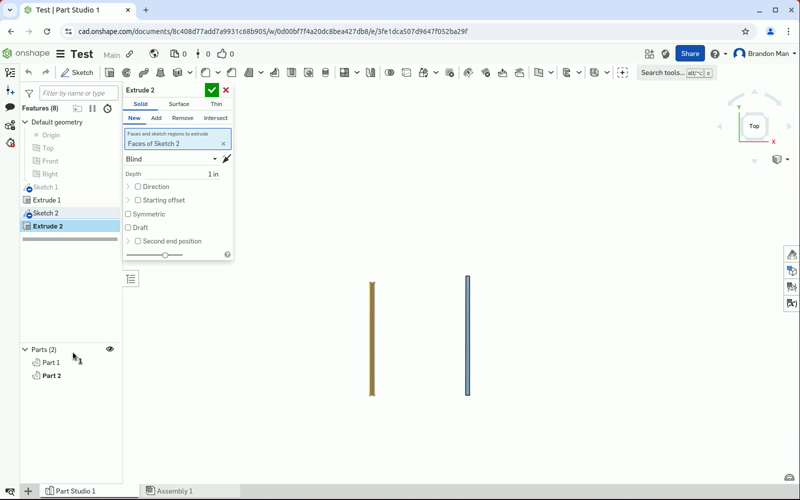
mouse_move(143, 106)
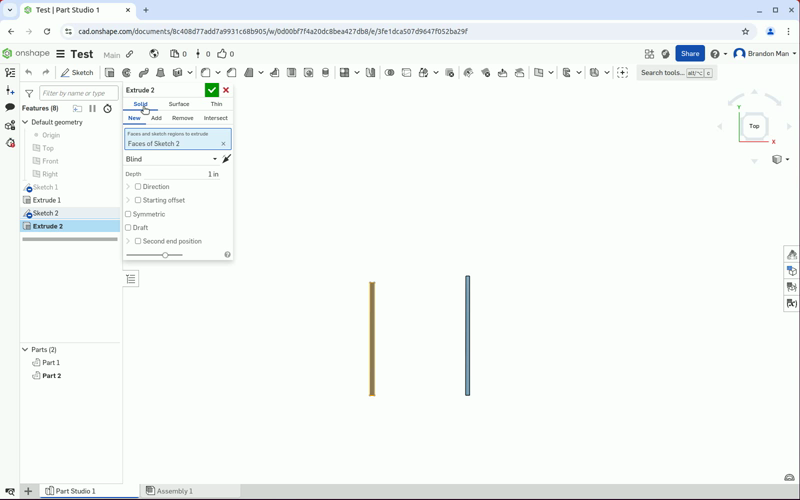
click(143, 106)
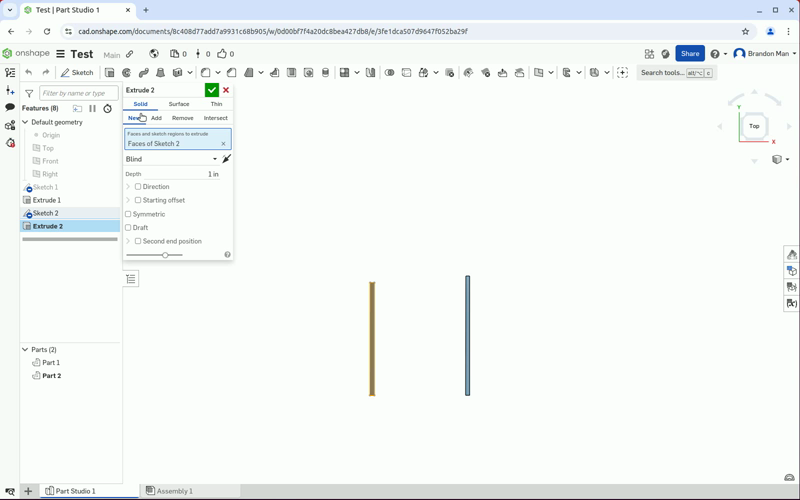
mouse_move(137, 120)
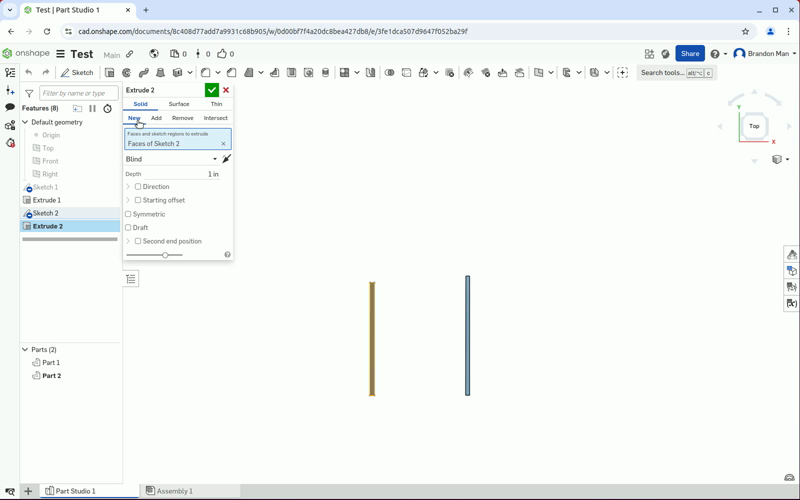
click(137, 120)
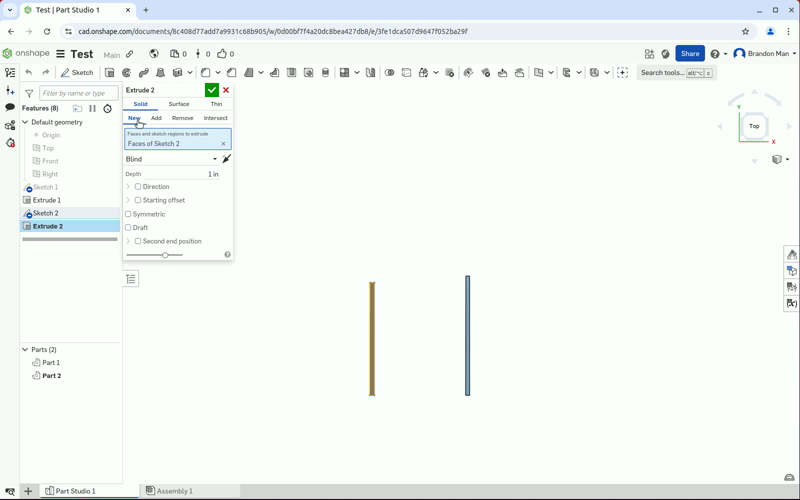
key(tab, 4)
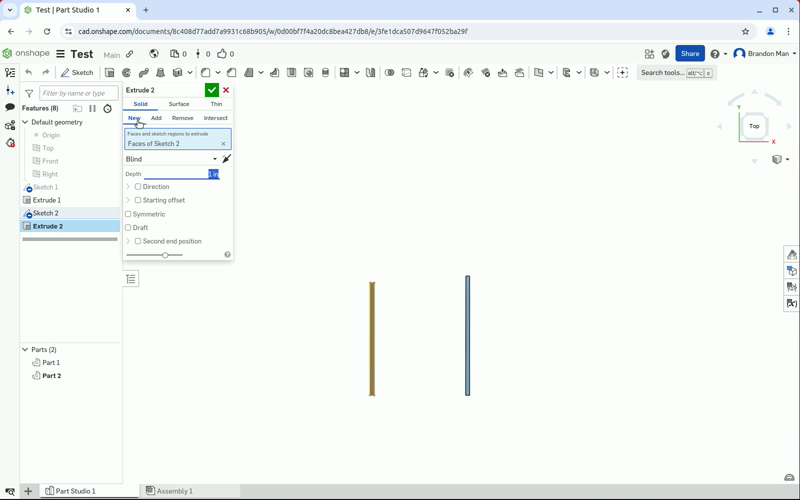
text(0.481)
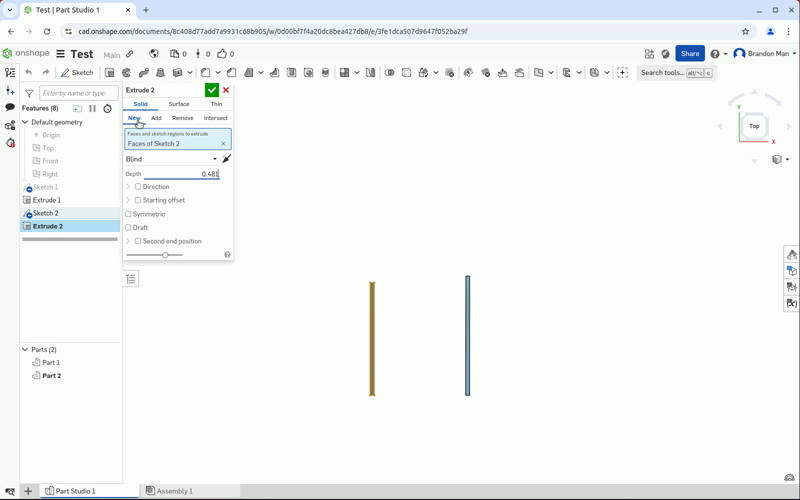
key(enter)
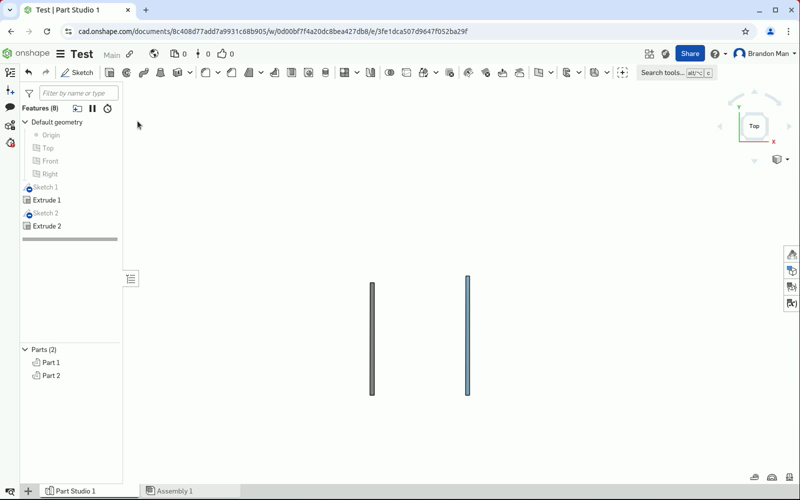
key(shift+h)
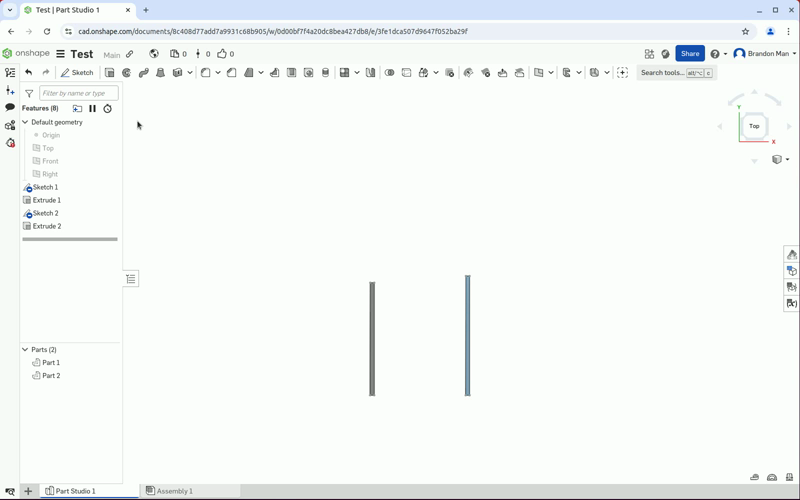
key(shift+h)
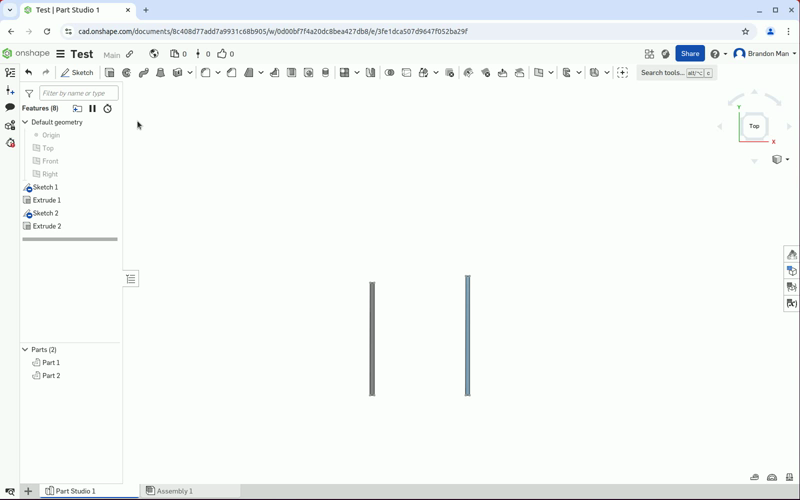
key(shift+7)
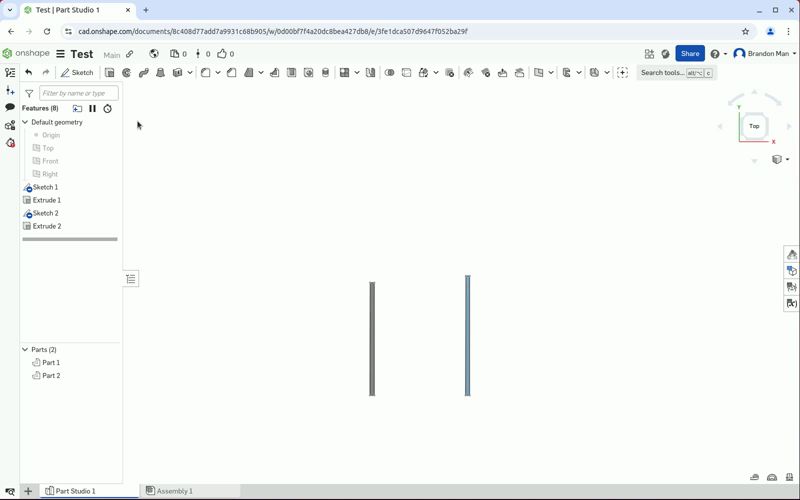
key(up, 3)
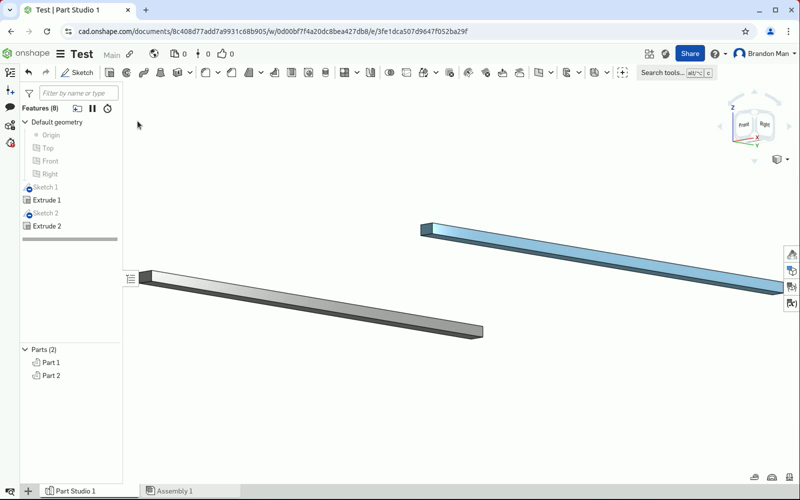
key(left, 3)
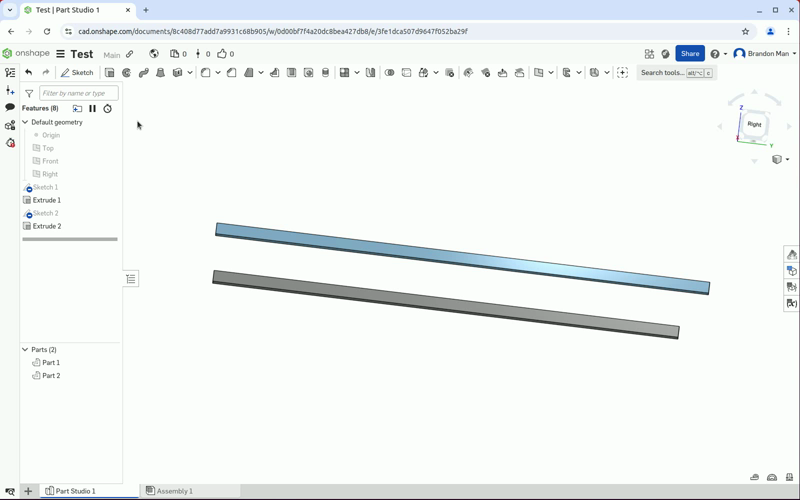
key(right, 3)
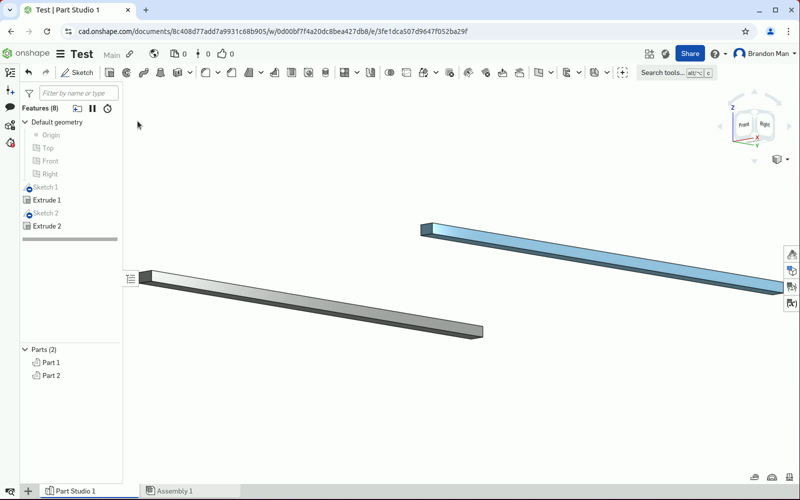
key(down, 3)
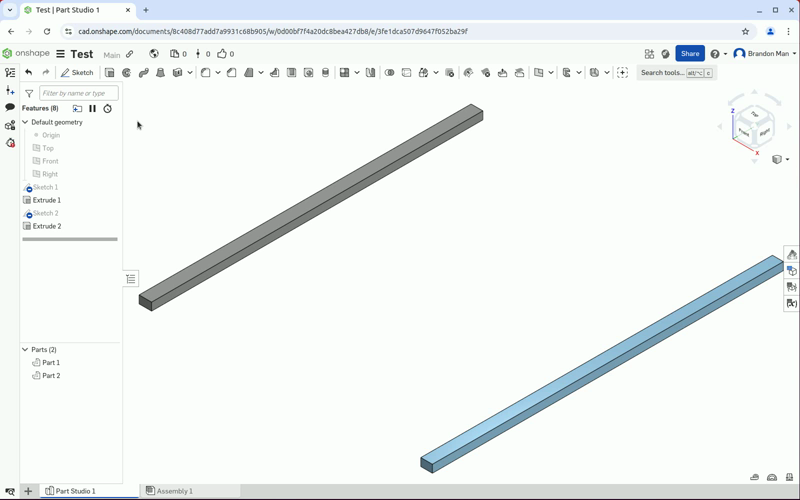
mouse_move(73, 189)
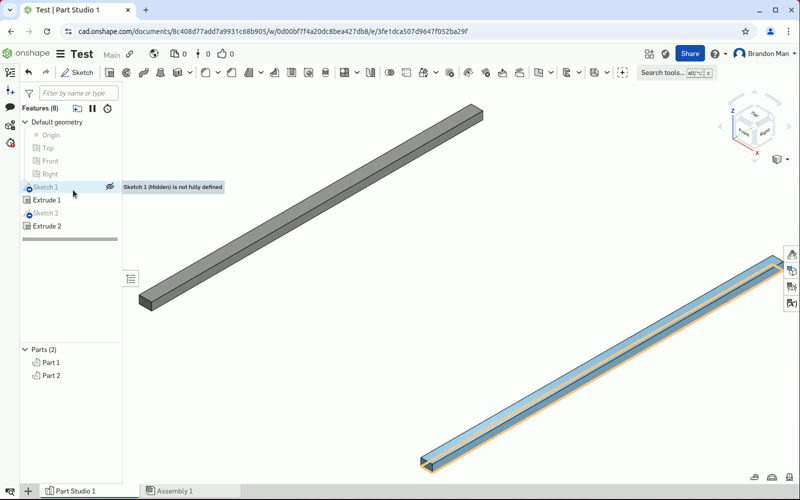
click(73, 189)